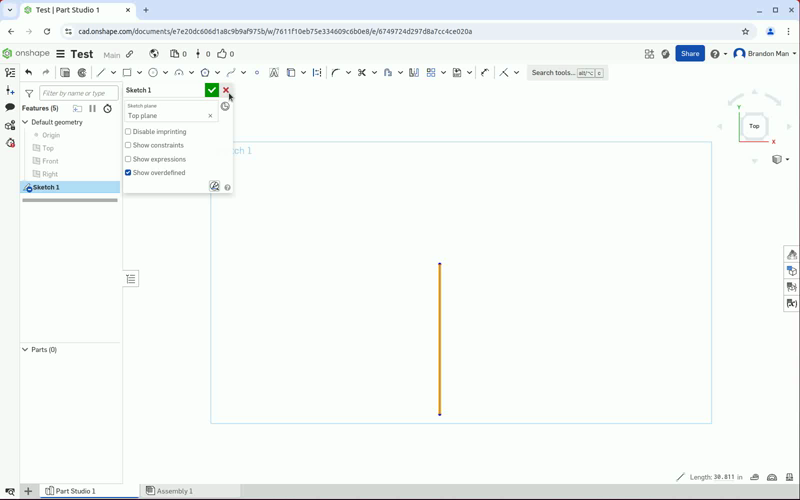
key(shift+h)
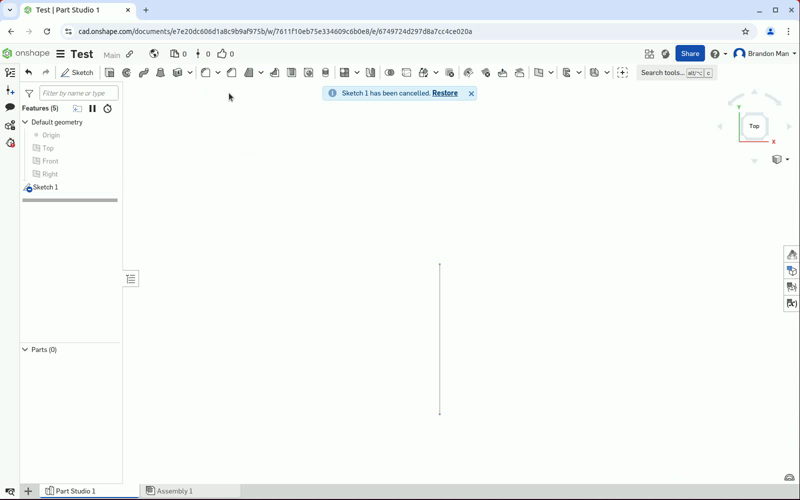
key(shift+s)
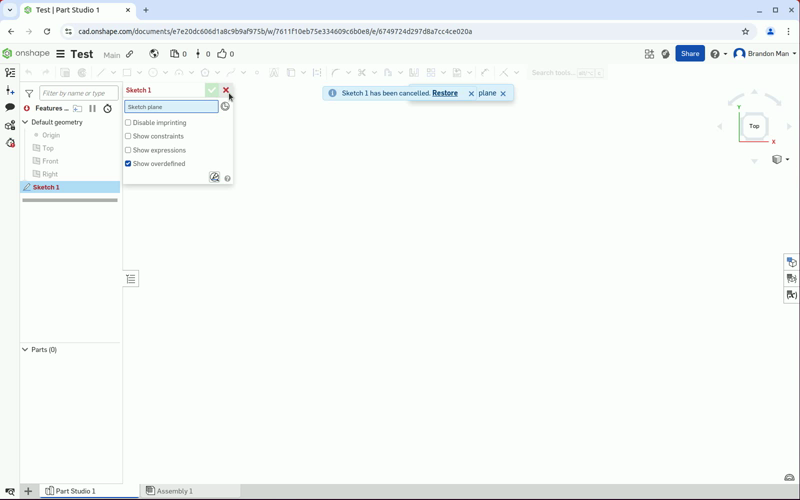
mouse_move(73, 150)
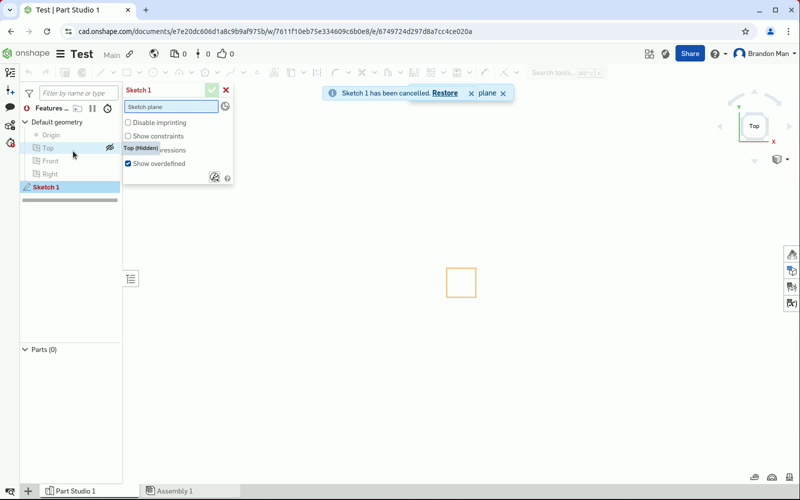
click(73, 150)
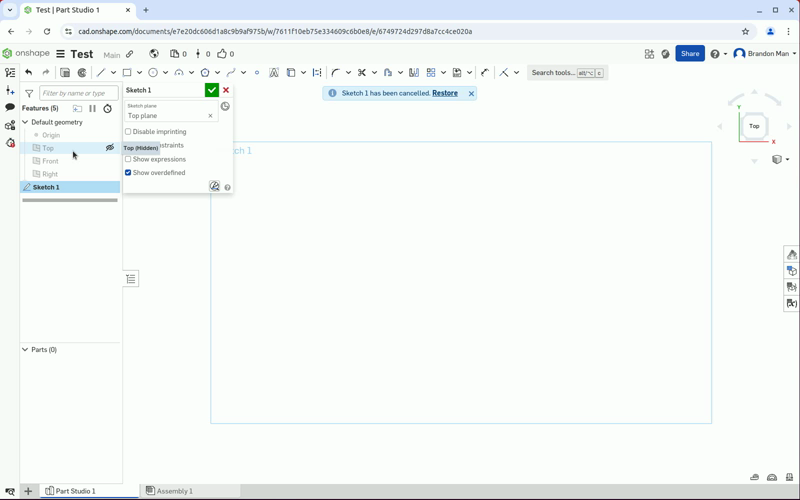
mouse_move(73, 352)
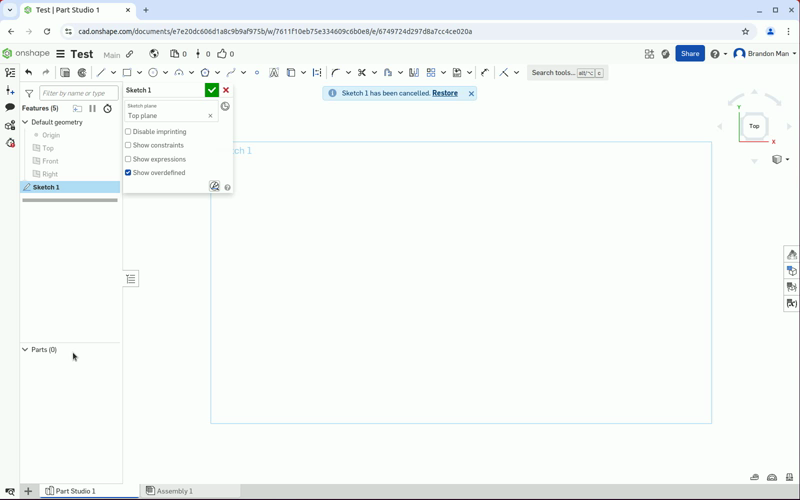
key(y)
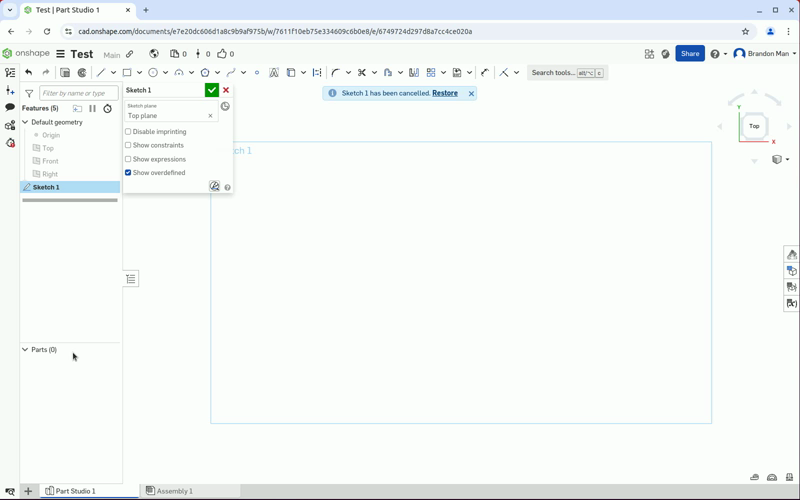
key(l)
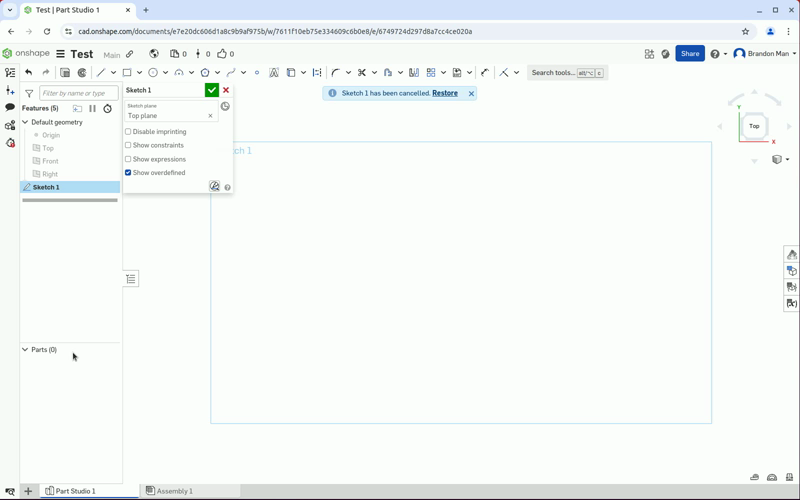
key_down(shift)
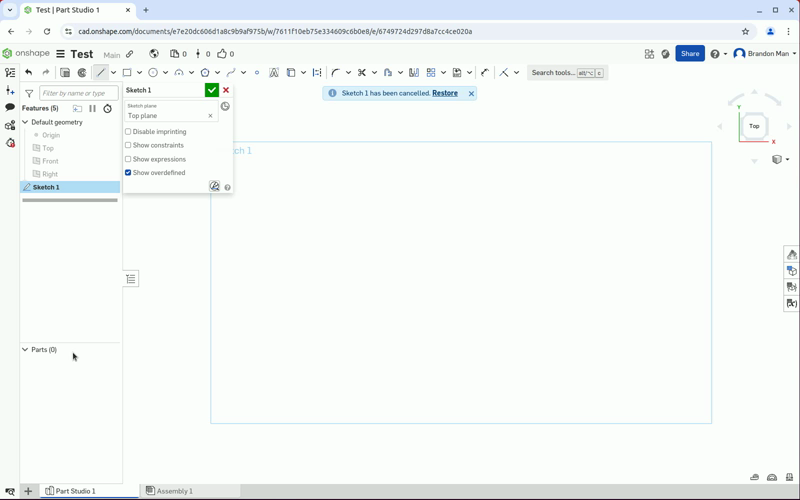
mouse_move(348, 330)
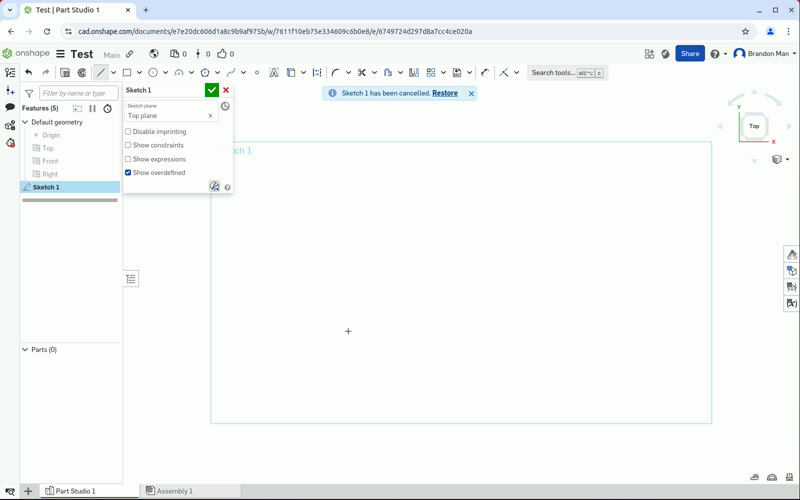
click(348, 330)
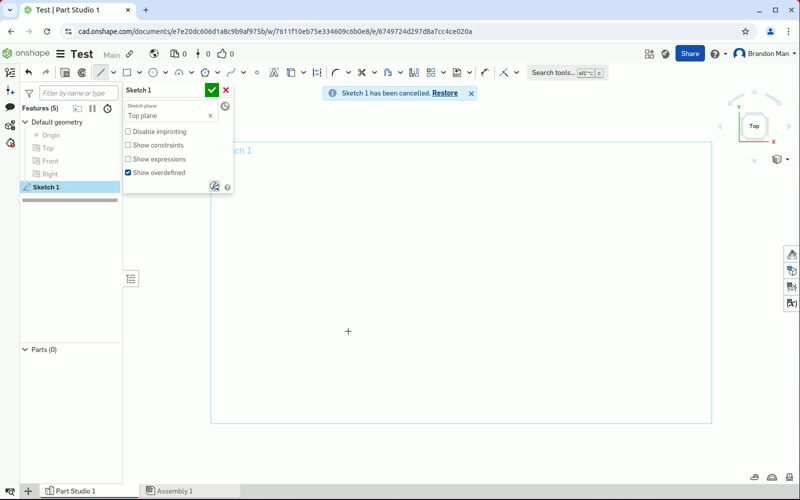
key_up(shift)
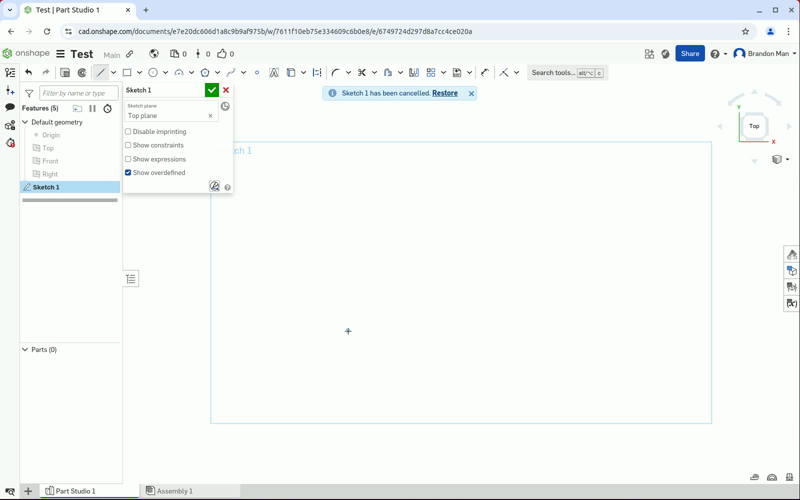
key_down(shift)
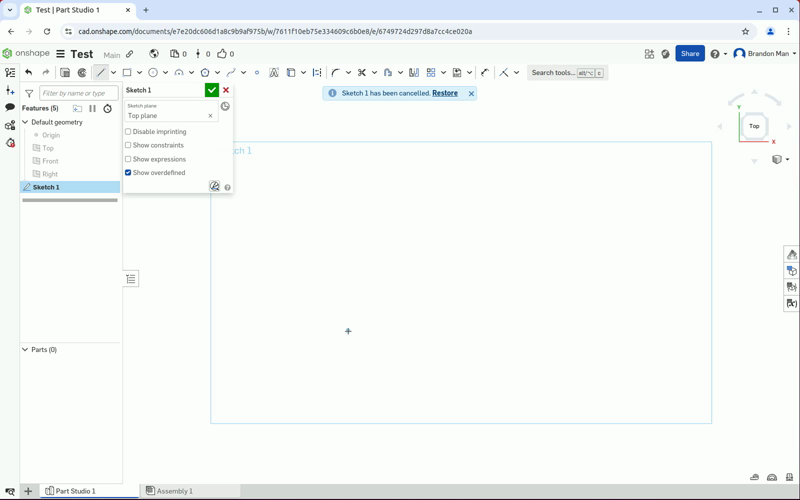
mouse_move(572, 330)
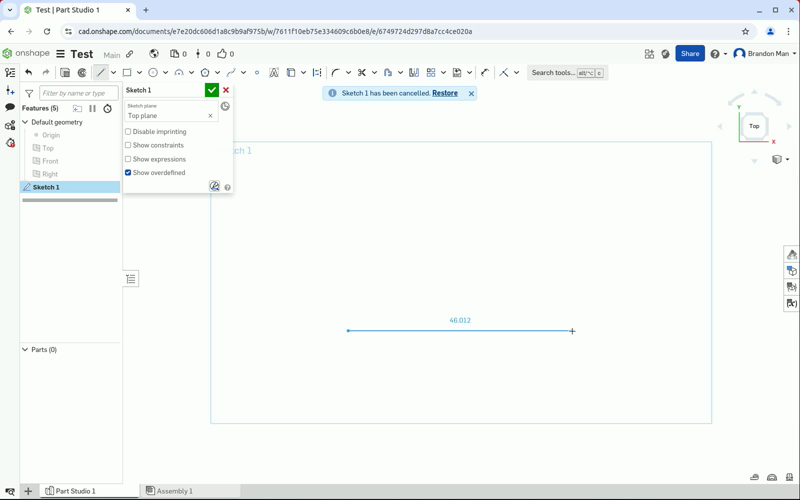
click(572, 330)
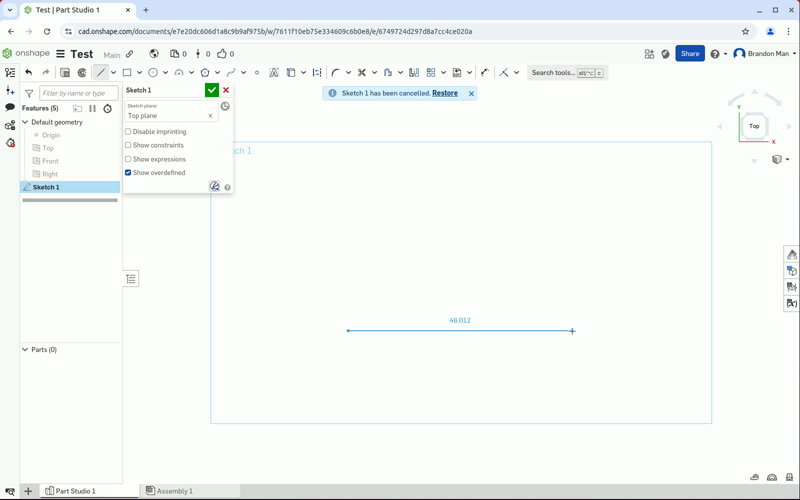
key_up(shift)
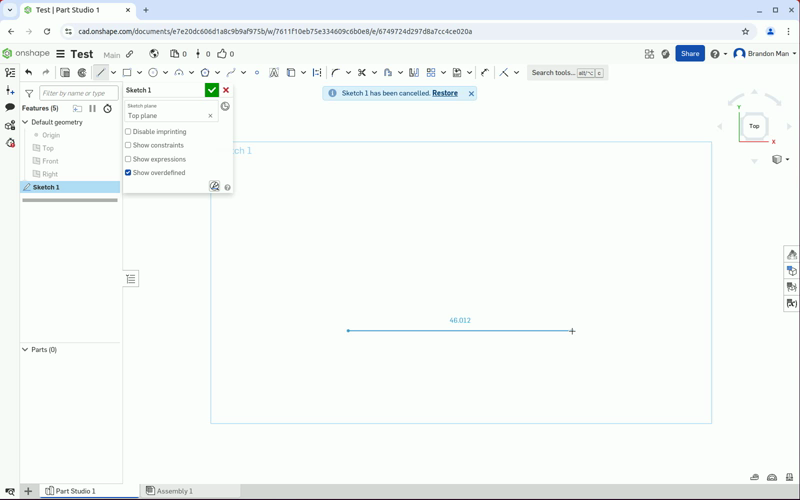
key_down(shift)
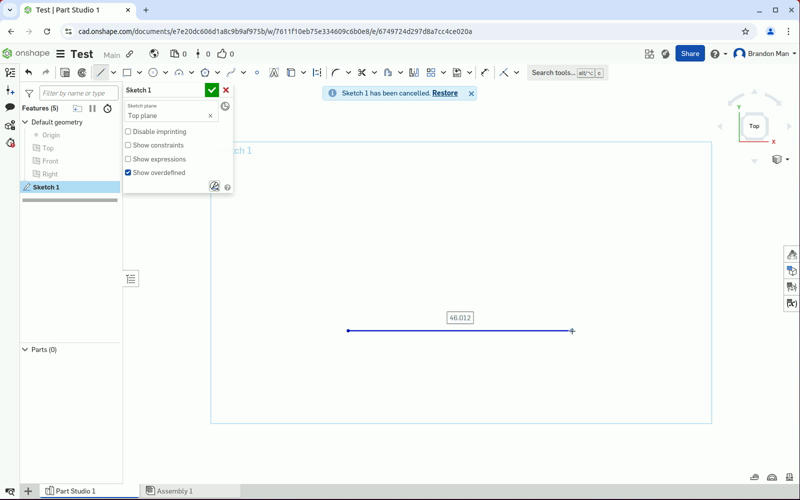
mouse_move(572, 234)
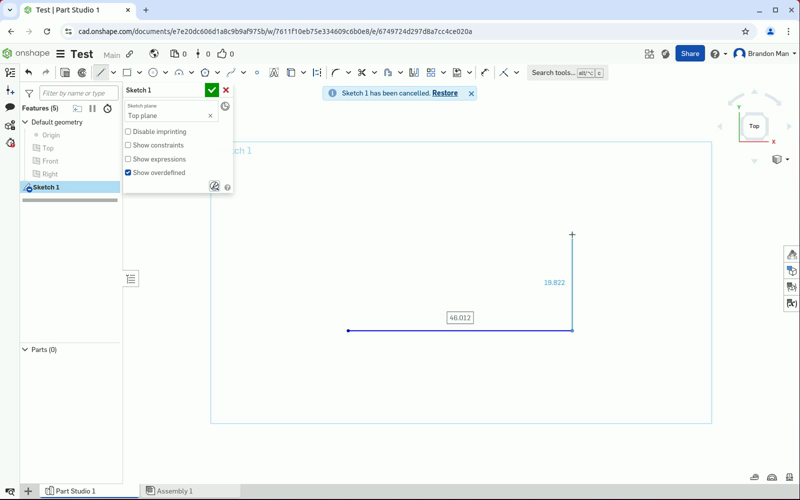
click(572, 234)
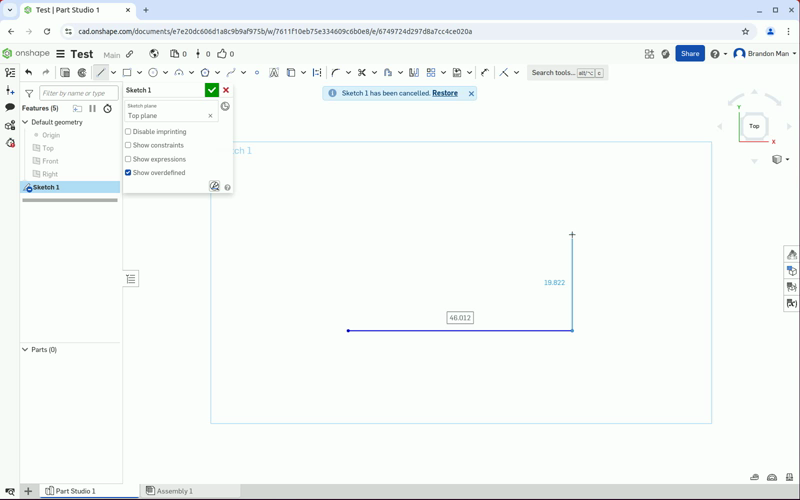
key_up(shift)
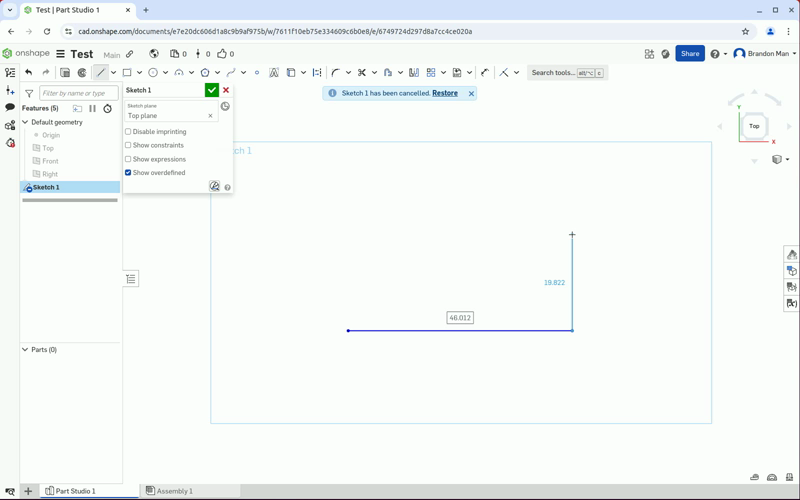
key_down(shift)
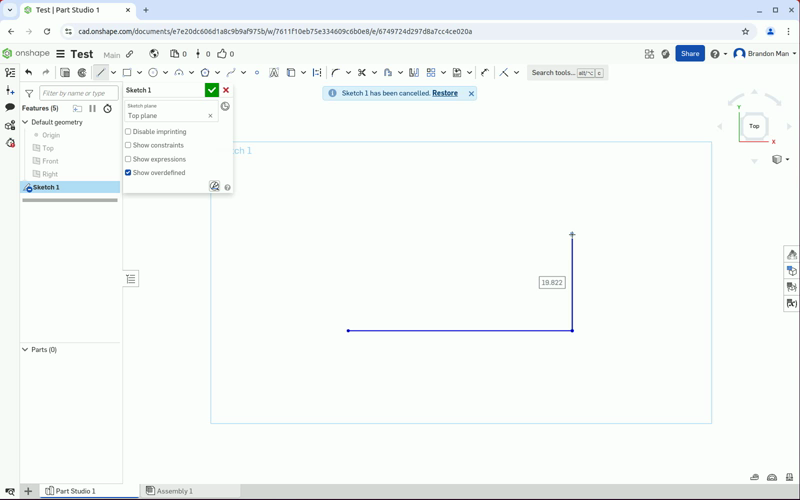
mouse_move(348, 234)
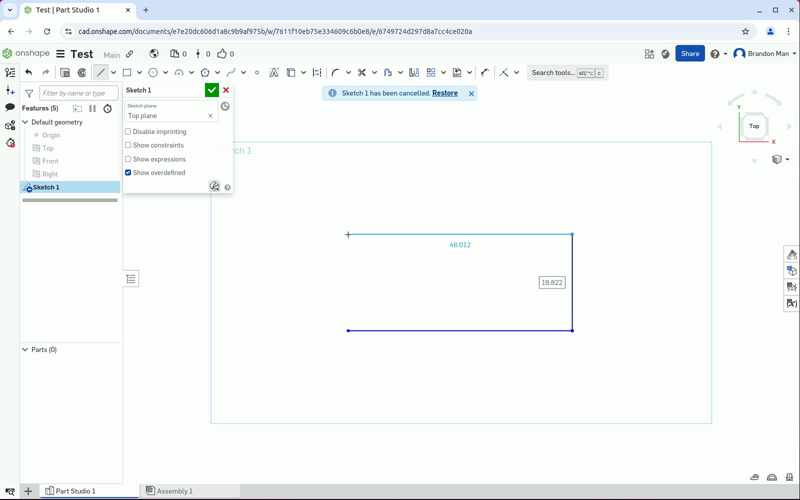
click(348, 234)
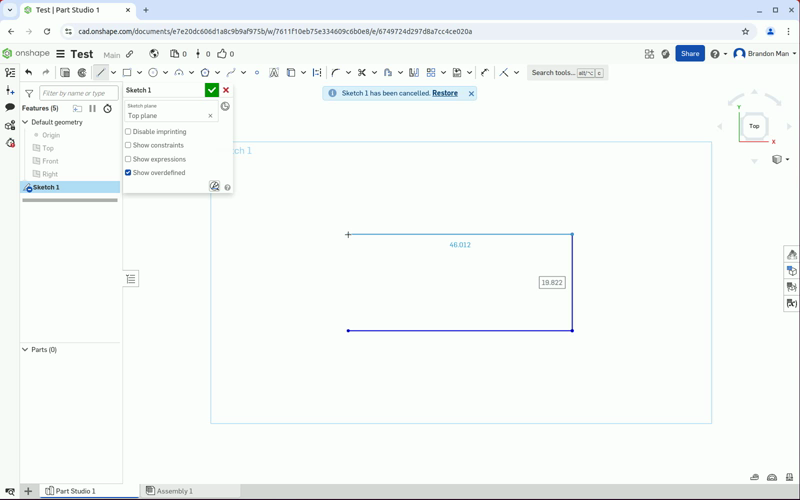
key_up(shift)
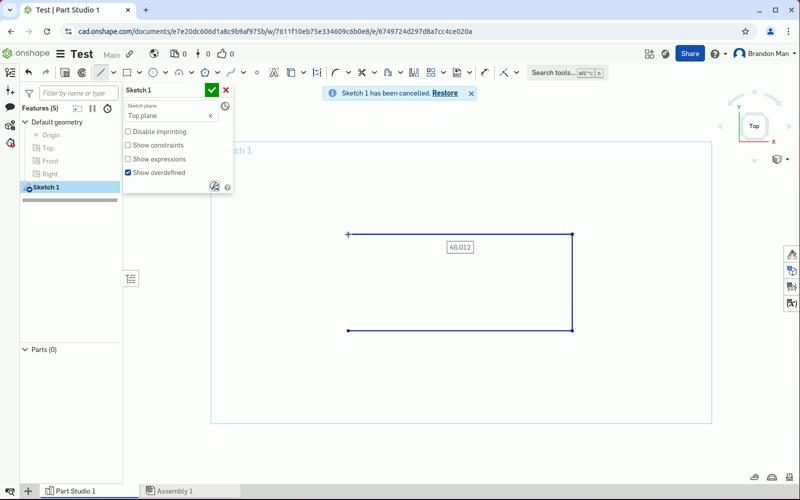
key_down(shift)
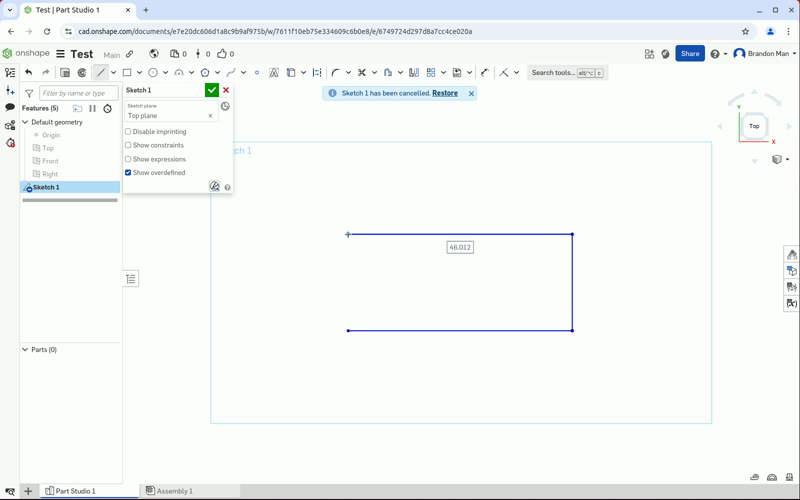
mouse_move(348, 330)
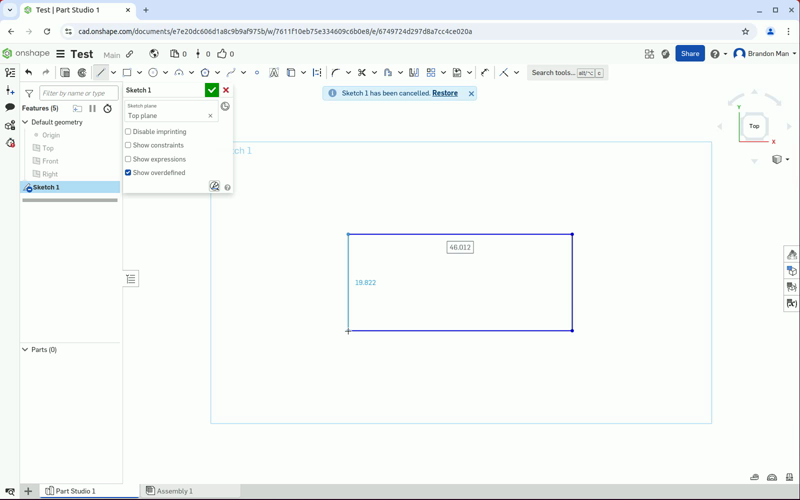
key_up(shift)
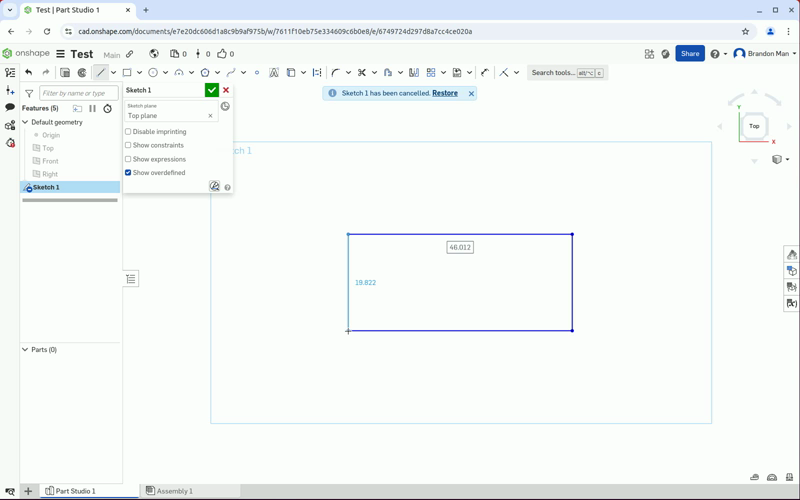
click(348, 330)
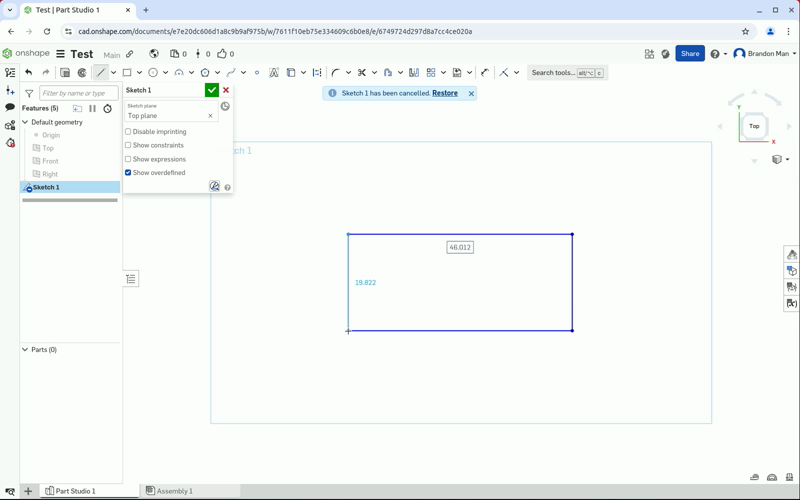
key(esc)
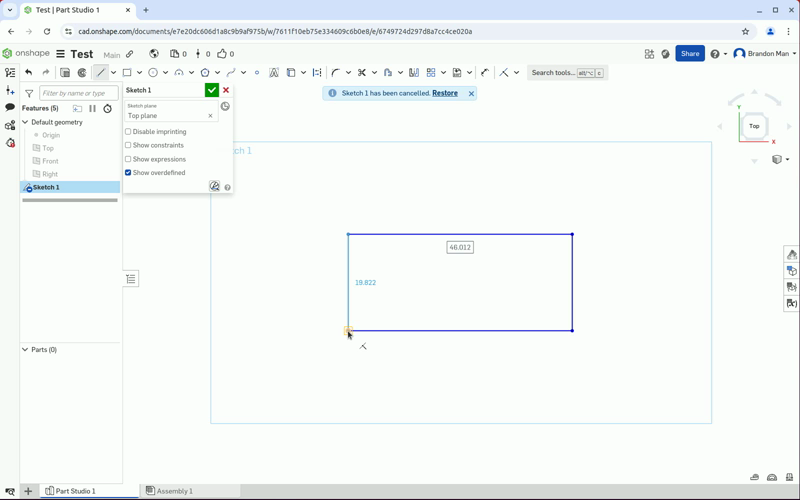
mouse_move(377, 276)
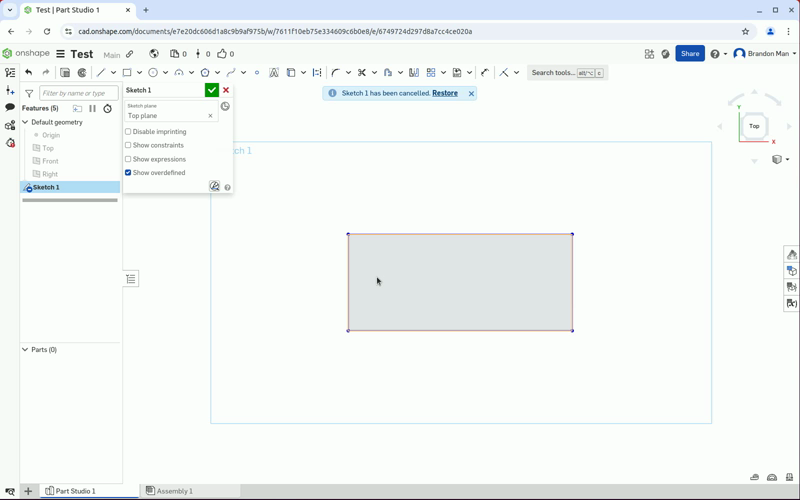
click(377, 276)
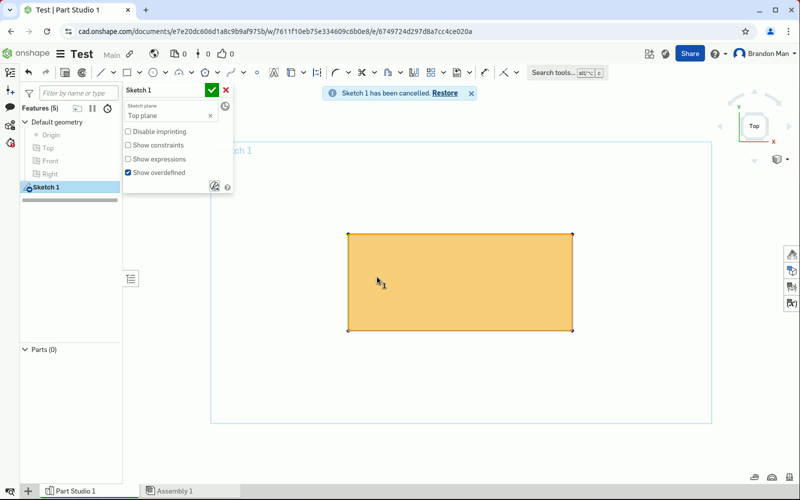
mouse_move(73, 352)
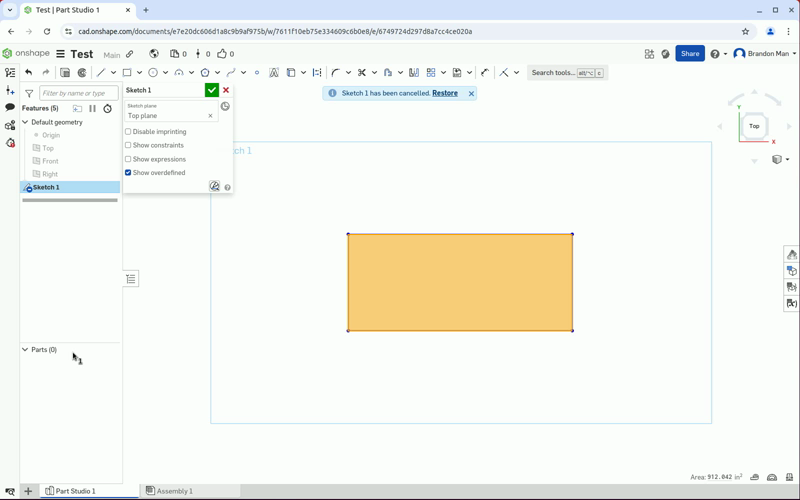
key(shift+y)
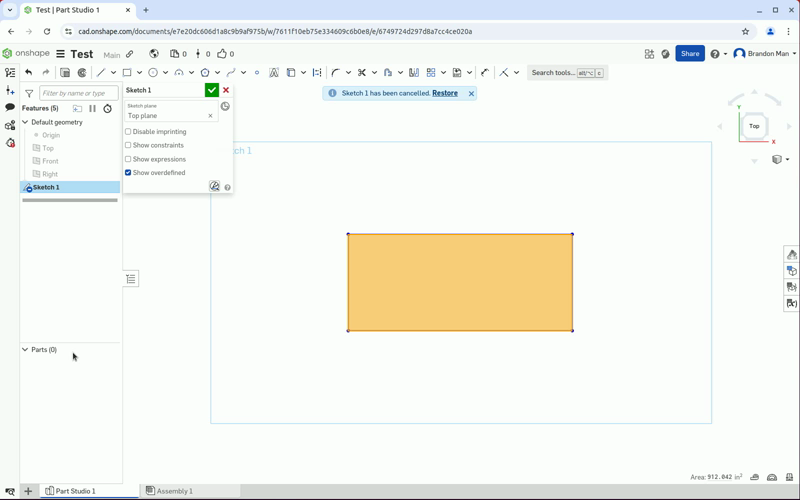
key(shift+e)
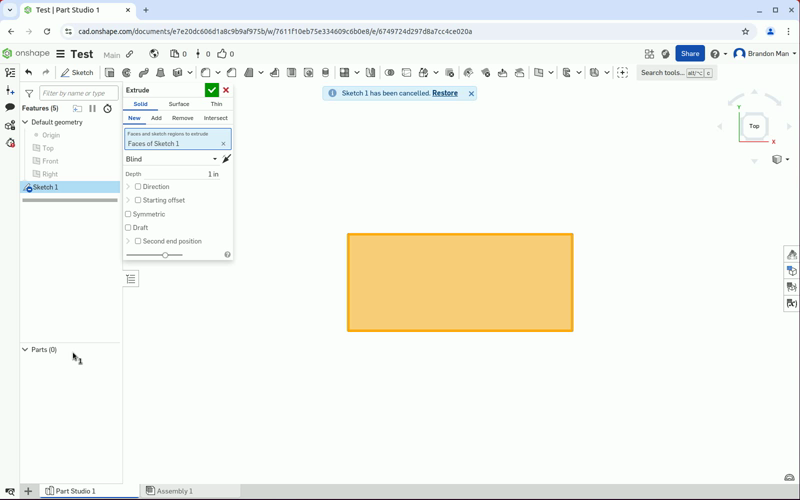
mouse_move(143, 106)
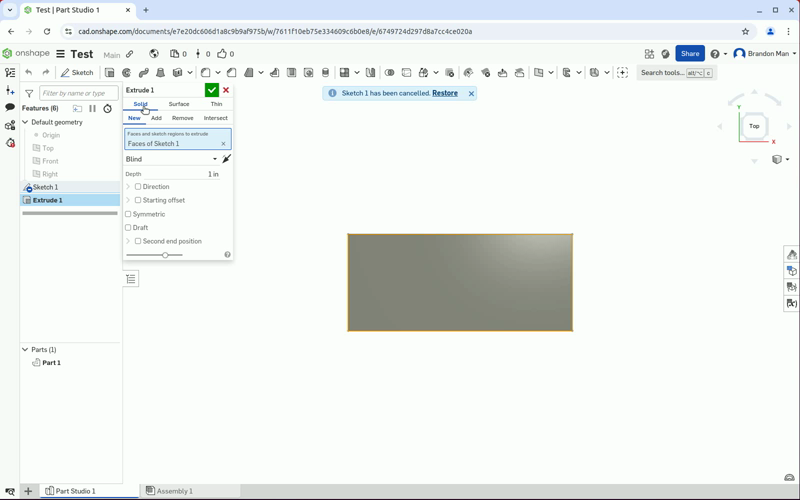
click(143, 106)
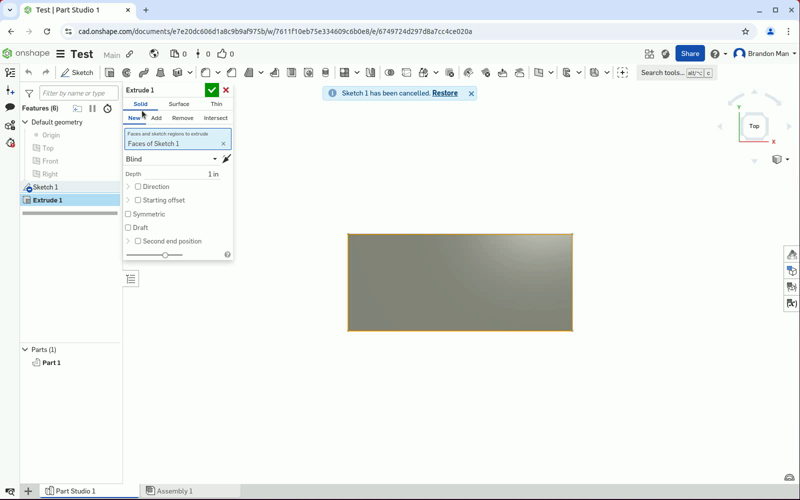
mouse_move(137, 120)
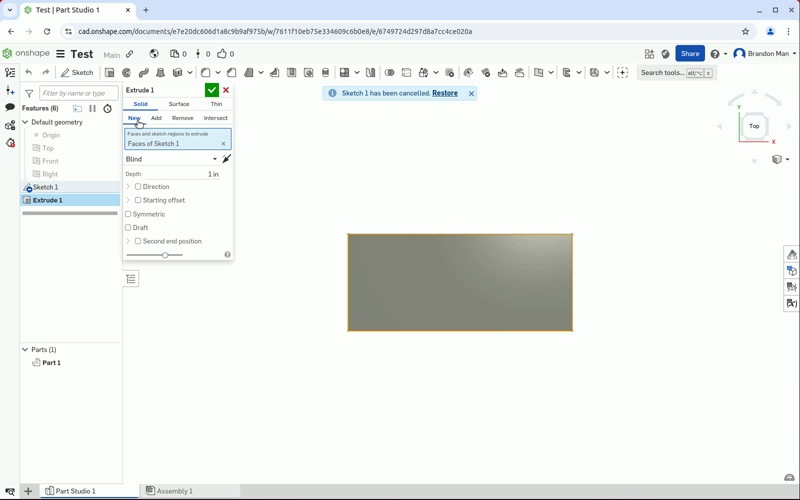
click(137, 120)
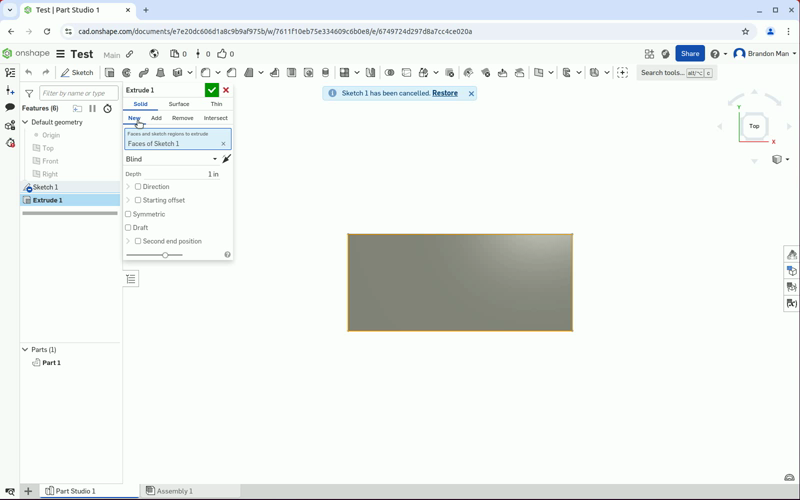
key(tab, 4)
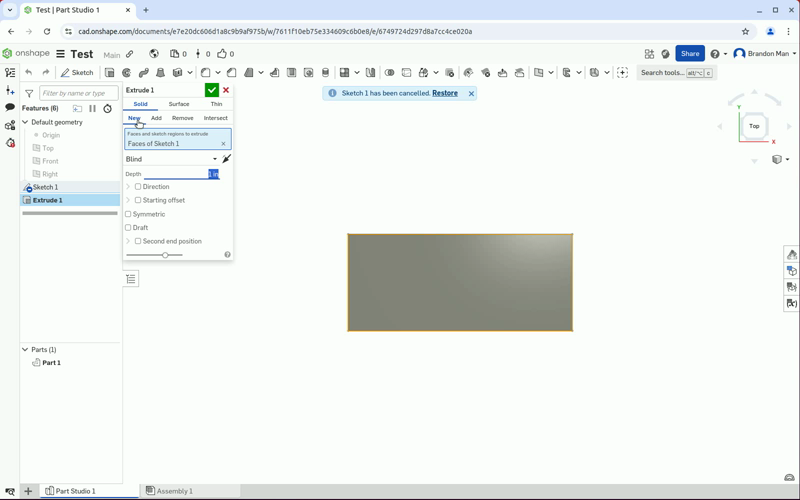
text(19.738)
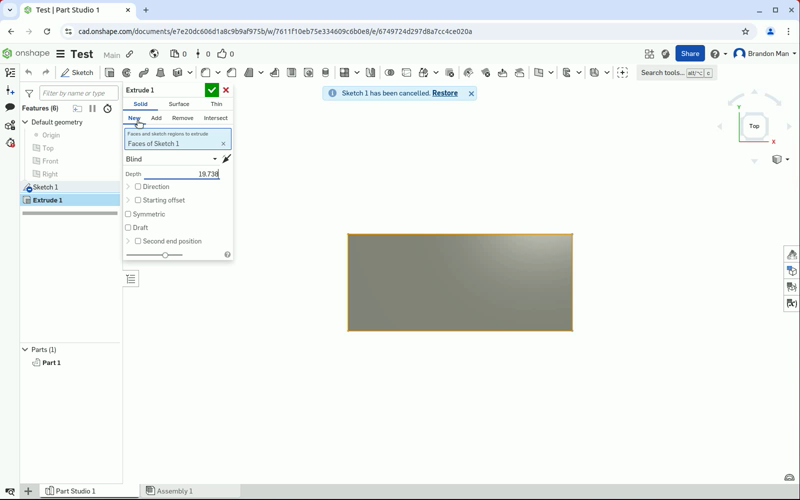
key(enter)
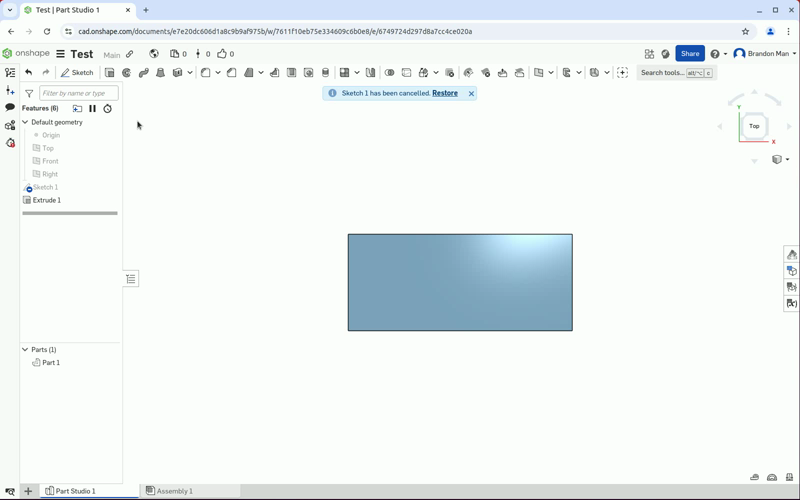
key(shift+h)
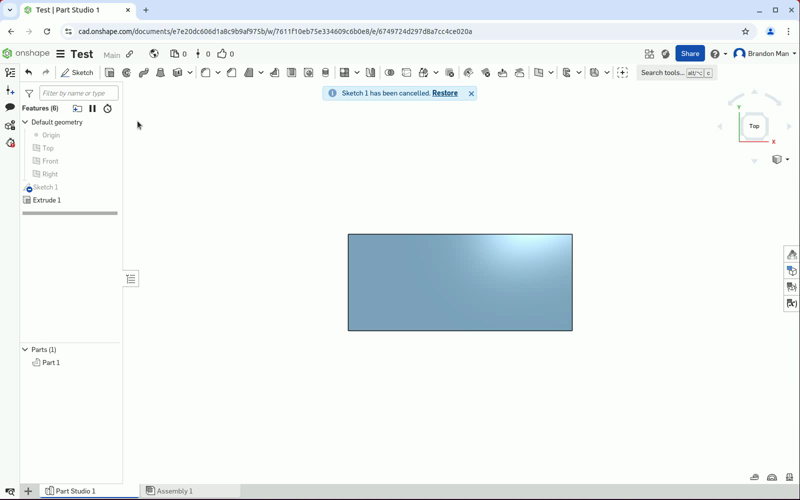
key(shift+h)
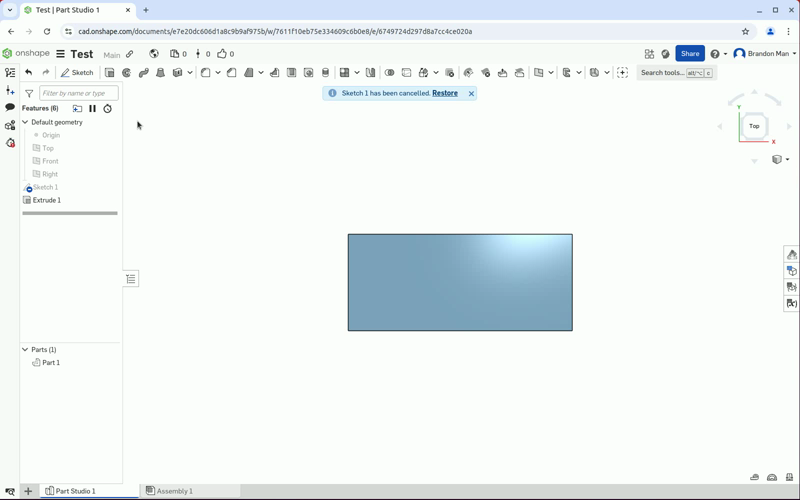
mouse_move(73, 189)
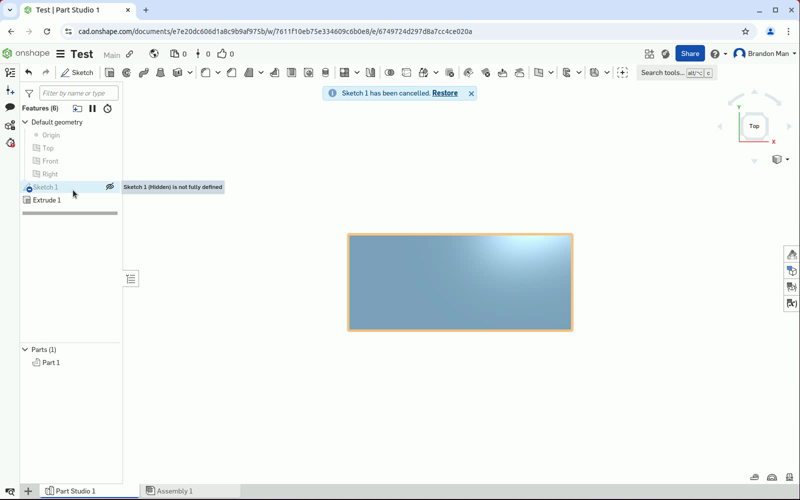
click(73, 189)
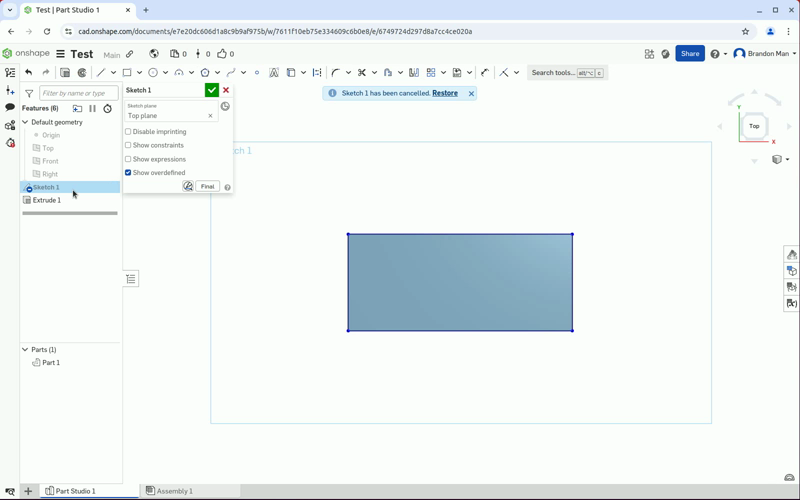
mouse_move(229, 92)
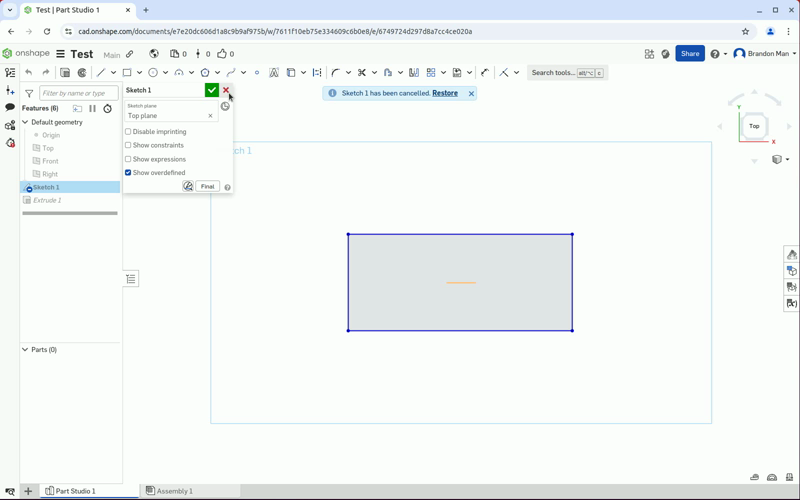
click(229, 92)
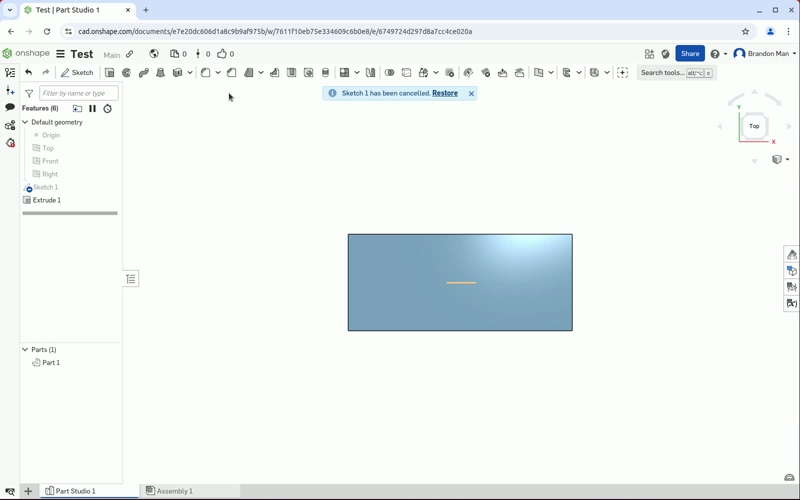
mouse_move(541, 75)
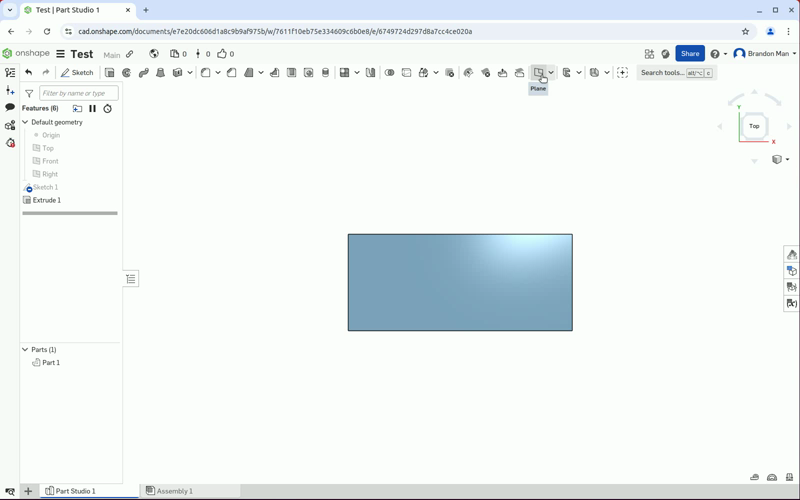
click(541, 75)
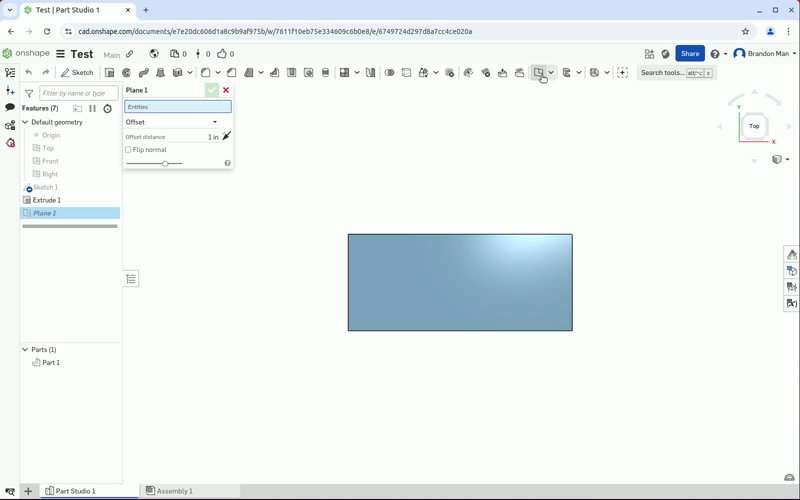
mouse_move(73, 150)
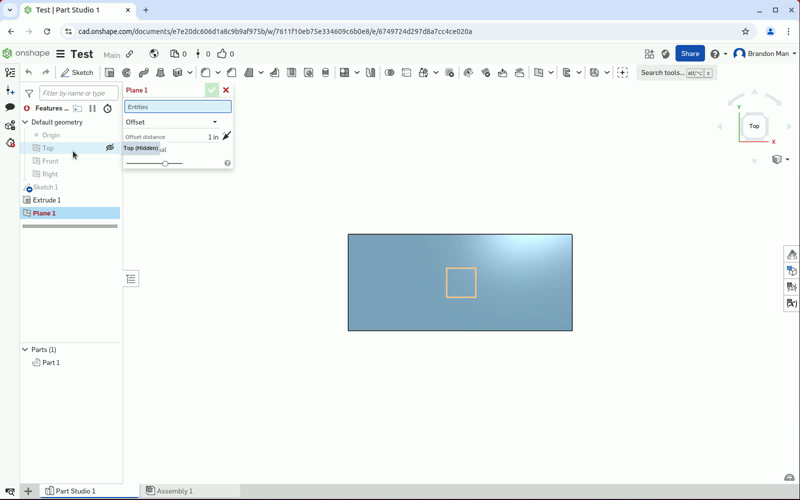
click(73, 150)
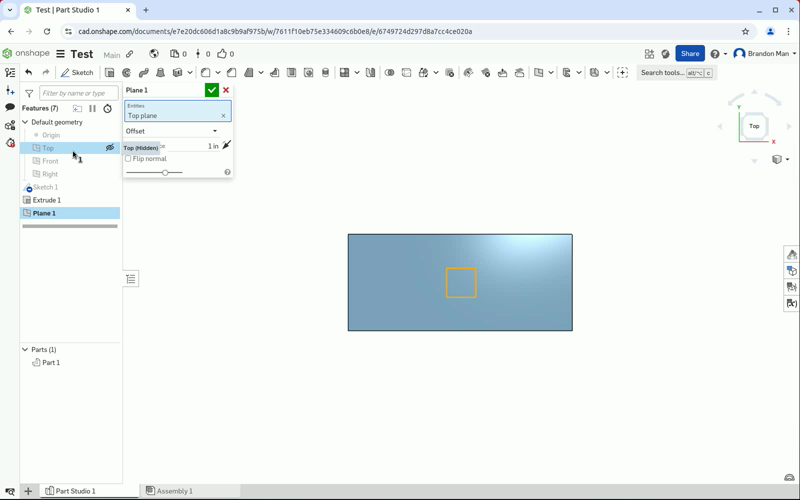
key(tab, 2)
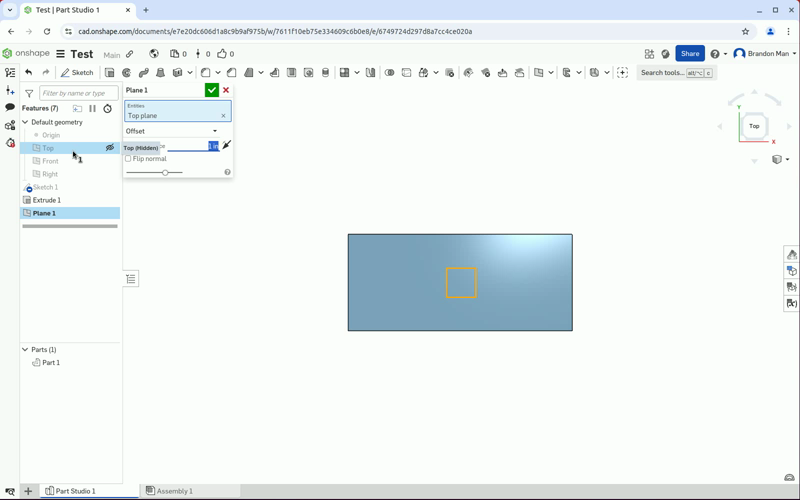
text(19.75)
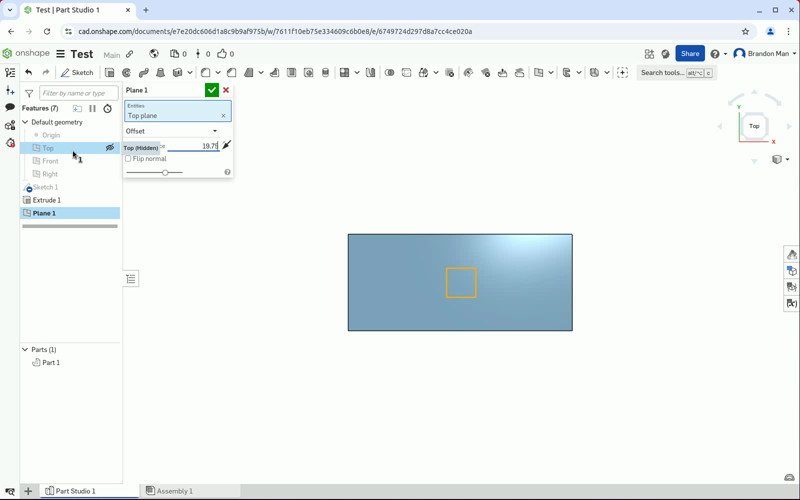
key(enter, 2)
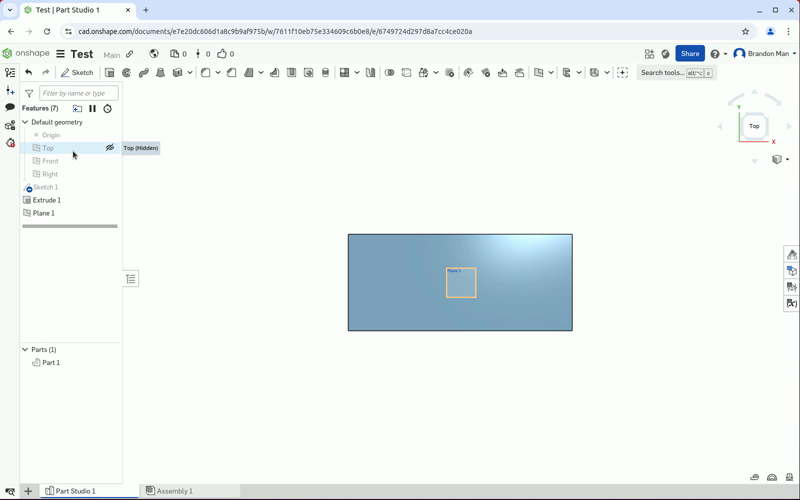
key(shift+s)
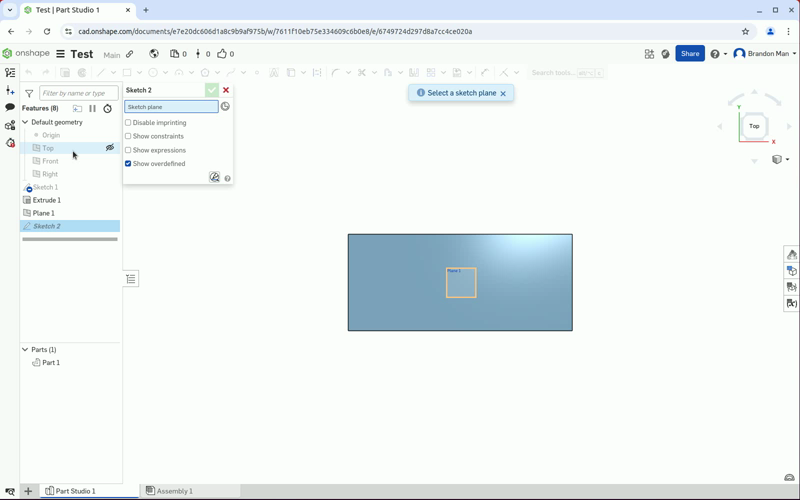
mouse_move(73, 215)
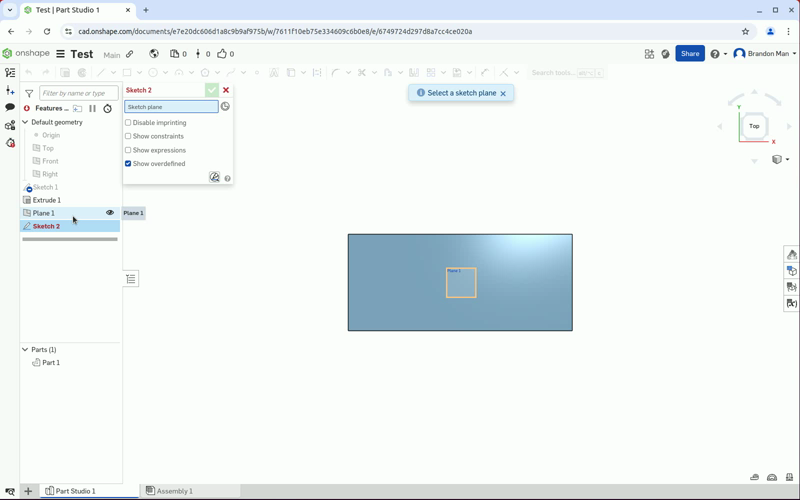
click(73, 215)
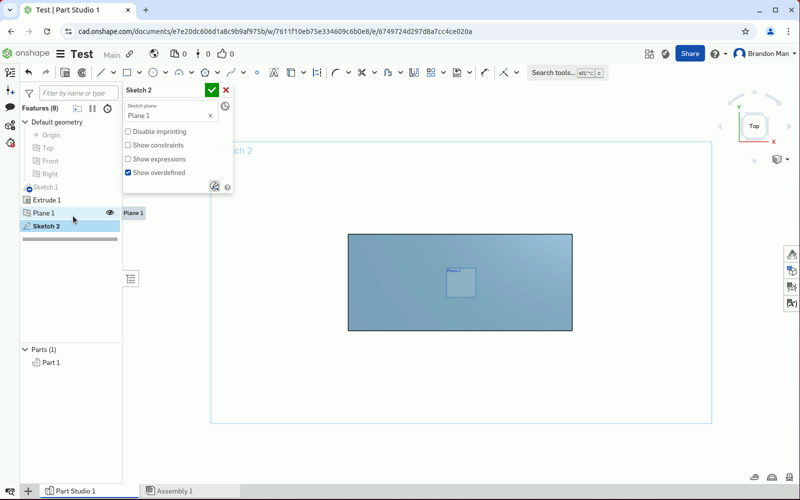
mouse_move(73, 352)
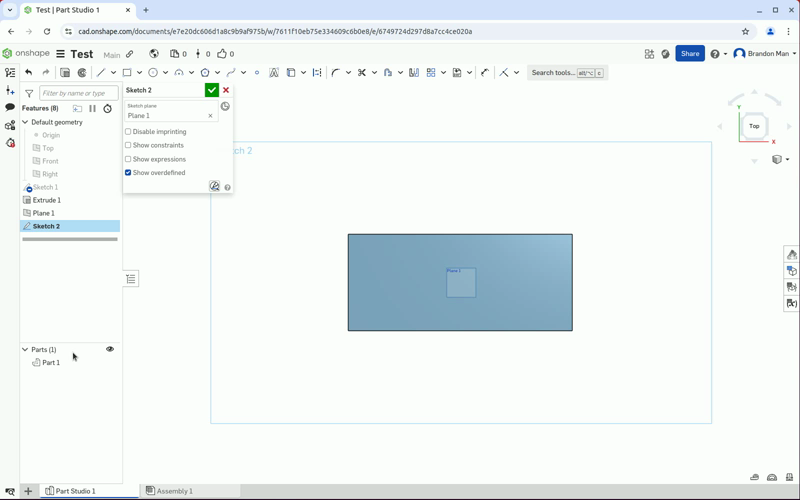
key(y)
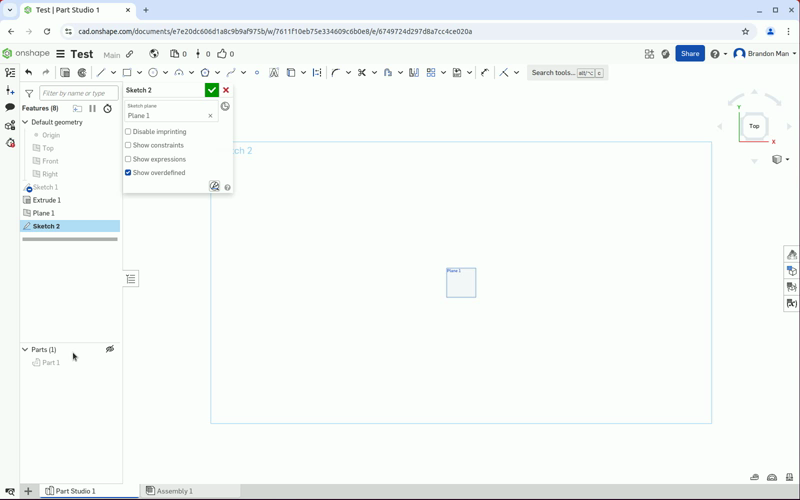
key(c)
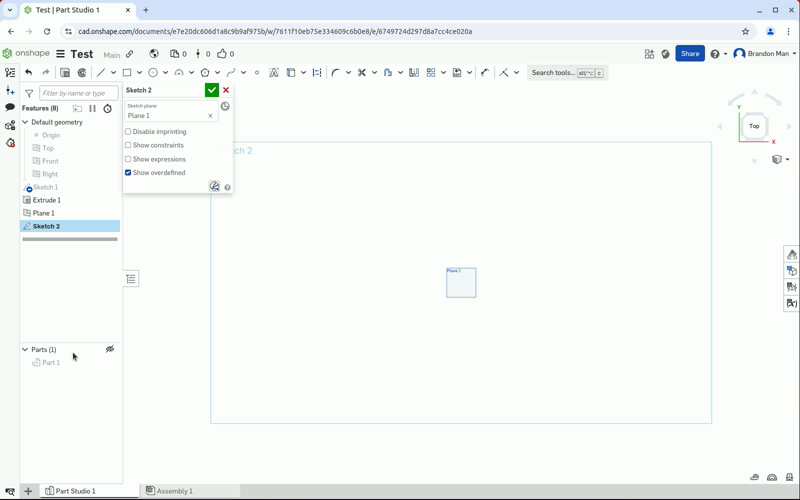
key_down(shift)
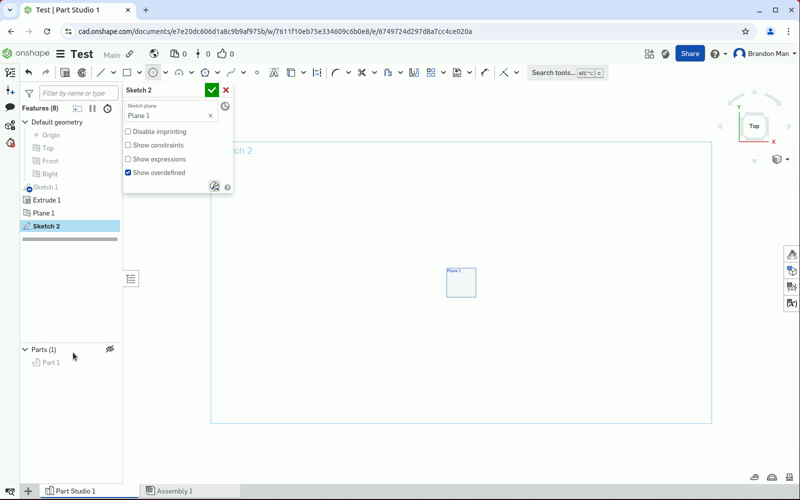
mouse_move(396, 282)
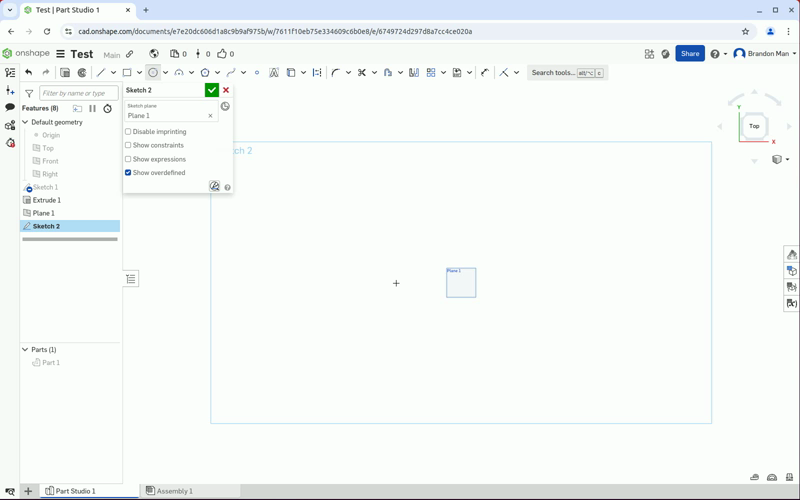
click(396, 282)
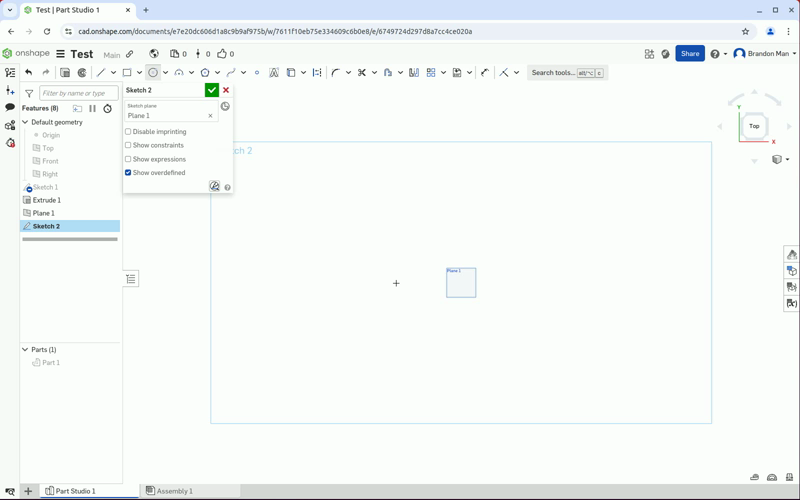
key_up(shift)
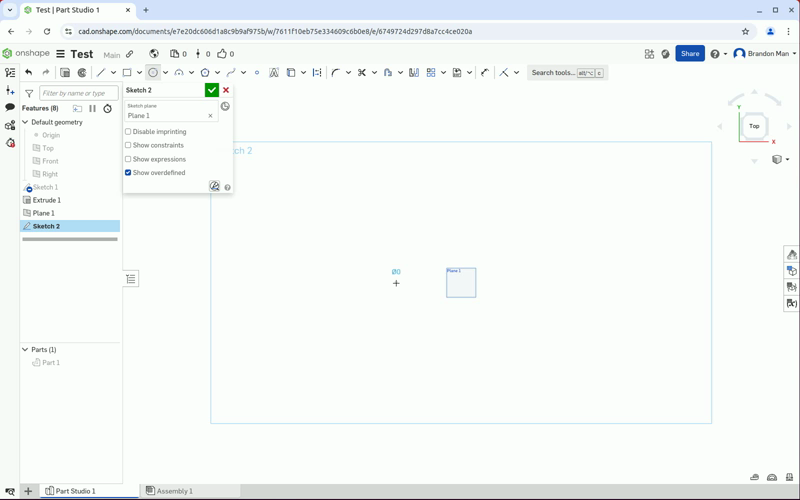
mouse_move(412, 282)
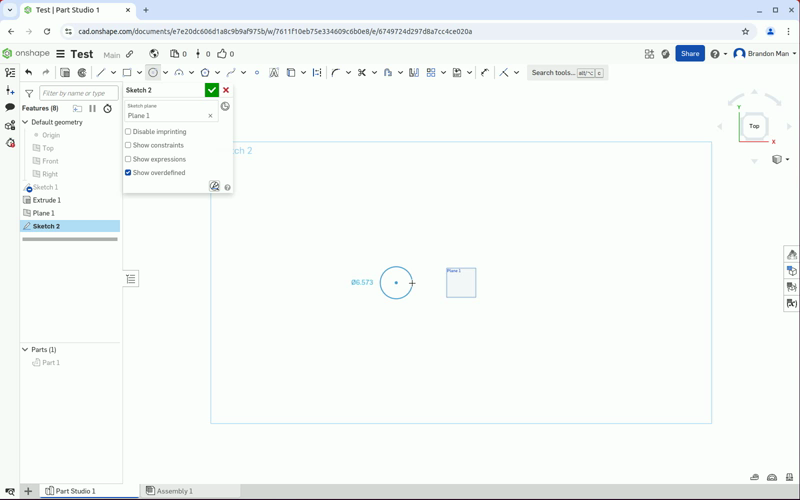
click(412, 282)
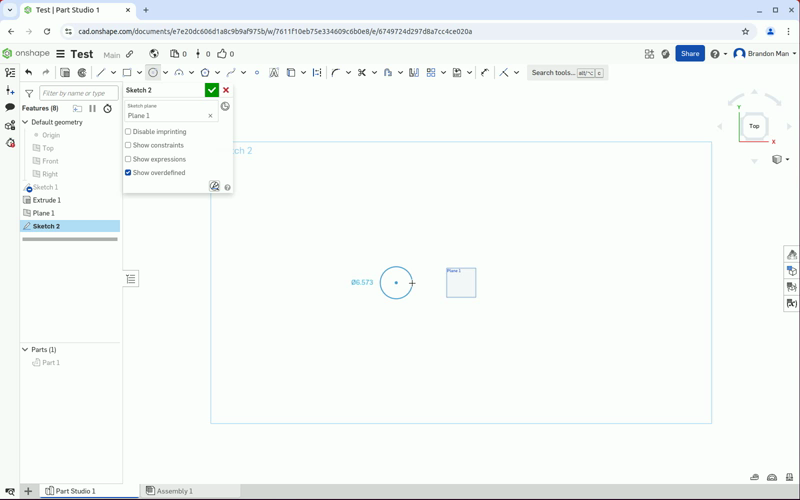
key(esc)
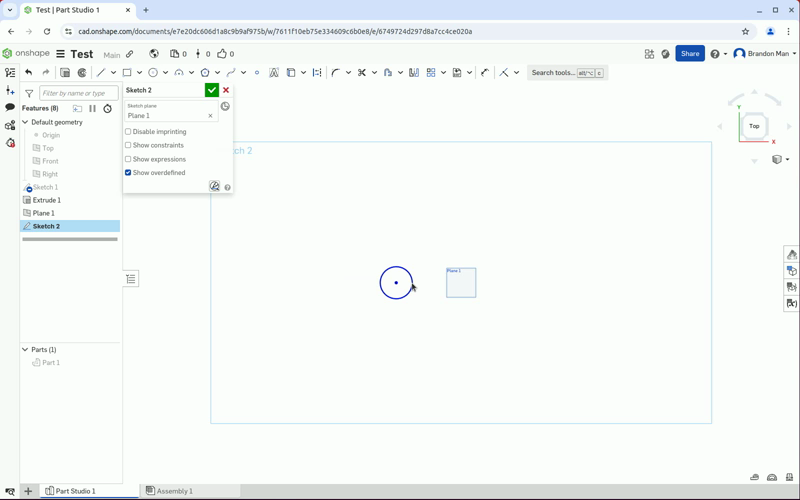
mouse_move(391, 288)
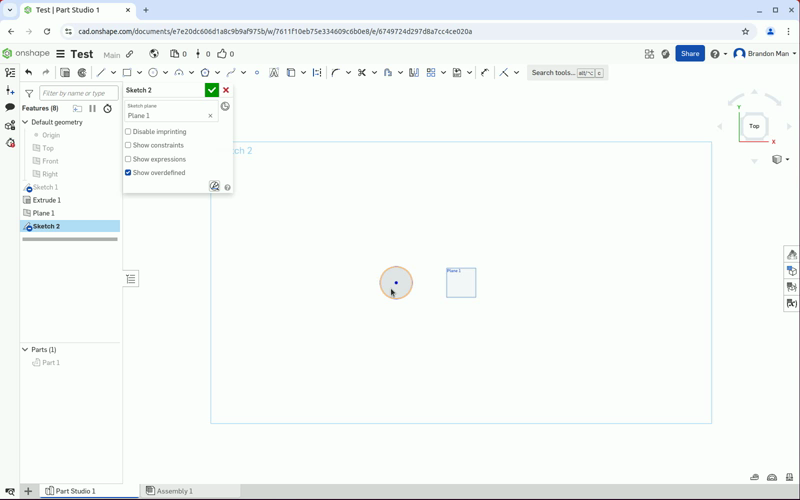
scroll(6)
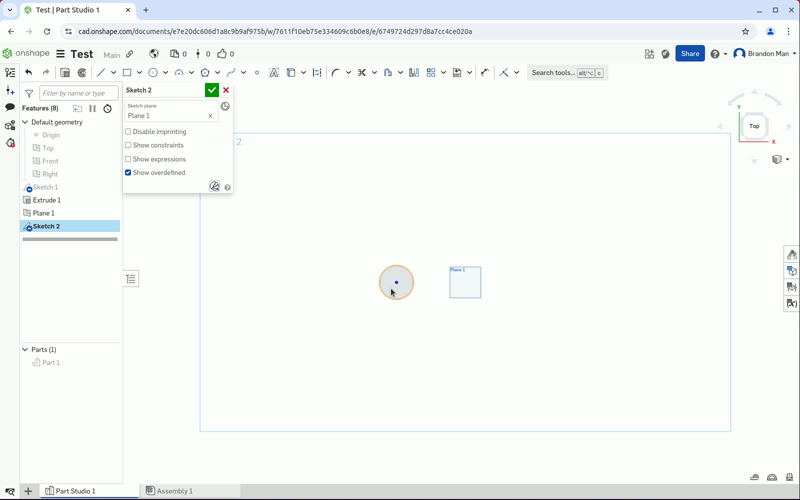
scroll(6)
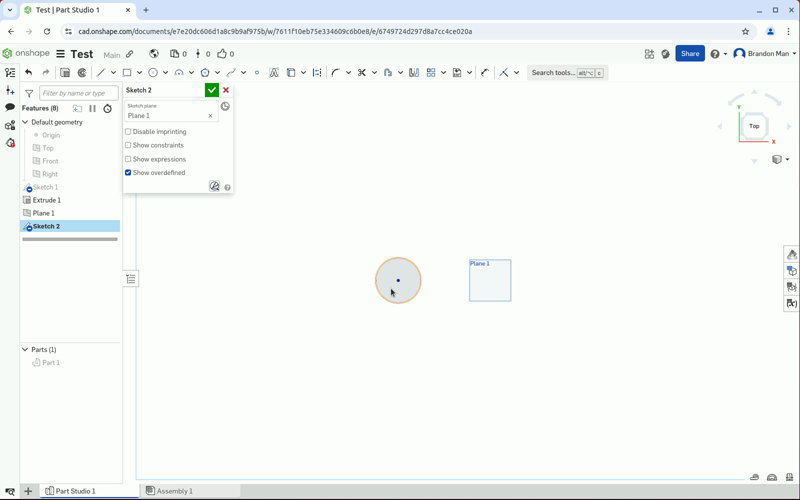
scroll(6)
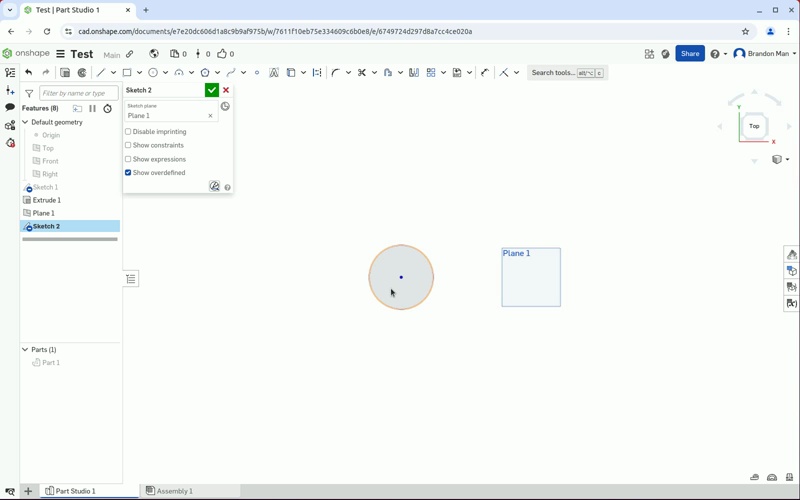
scroll(6)
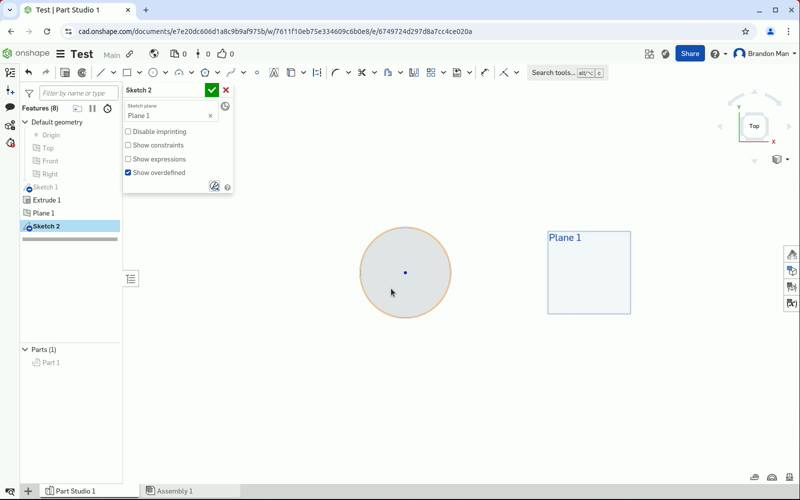
scroll(6)
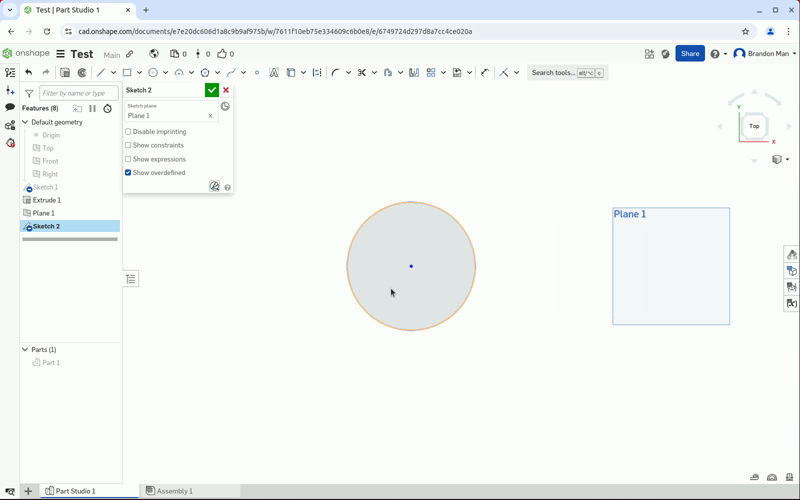
scroll(6)
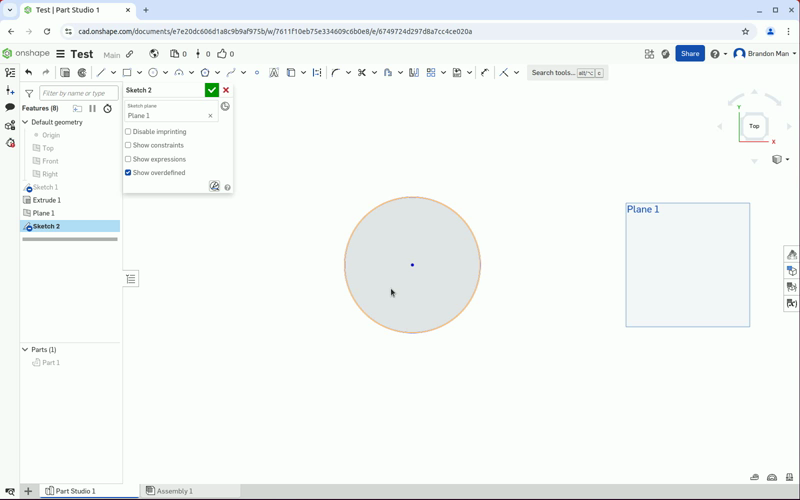
scroll(6)
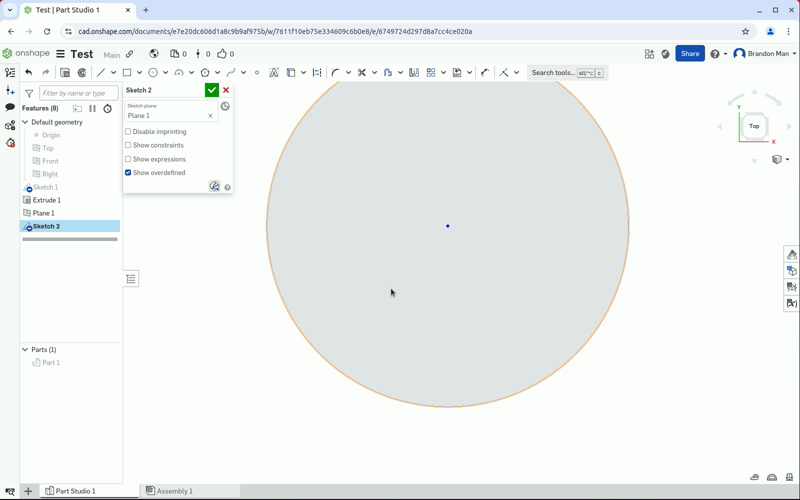
click(391, 288)
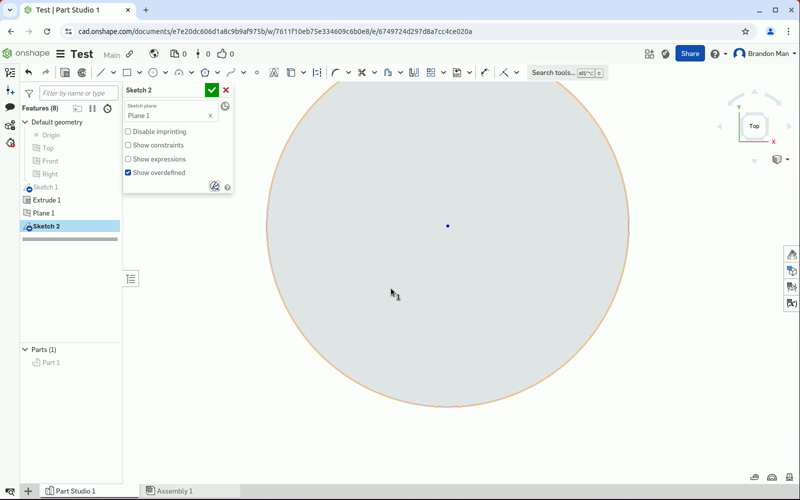
scroll(-6)
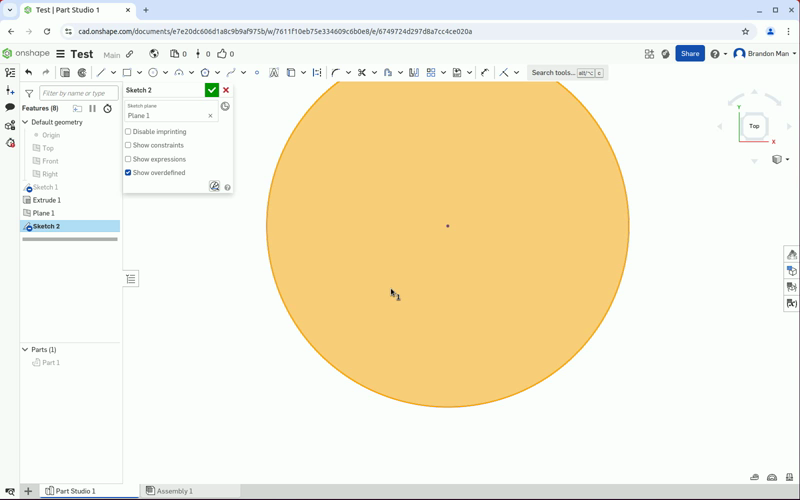
scroll(-6)
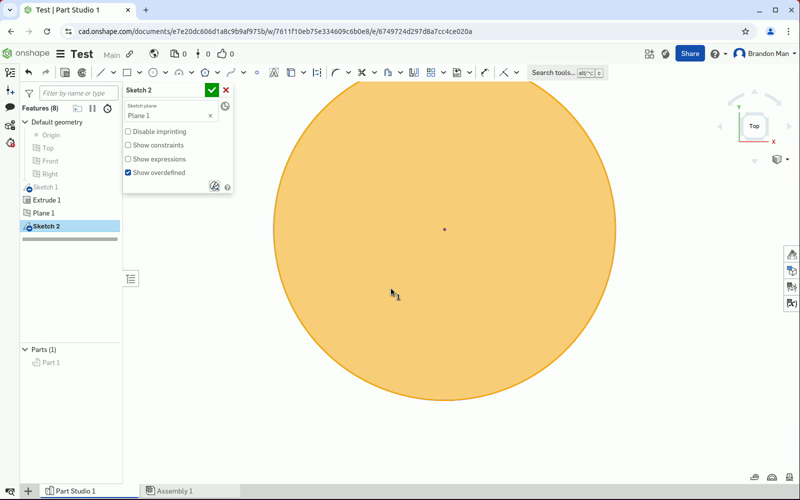
scroll(-6)
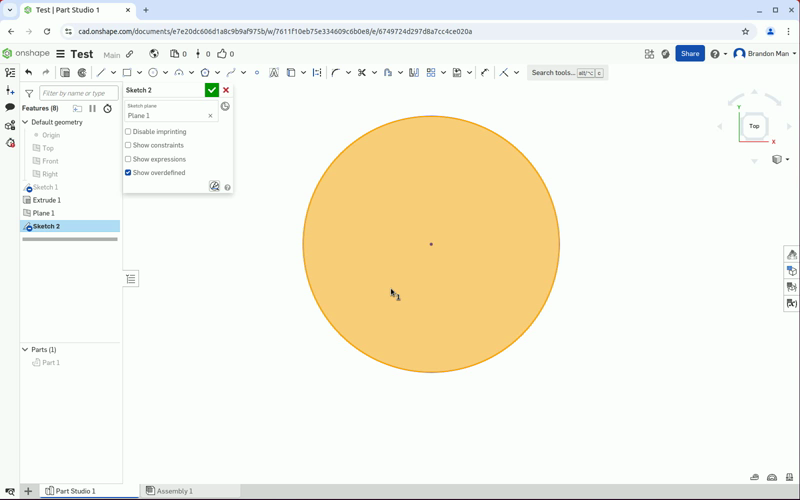
scroll(-6)
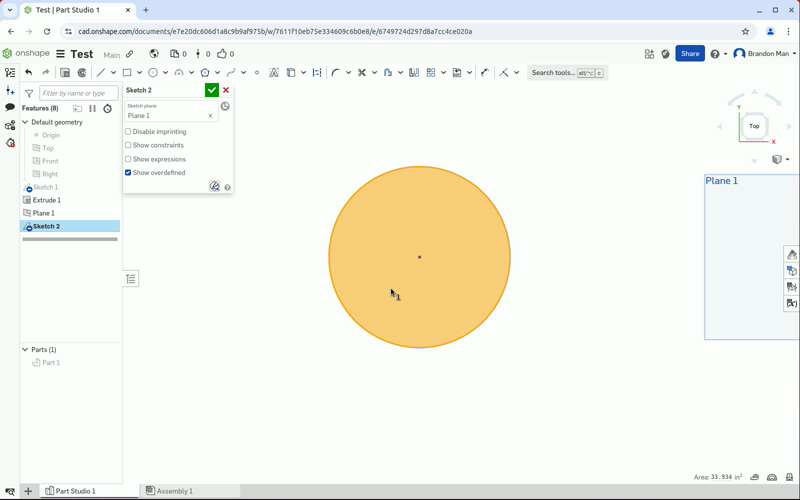
scroll(-6)
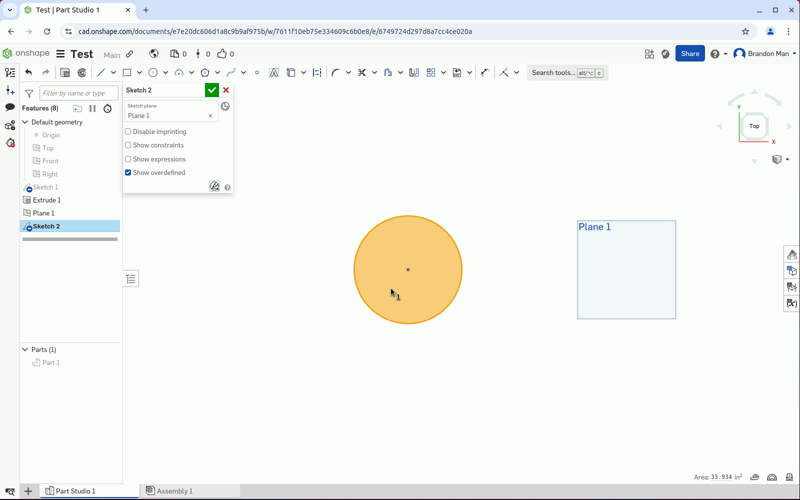
scroll(-6)
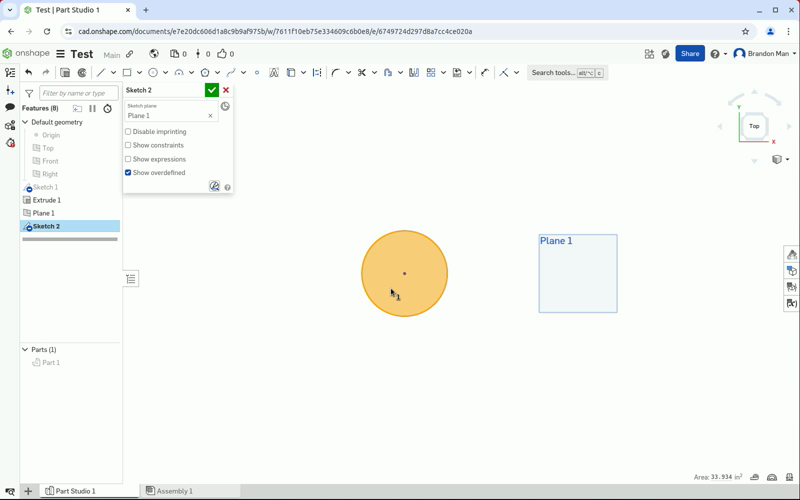
scroll(-6)
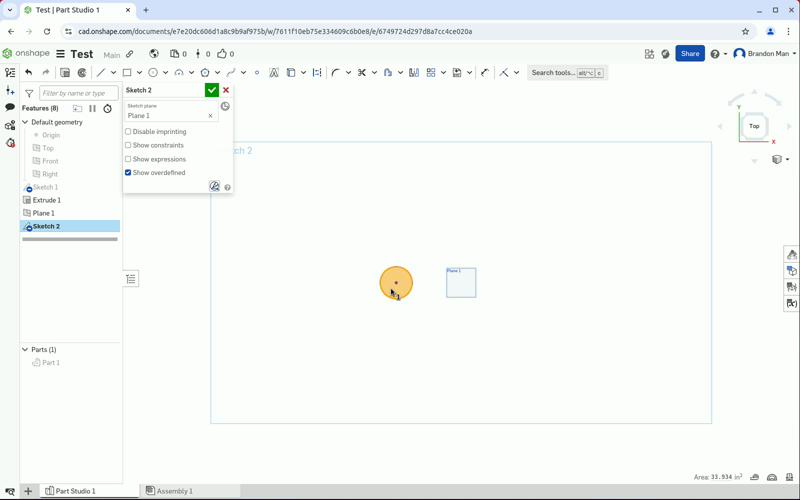
mouse_move(73, 352)
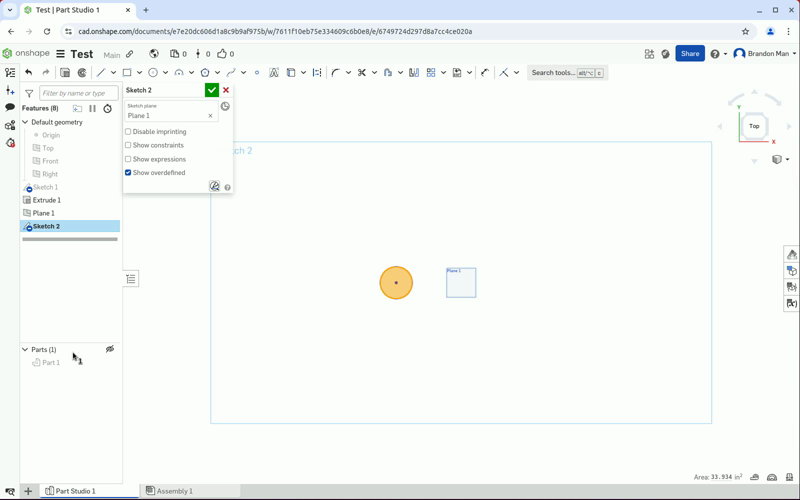
key(shift+y)
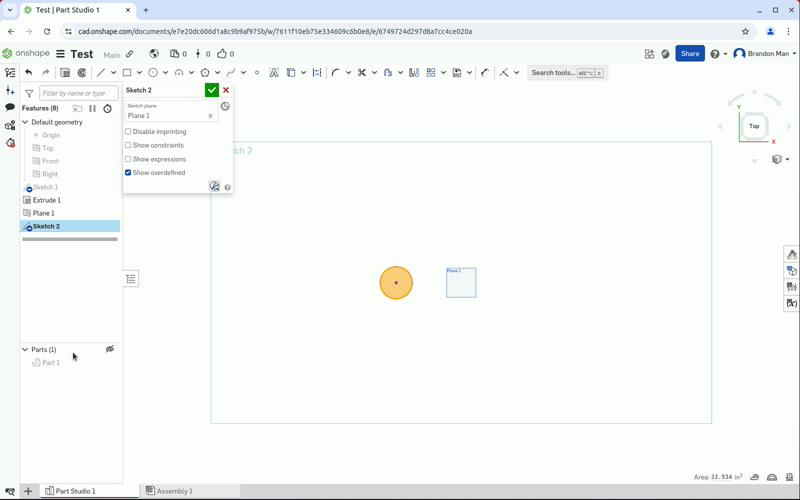
key(shift+e)
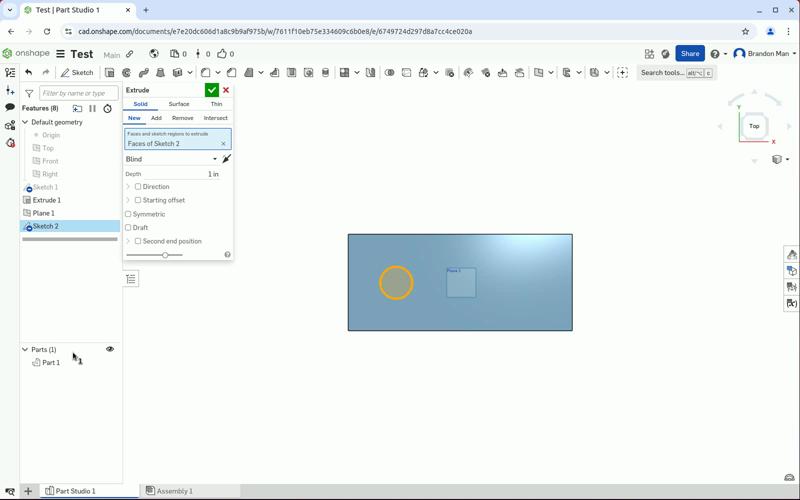
mouse_move(143, 106)
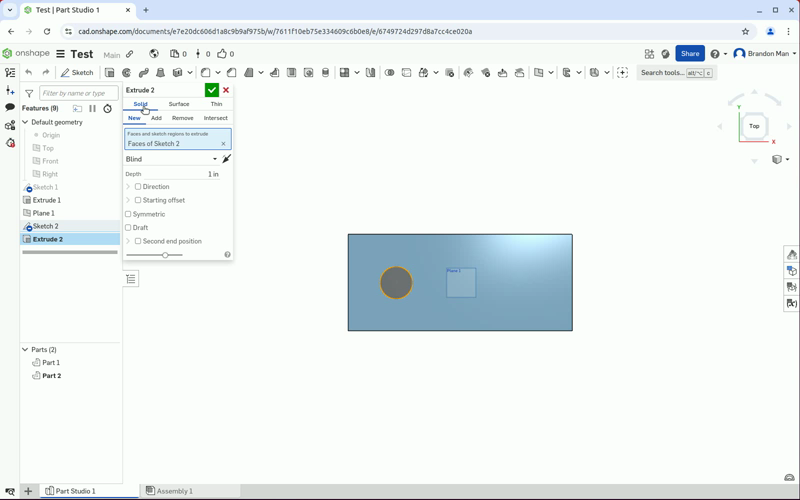
click(143, 106)
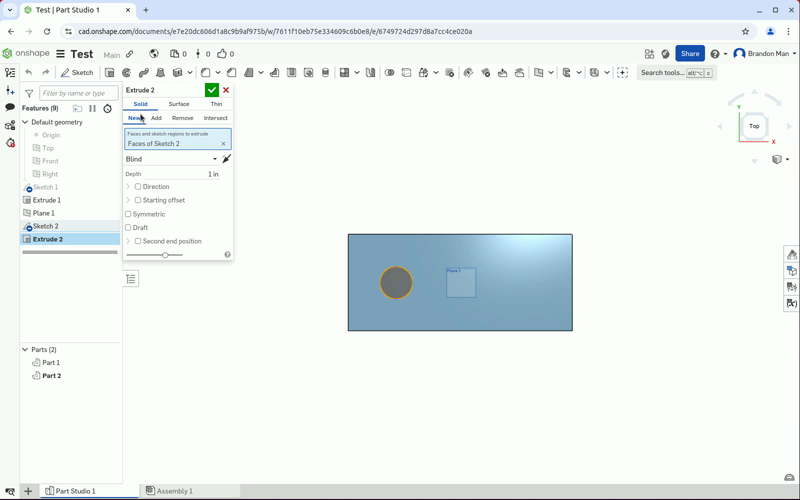
mouse_move(137, 120)
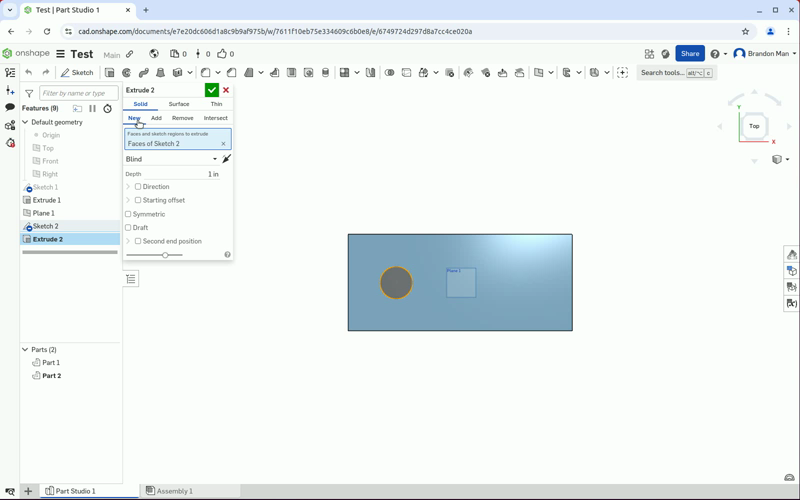
click(137, 120)
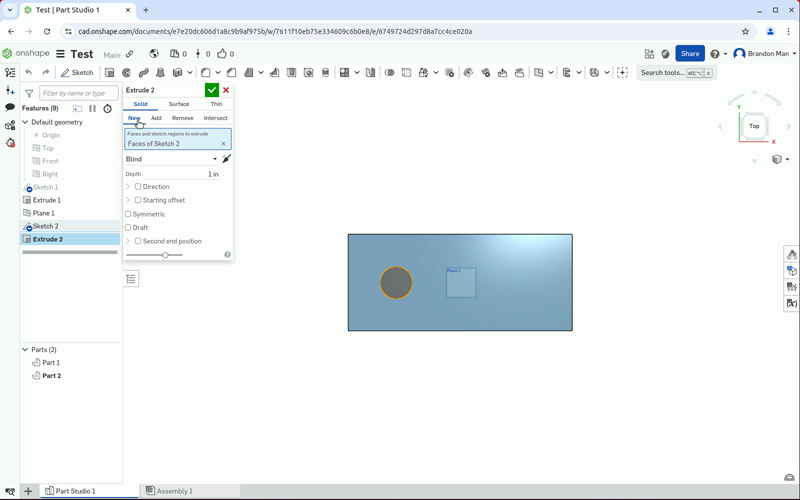
key(tab, 4)
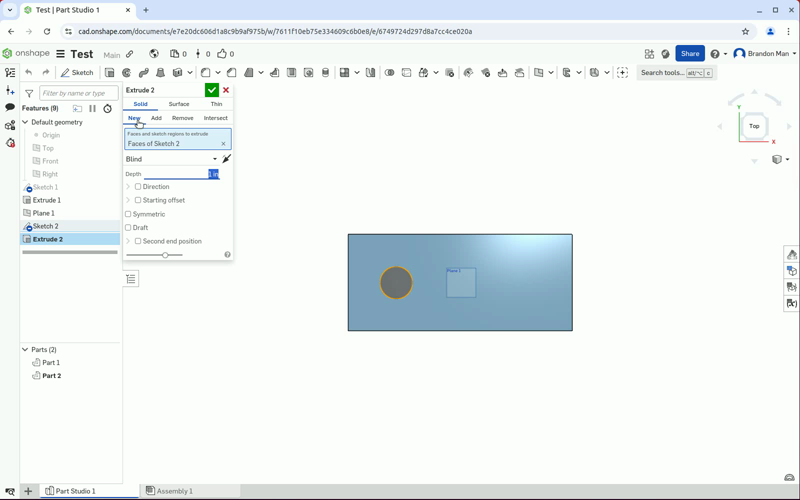
text(3.37)
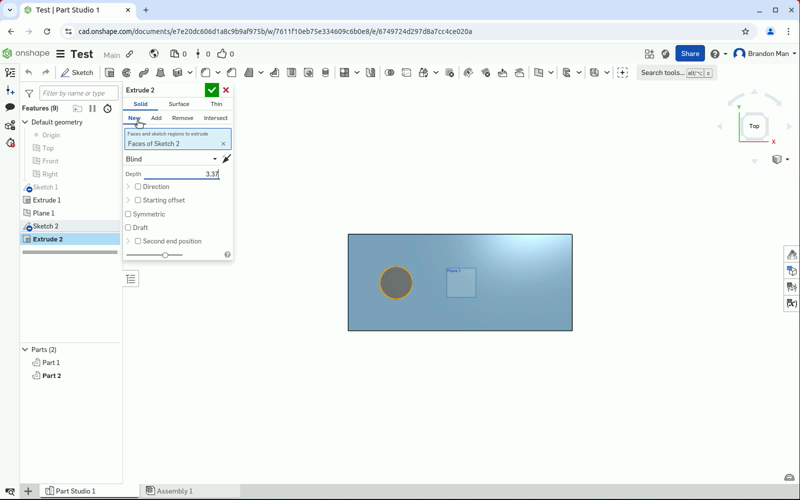
key(enter)
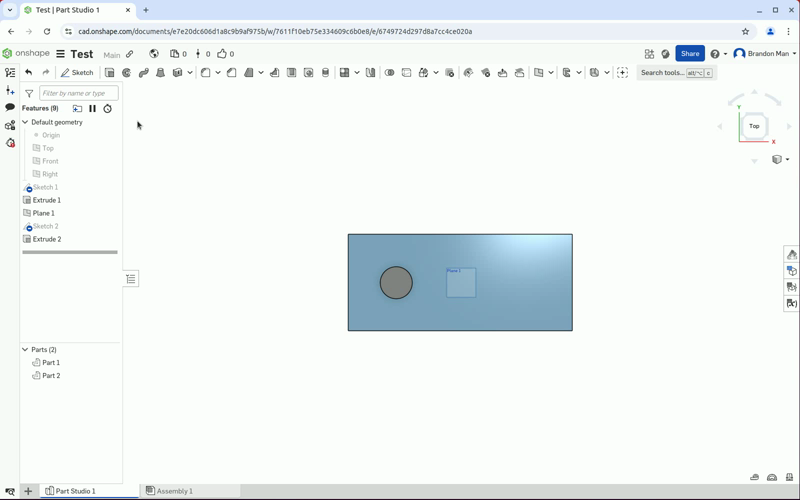
key(shift+h)
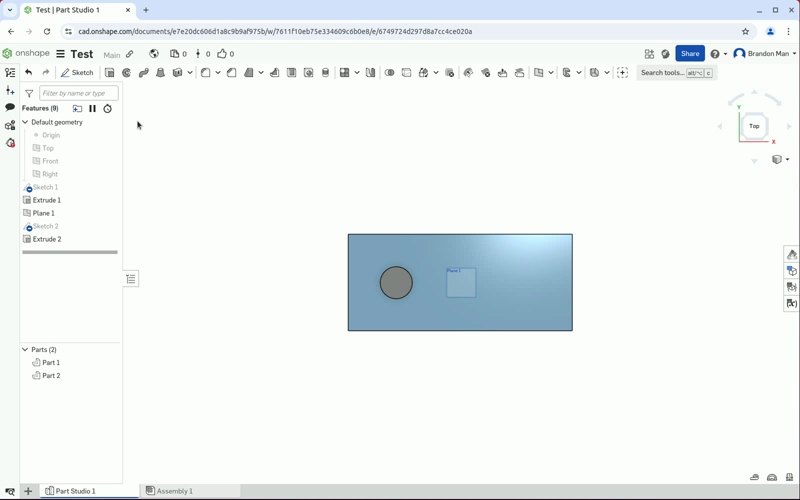
key(shift+h)
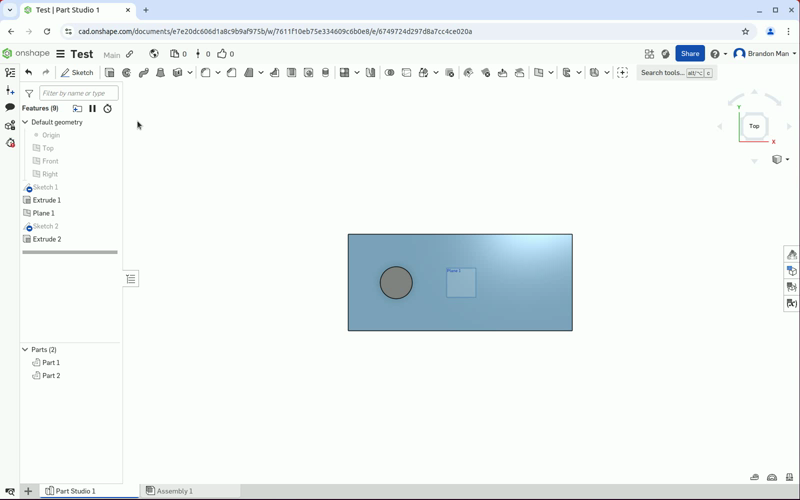
mouse_move(73, 189)
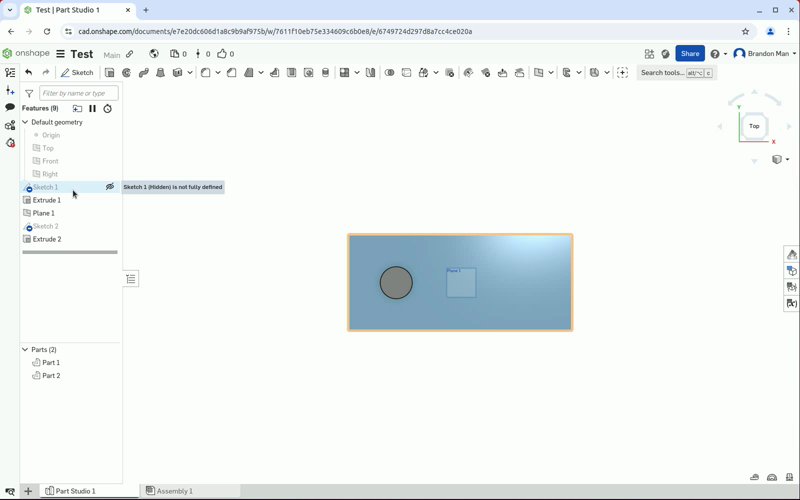
click(73, 189)
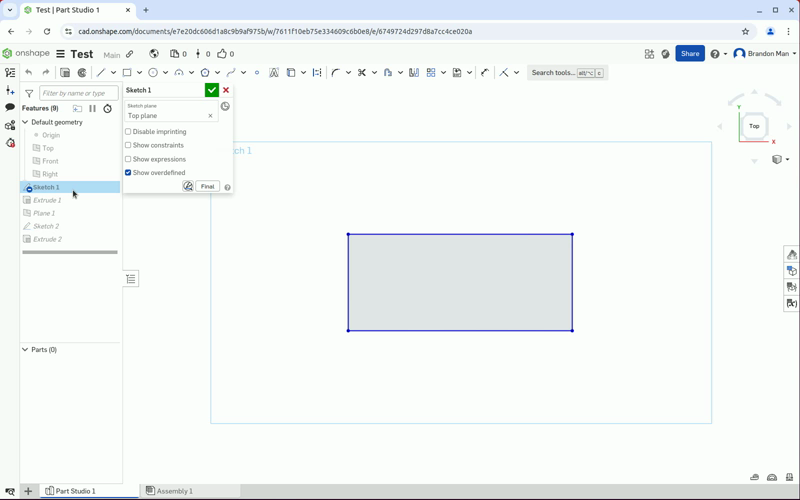
mouse_move(229, 92)
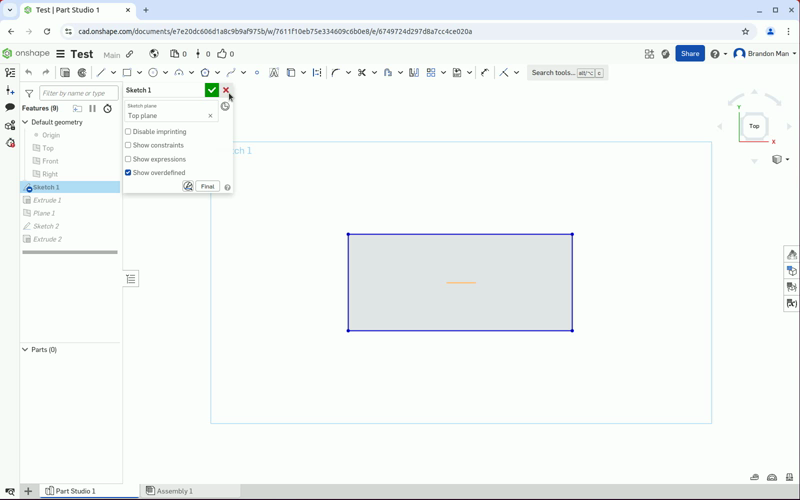
click(229, 92)
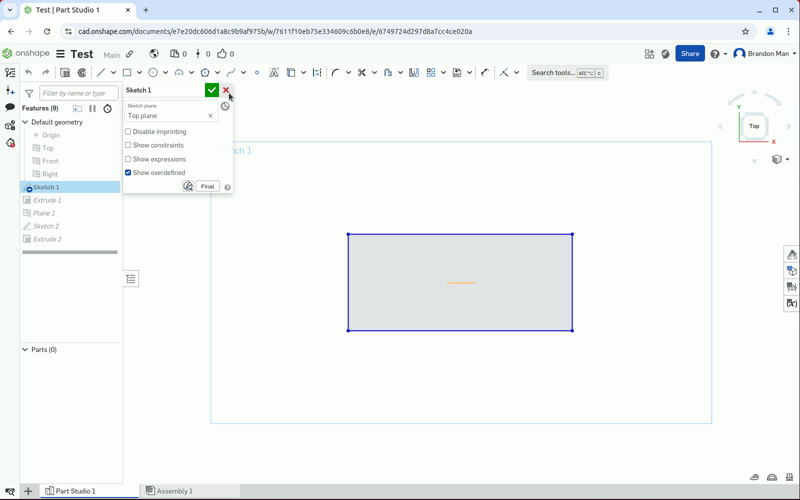
key(shift+s)
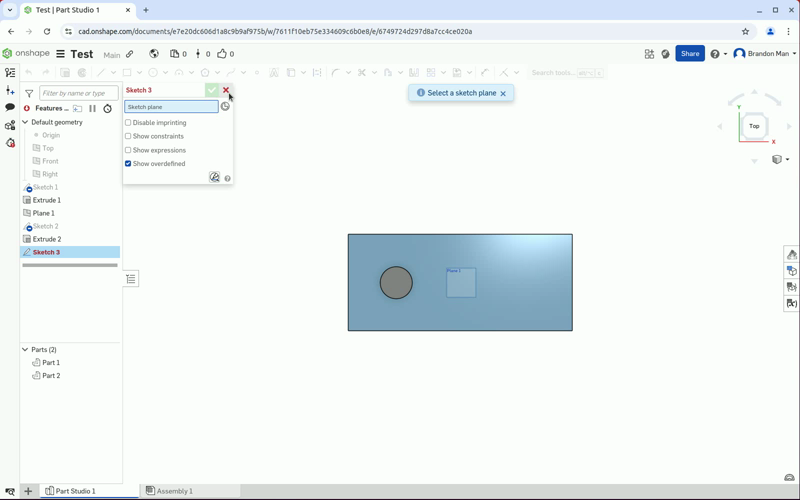
mouse_move(73, 215)
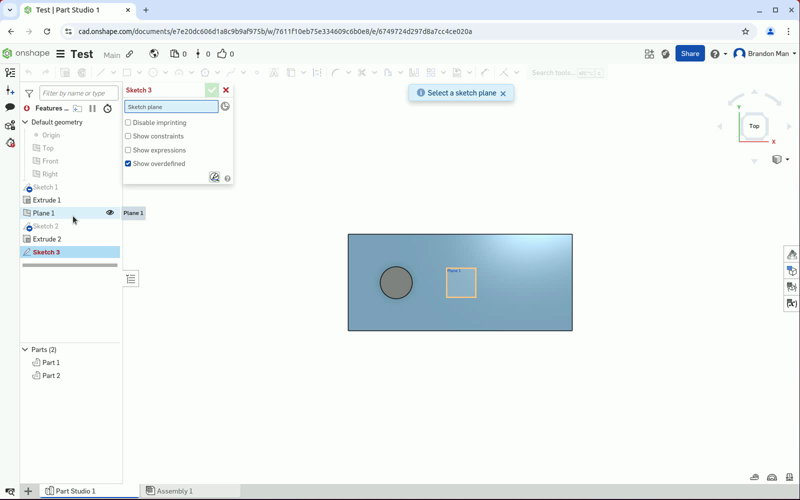
click(73, 215)
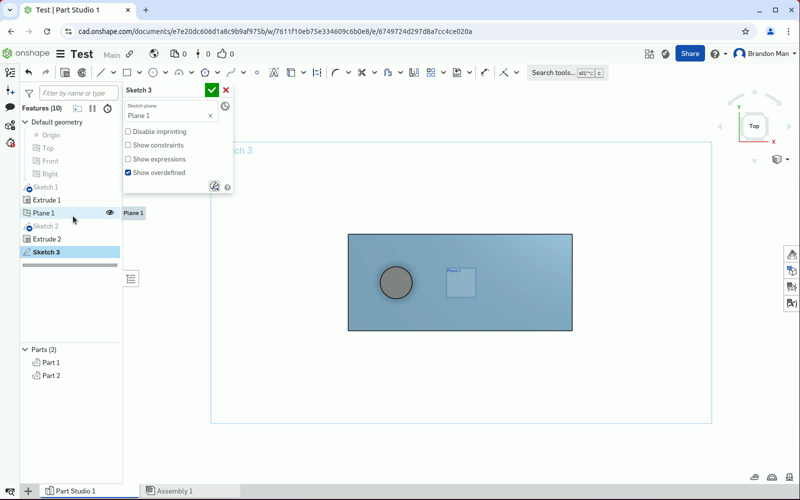
mouse_move(73, 352)
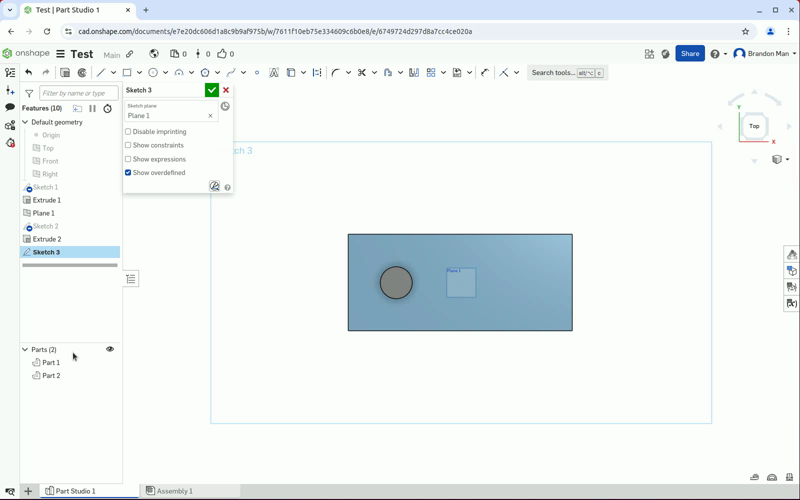
key(y)
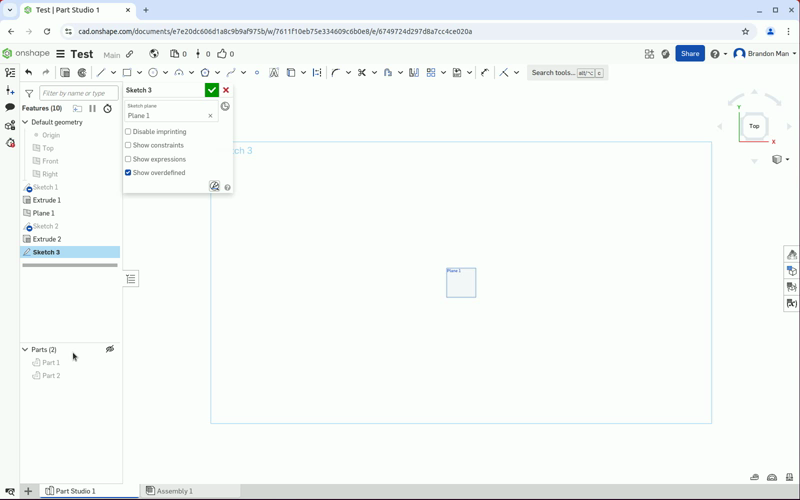
key(c)
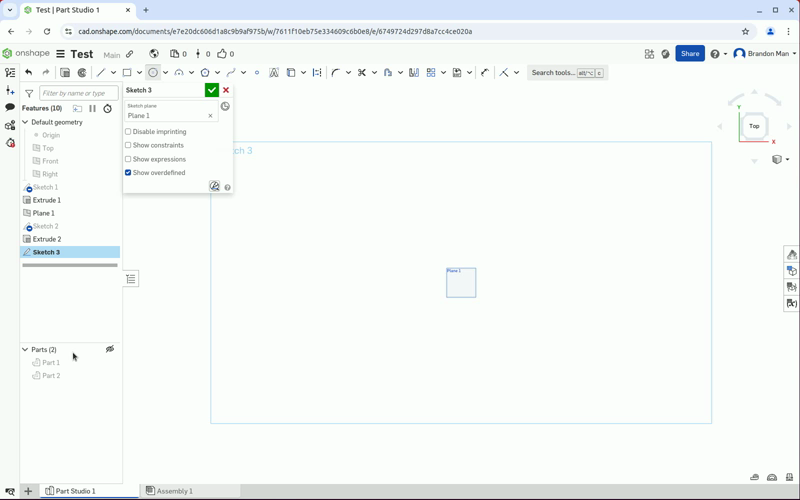
key_down(shift)
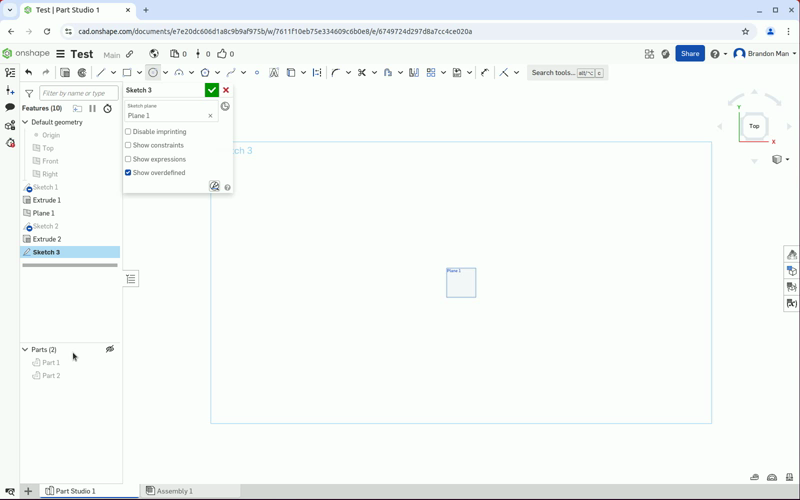
mouse_move(460, 282)
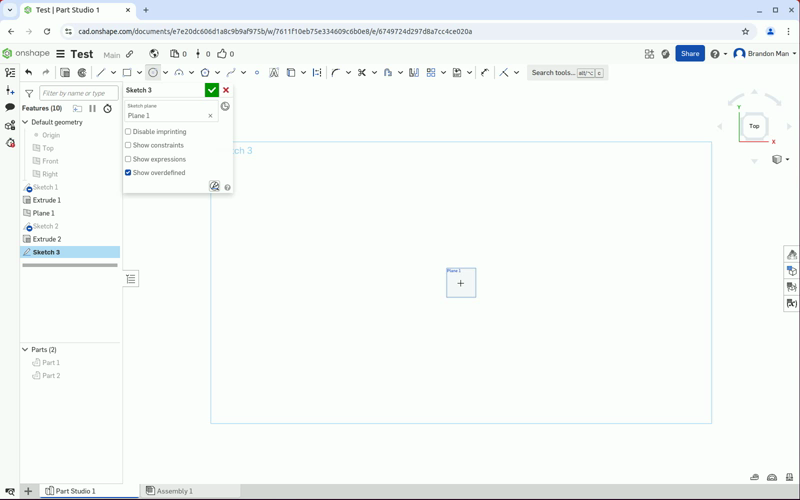
click(460, 282)
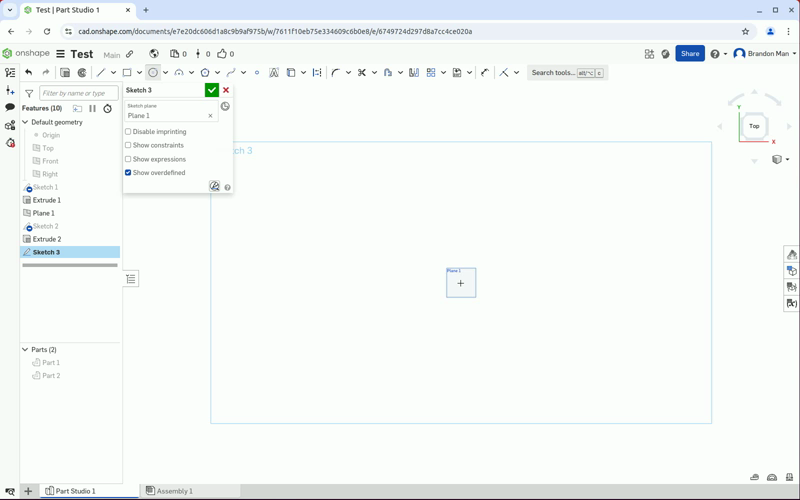
key_up(shift)
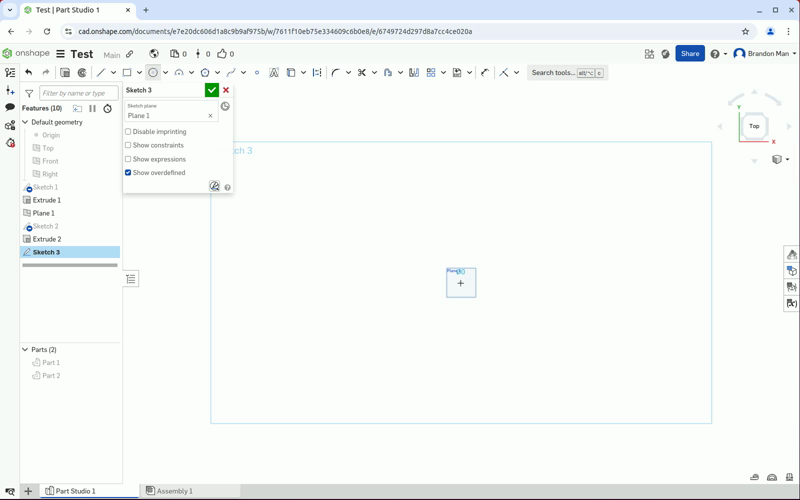
mouse_move(477, 282)
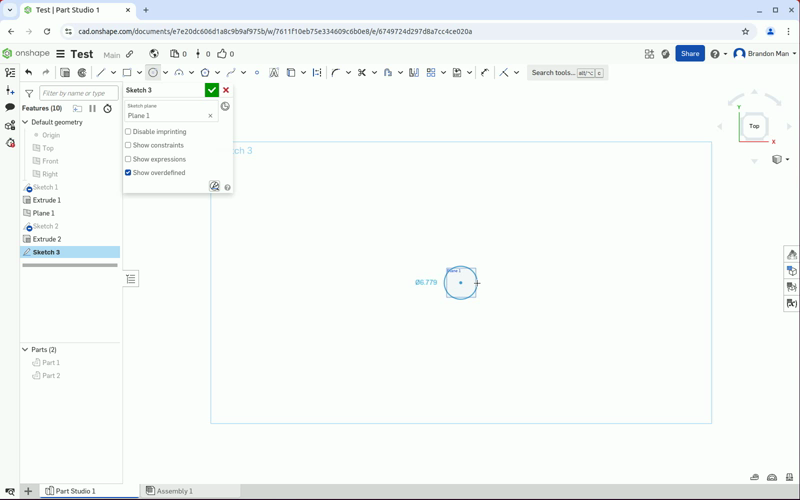
click(477, 282)
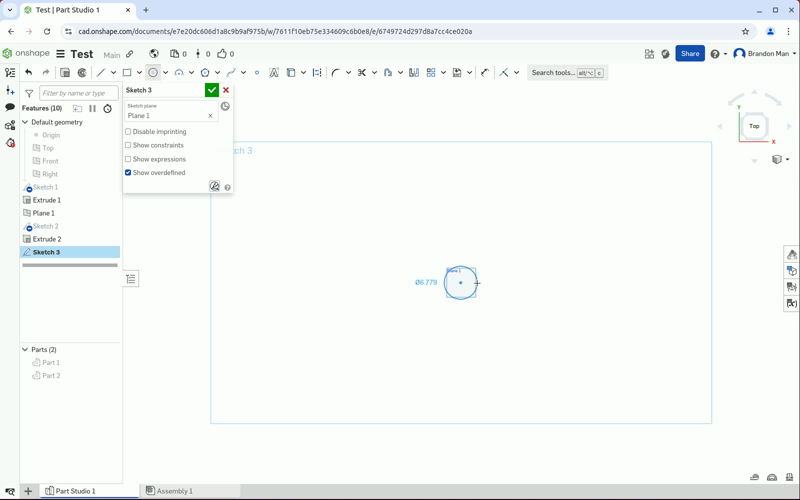
key(esc)
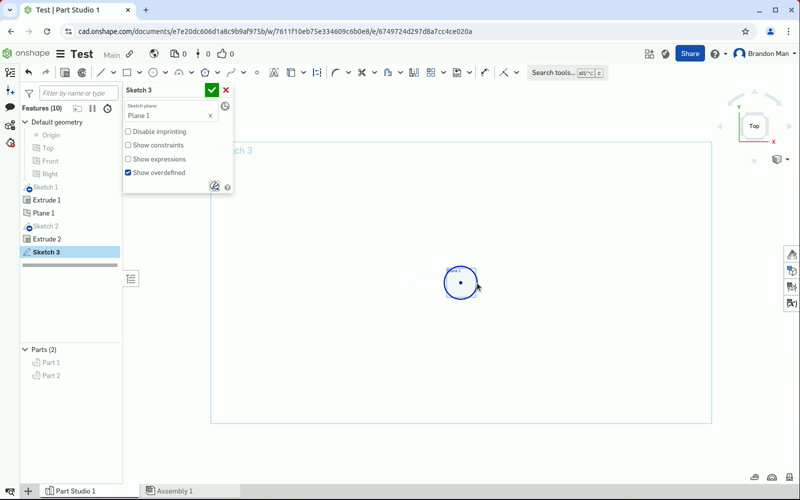
mouse_move(466, 277)
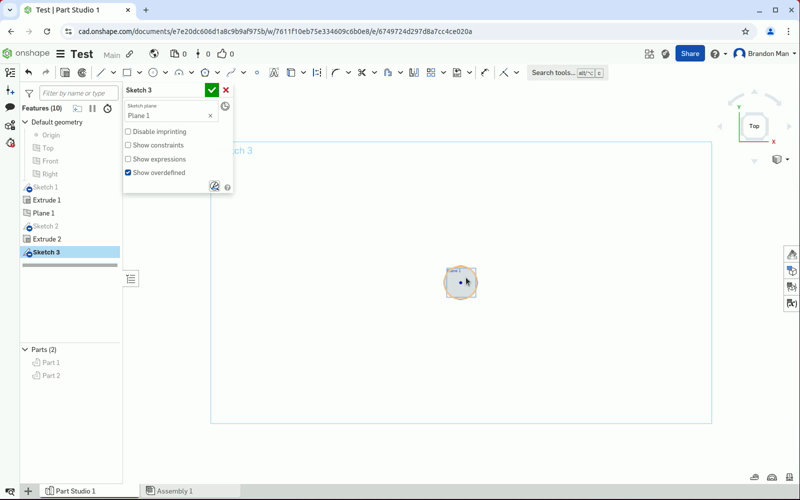
scroll(6)
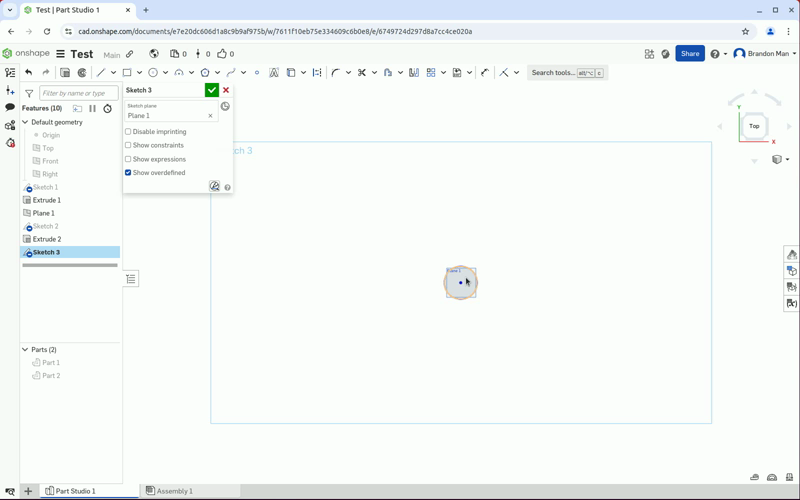
scroll(6)
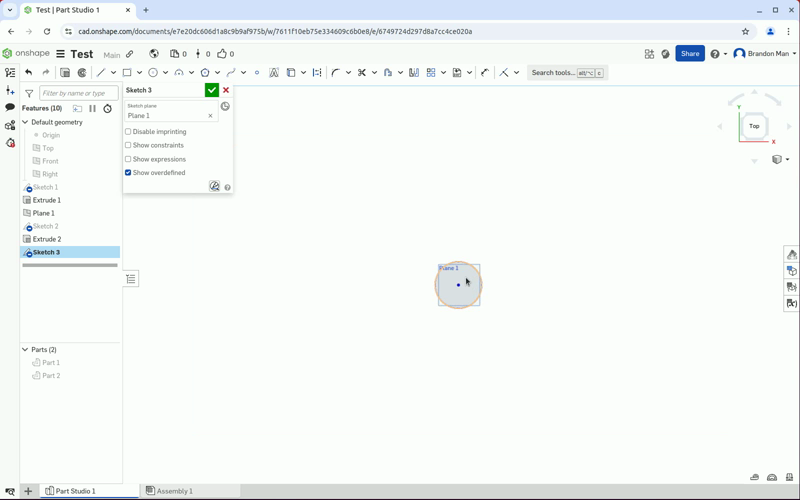
scroll(6)
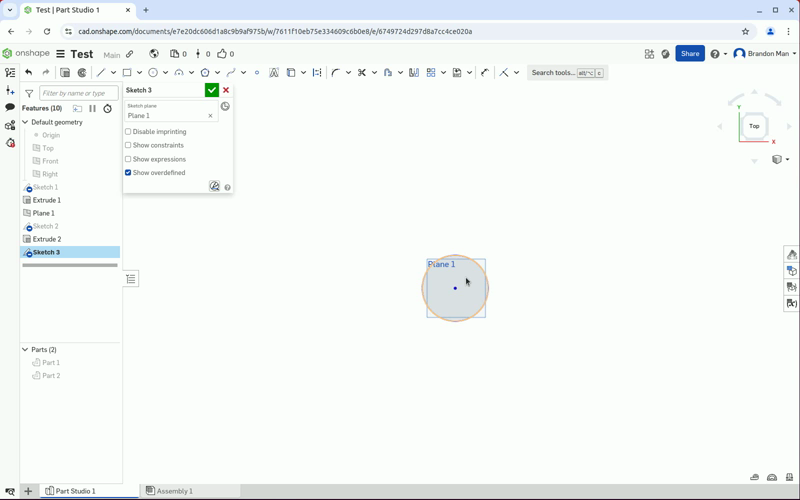
scroll(6)
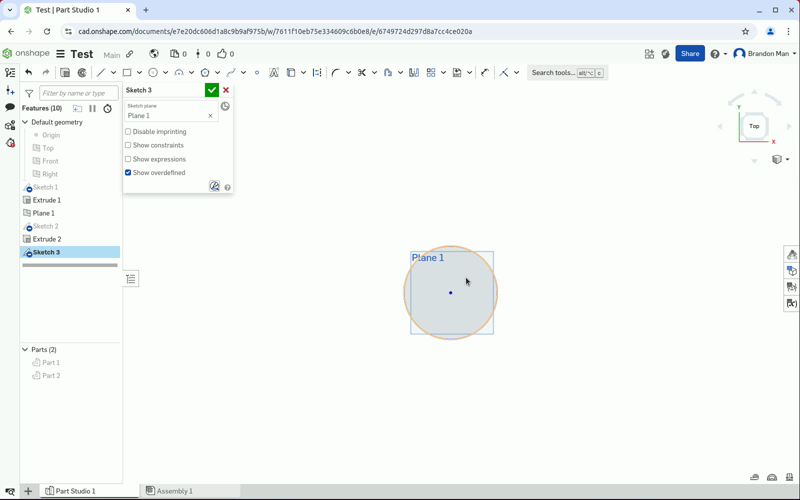
scroll(6)
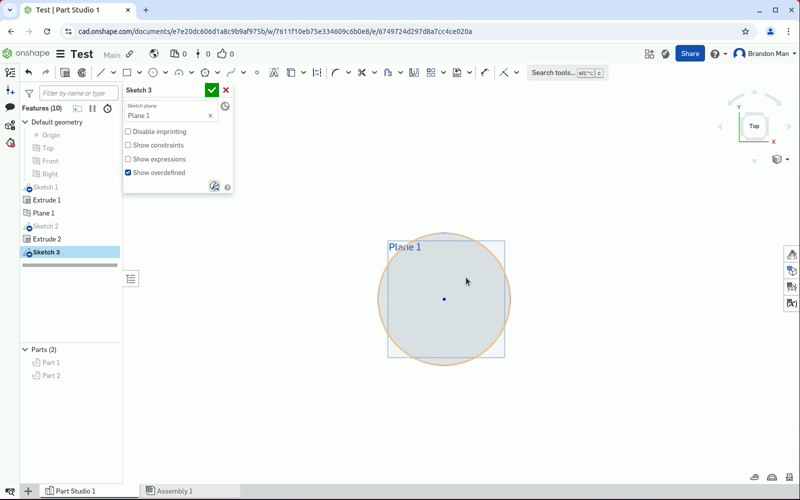
scroll(6)
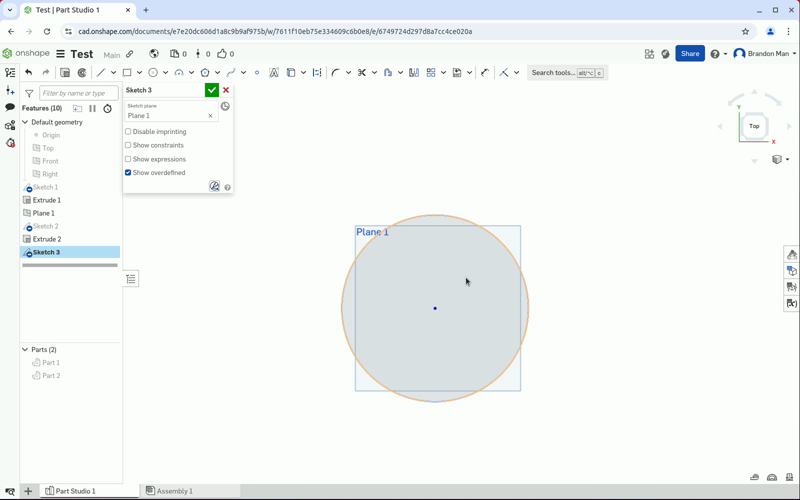
scroll(6)
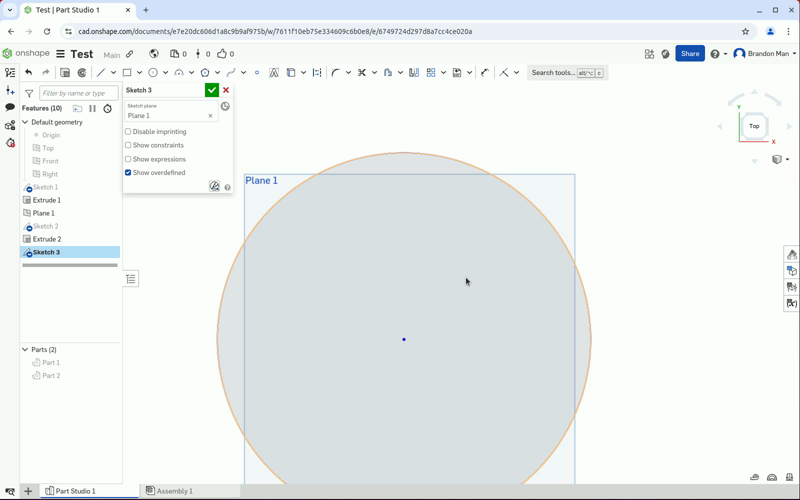
click(466, 277)
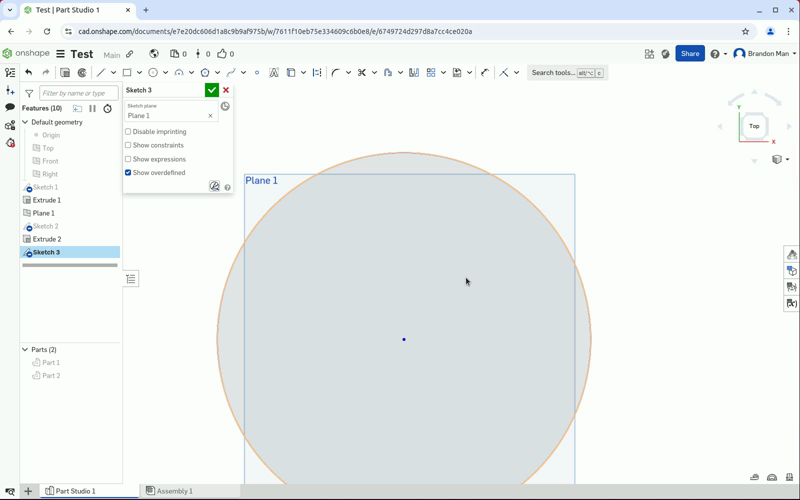
scroll(-6)
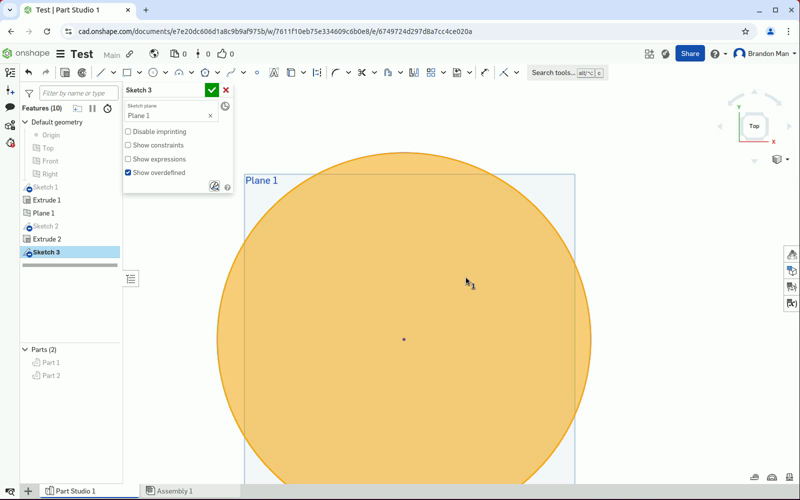
scroll(-6)
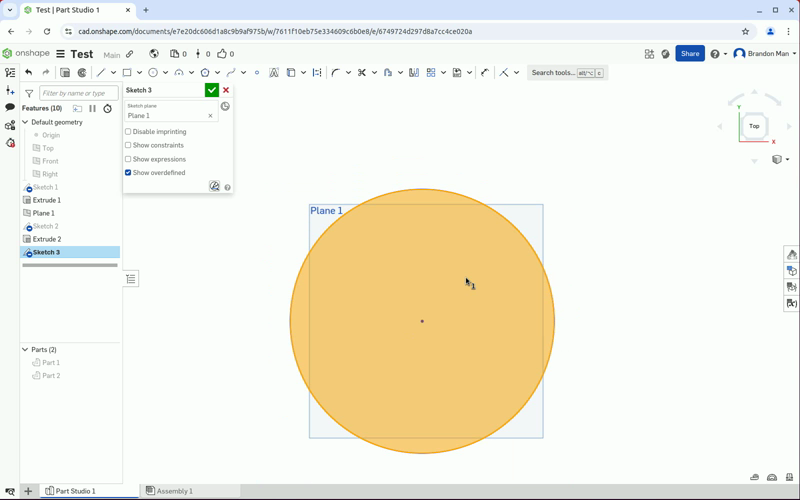
scroll(-6)
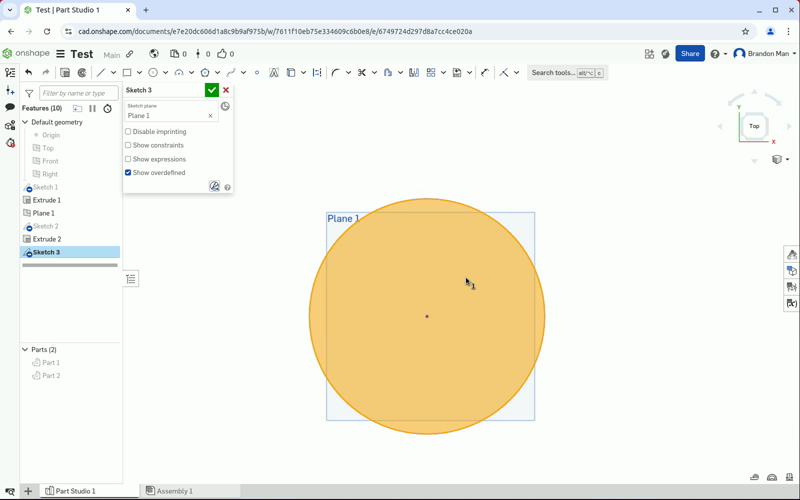
scroll(-6)
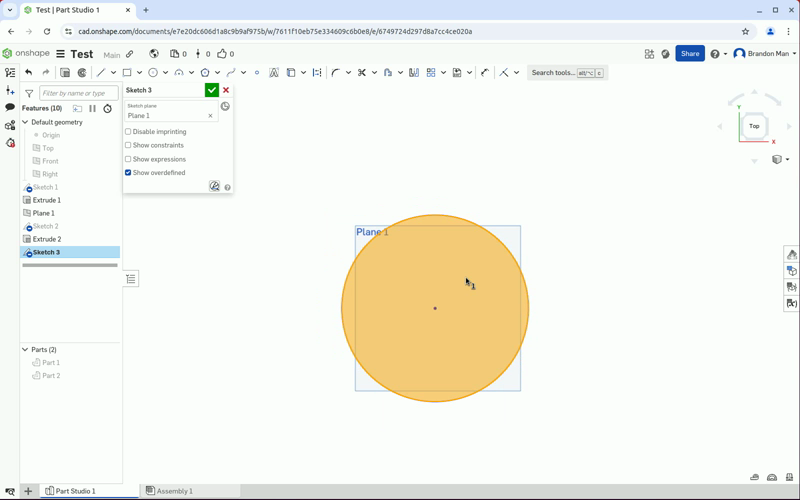
scroll(-6)
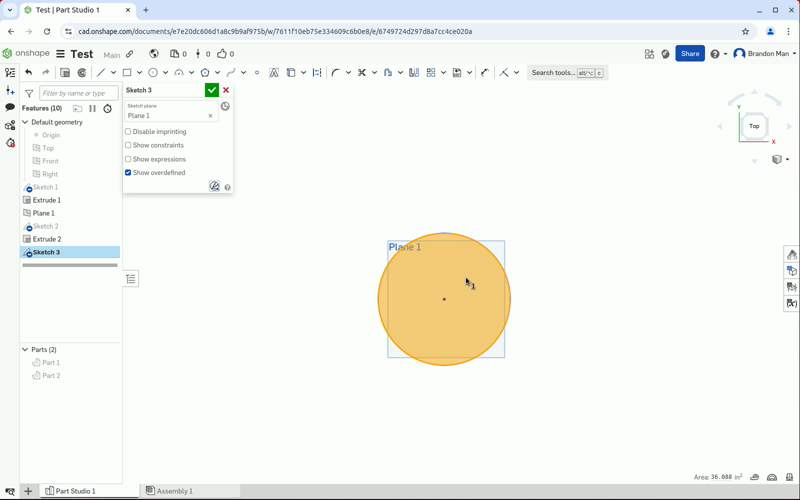
scroll(-6)
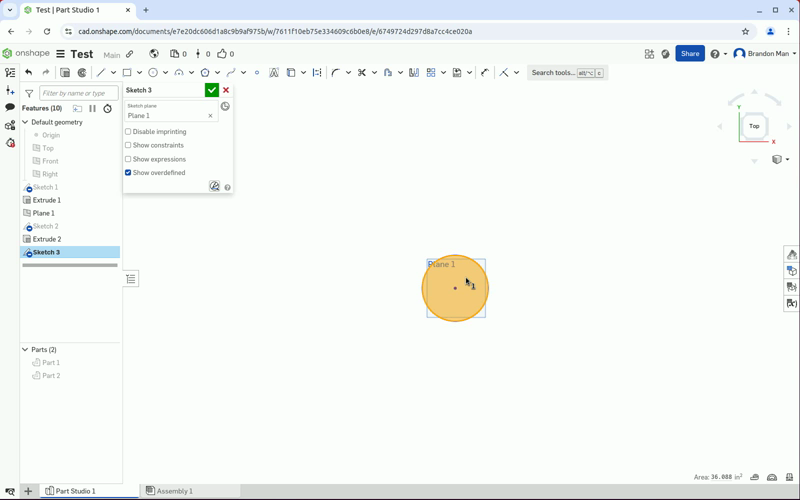
scroll(-6)
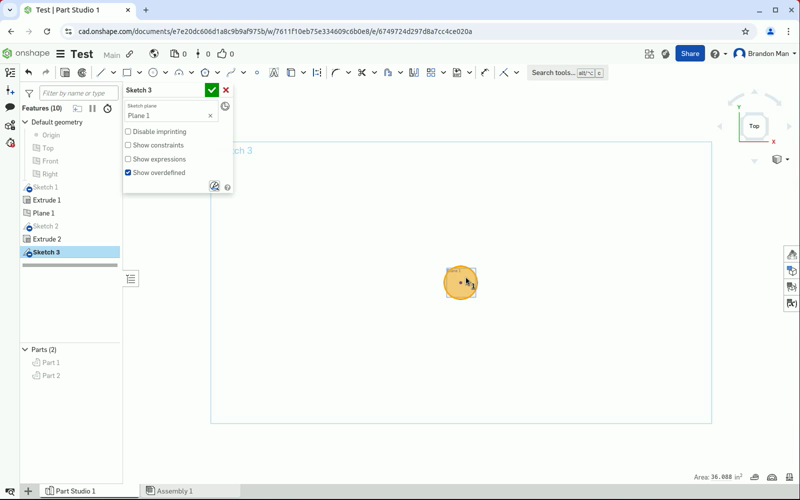
mouse_move(73, 352)
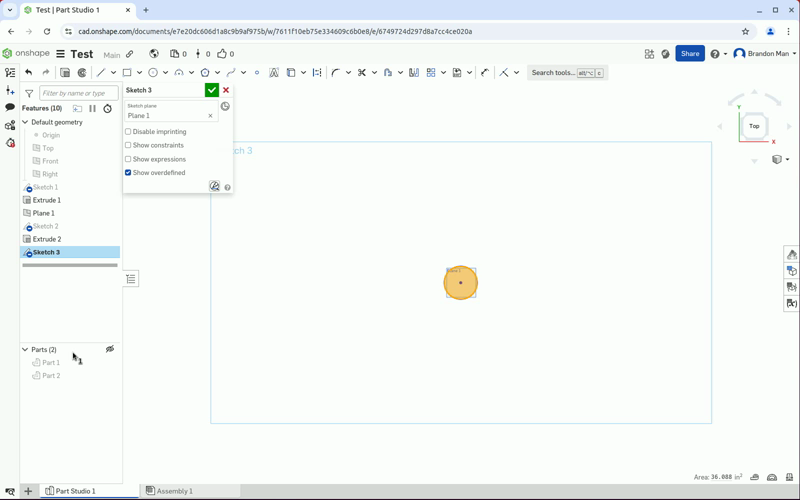
key(shift+y)
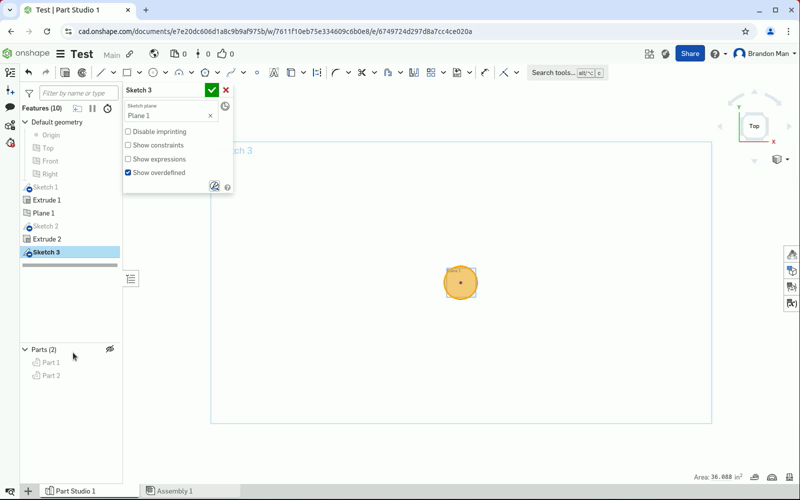
key(shift+e)
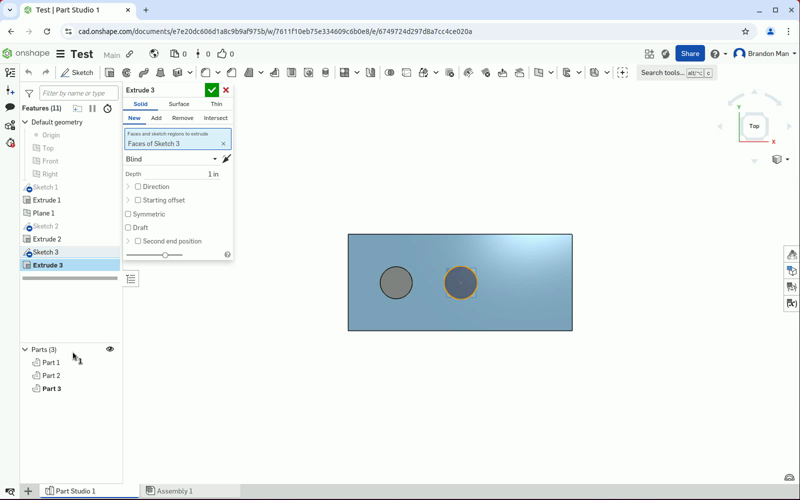
mouse_move(143, 106)
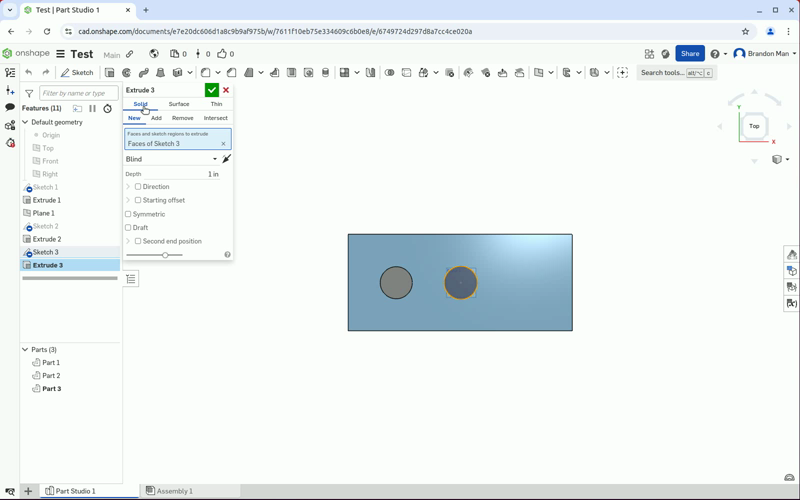
click(143, 106)
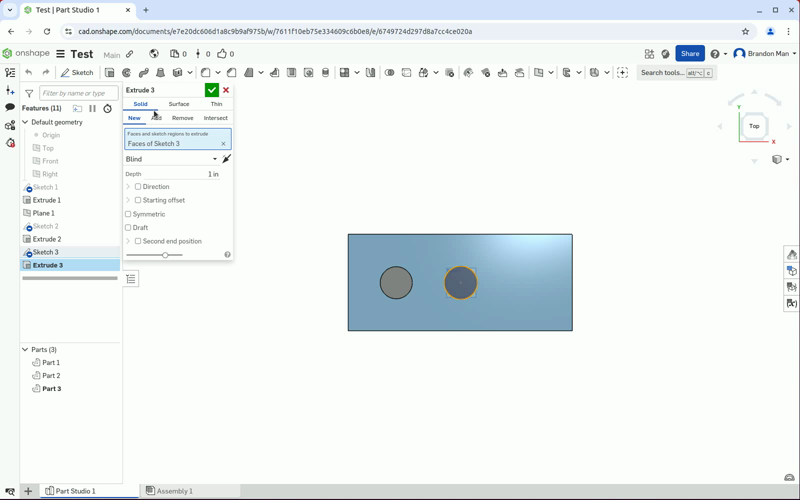
mouse_move(186, 120)
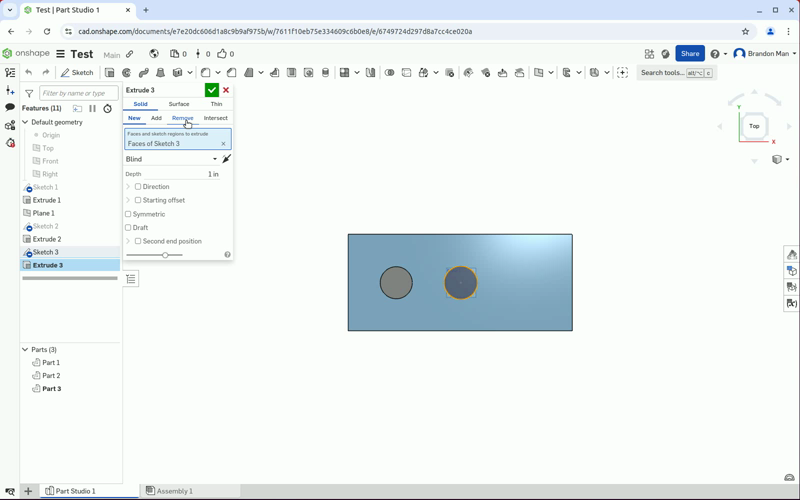
click(186, 120)
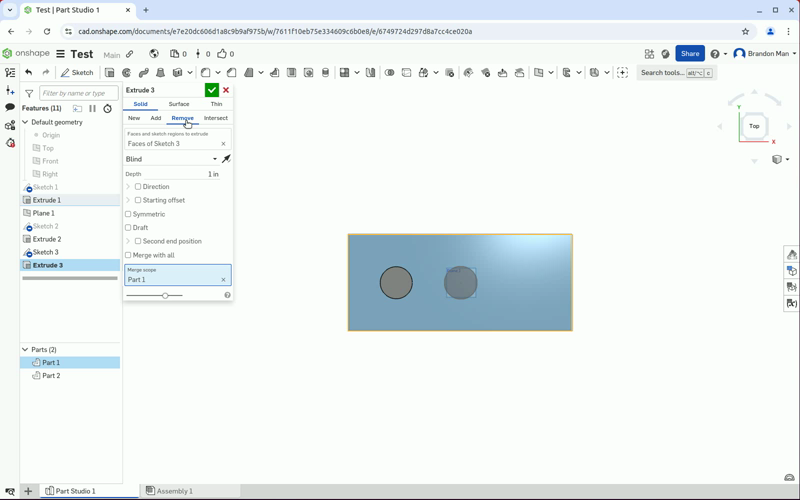
key(tab, 4)
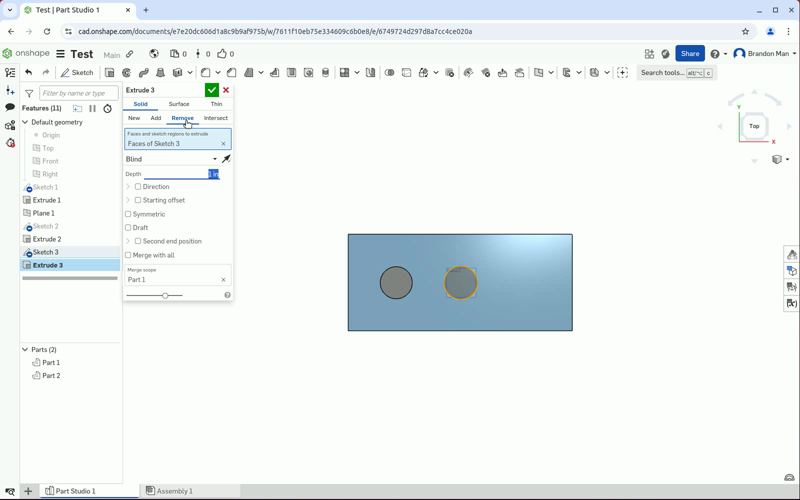
text(30.811)
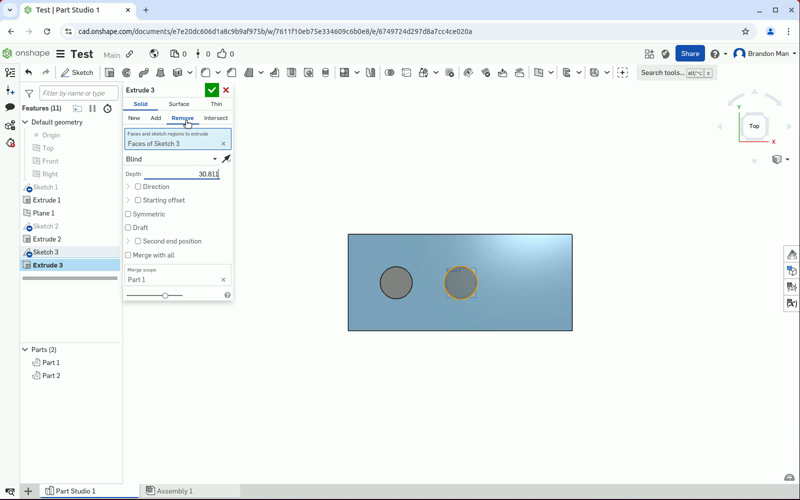
key(tab, 6)
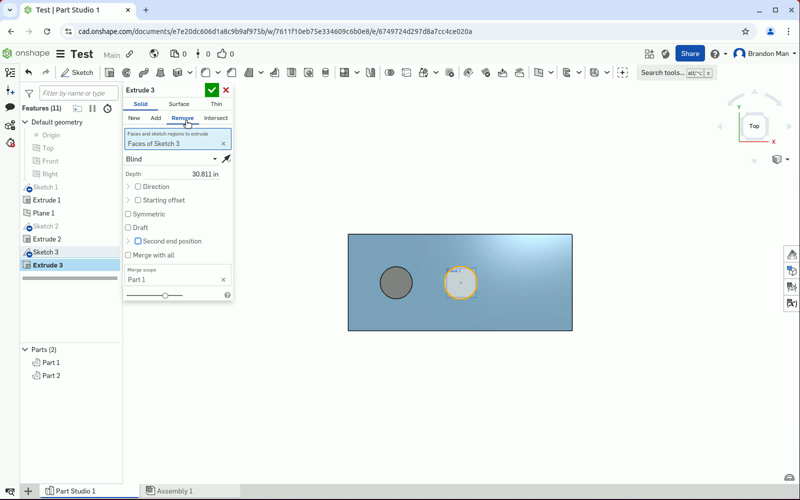
key(space)
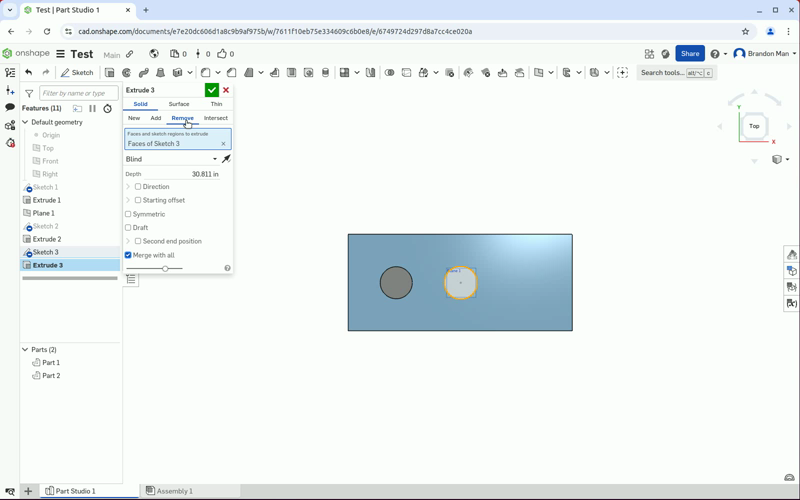
key(enter)
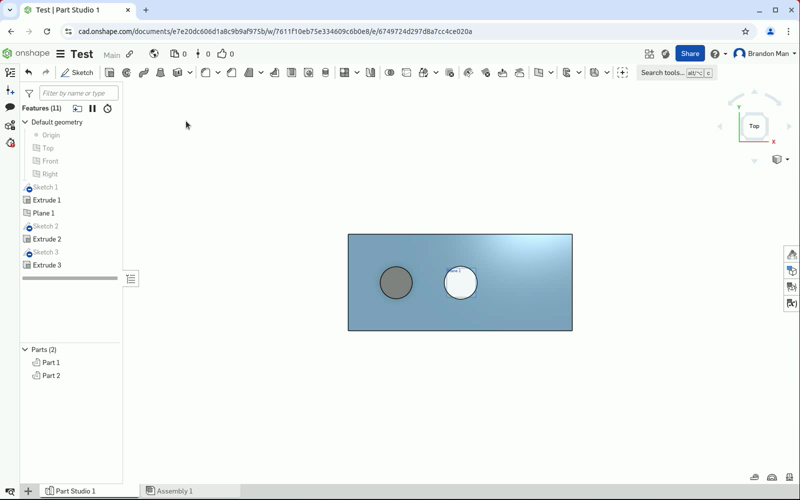
key(shift+h)
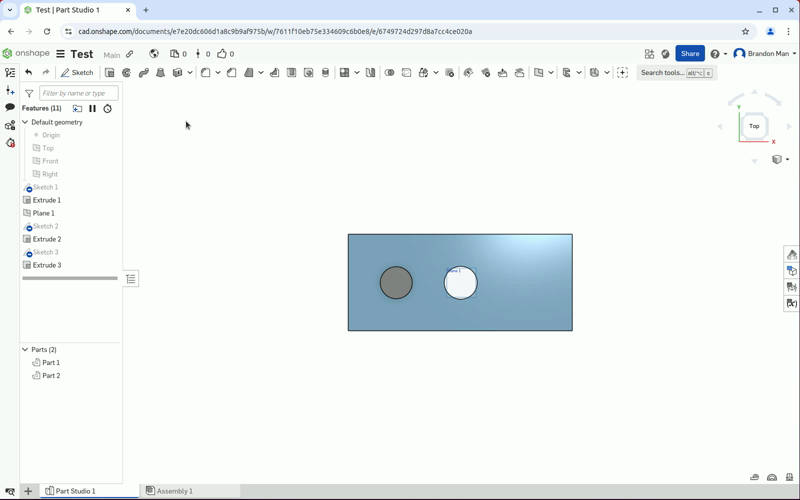
key(shift+h)
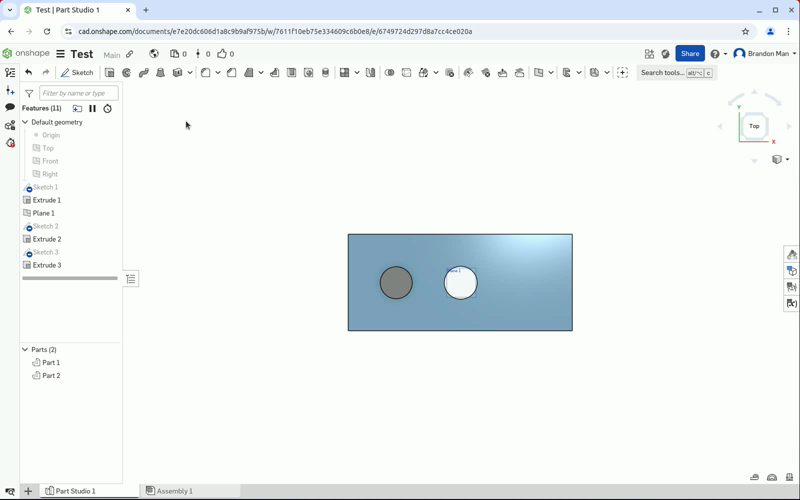
mouse_move(73, 189)
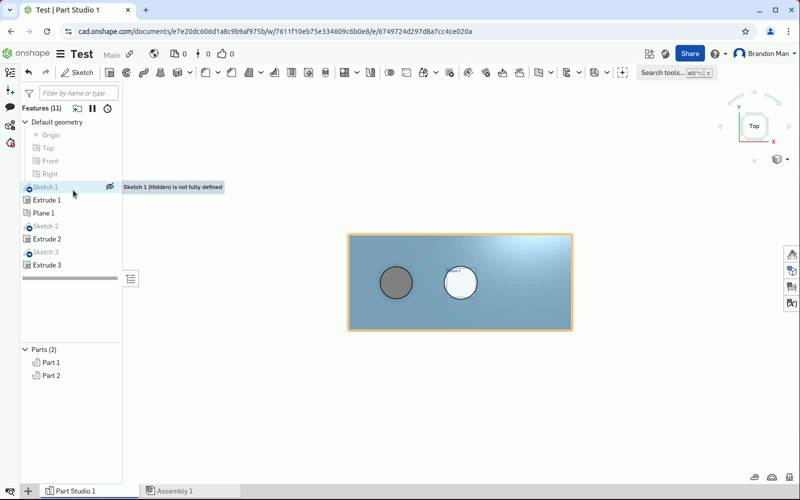
click(73, 189)
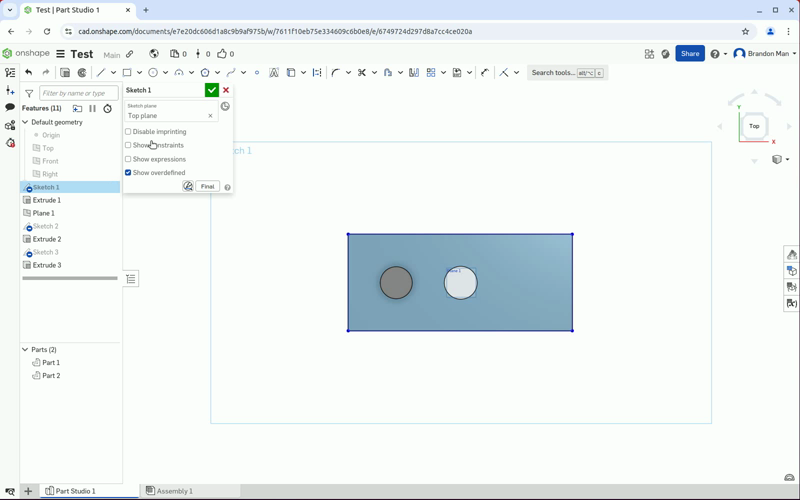
mouse_move(229, 92)
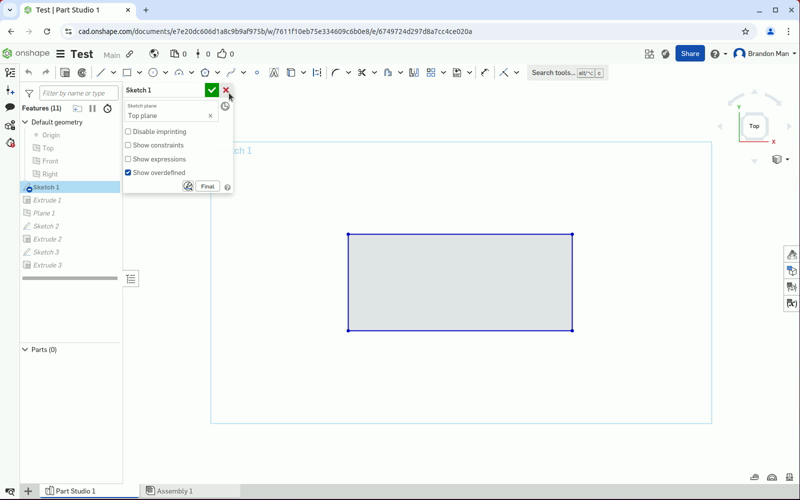
click(229, 92)
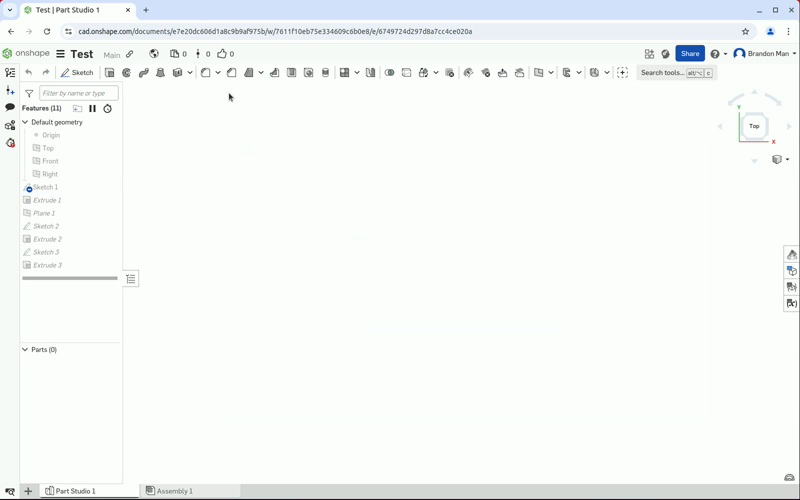
key(shift+s)
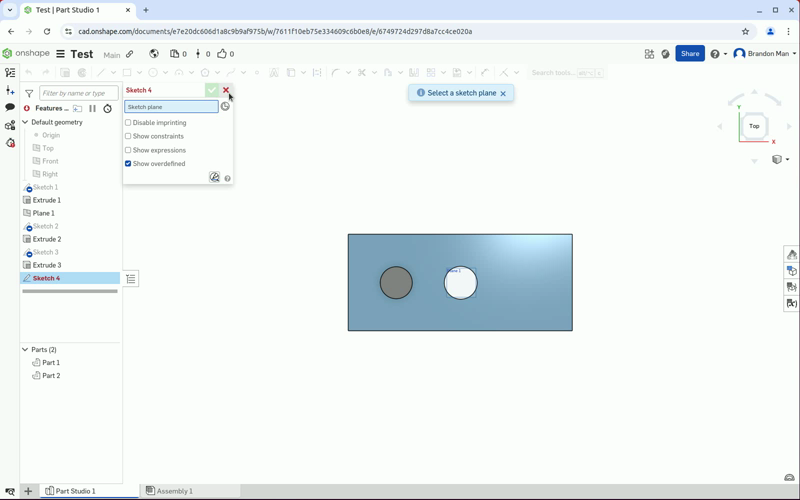
mouse_move(73, 215)
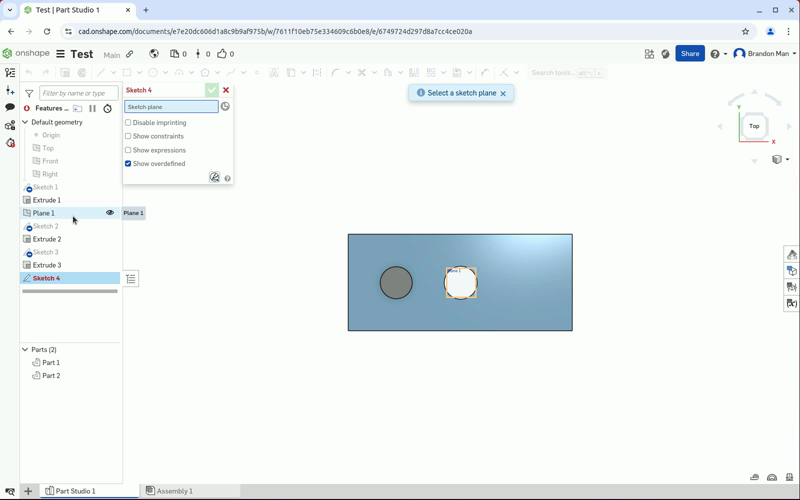
click(73, 215)
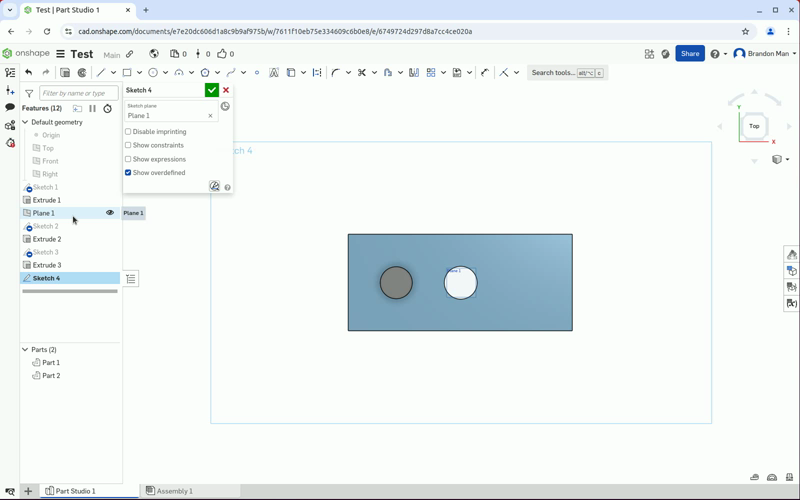
mouse_move(73, 352)
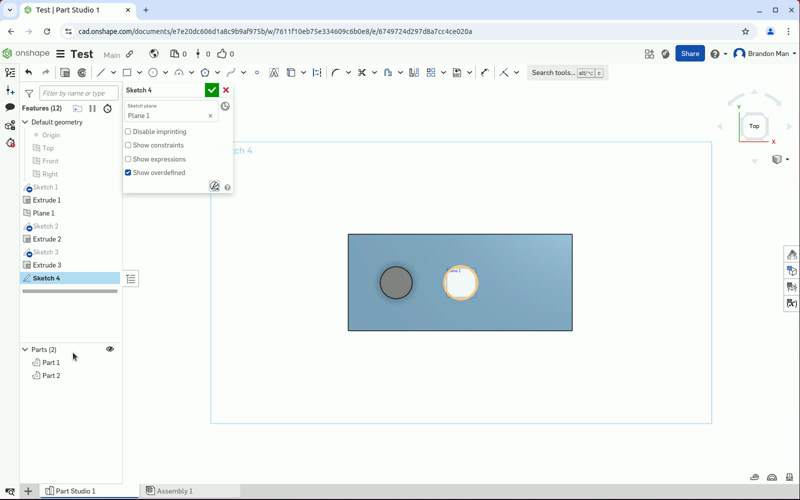
key(y)
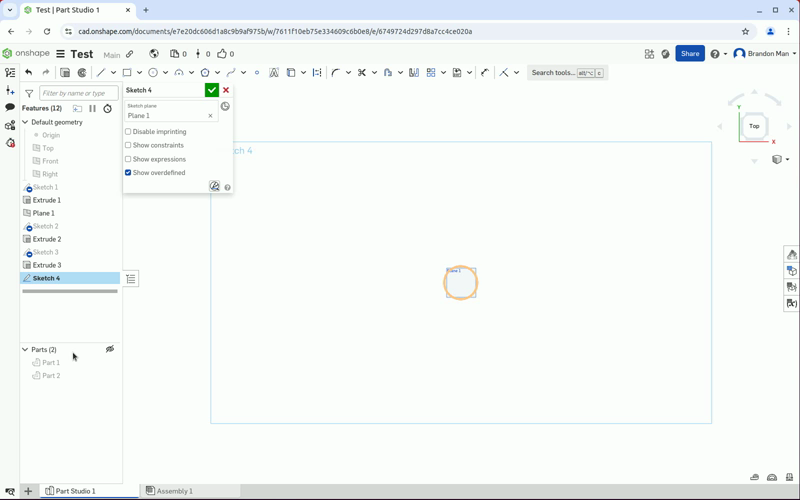
key(c)
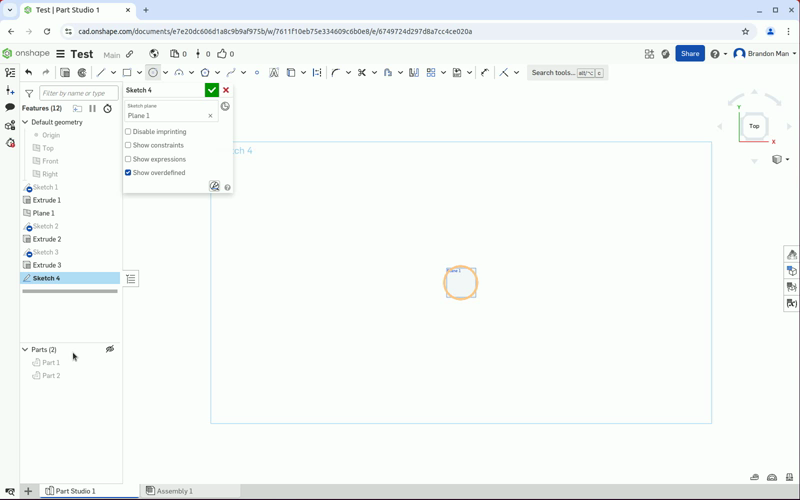
key_down(shift)
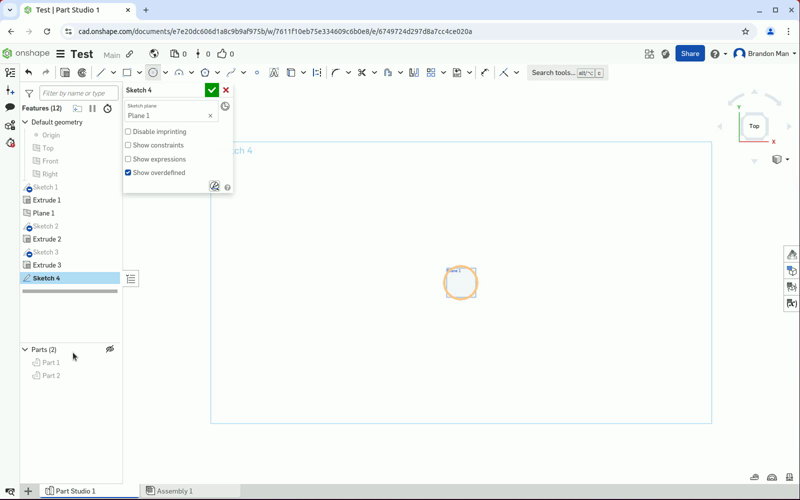
mouse_move(525, 282)
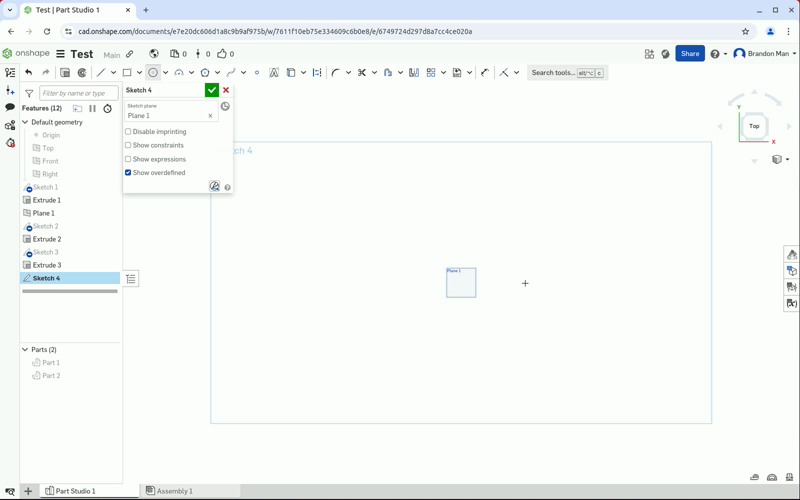
click(525, 282)
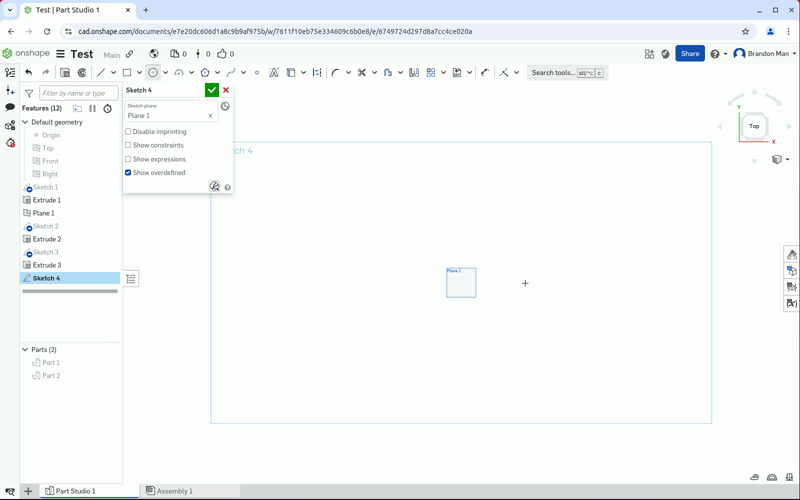
key_up(shift)
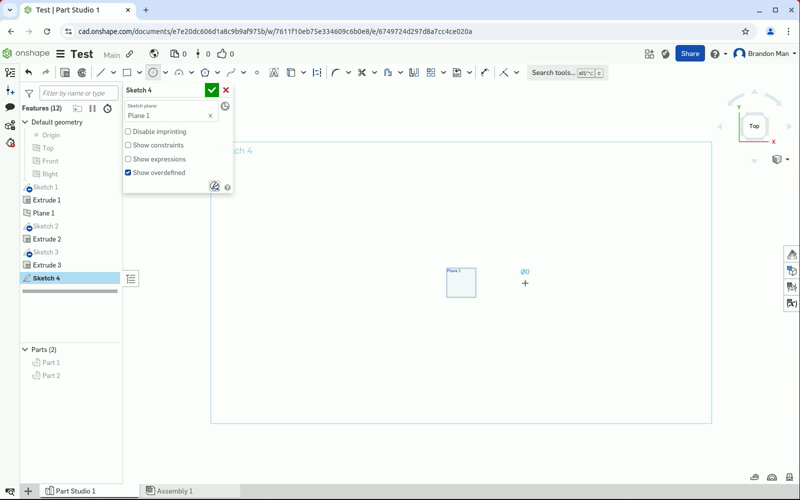
mouse_move(541, 282)
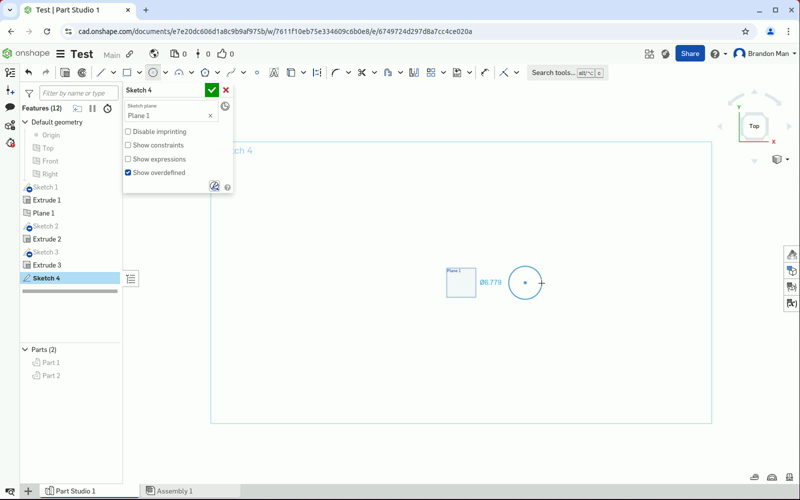
click(541, 282)
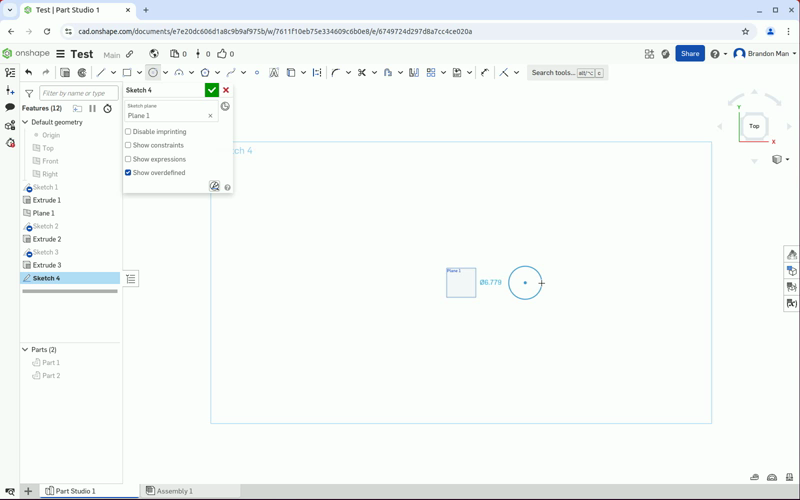
key(esc)
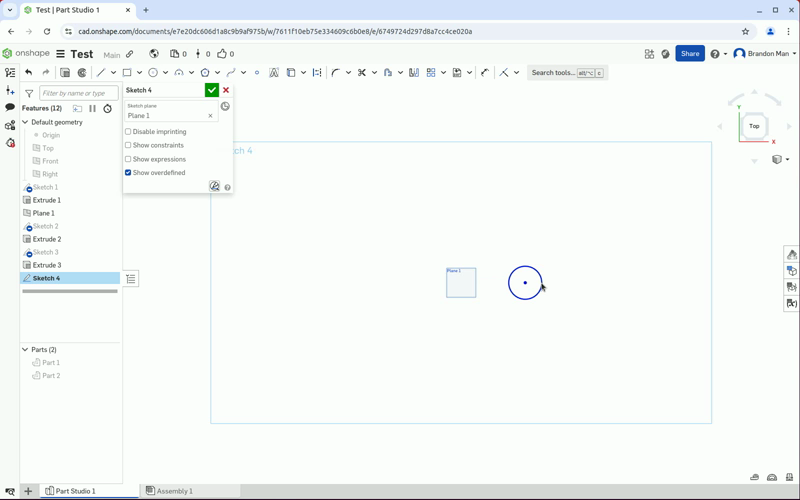
mouse_move(514, 287)
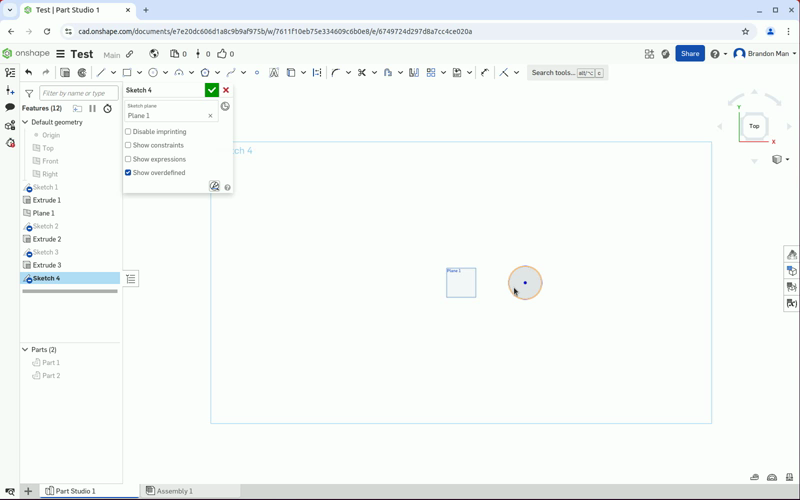
scroll(6)
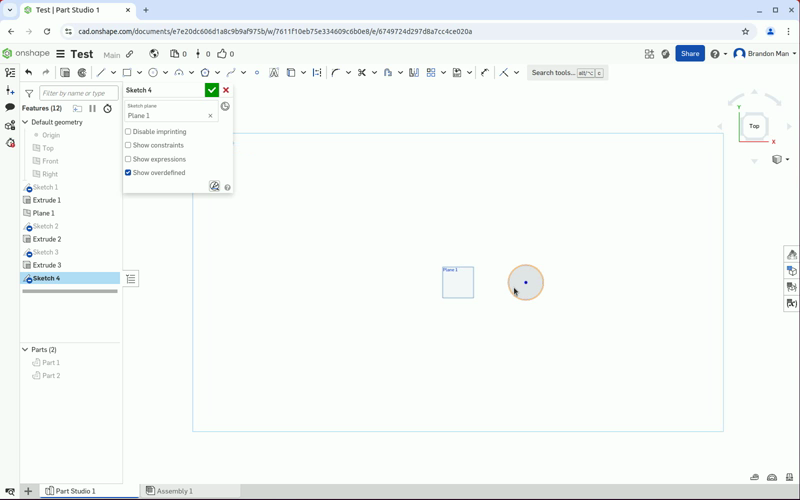
scroll(6)
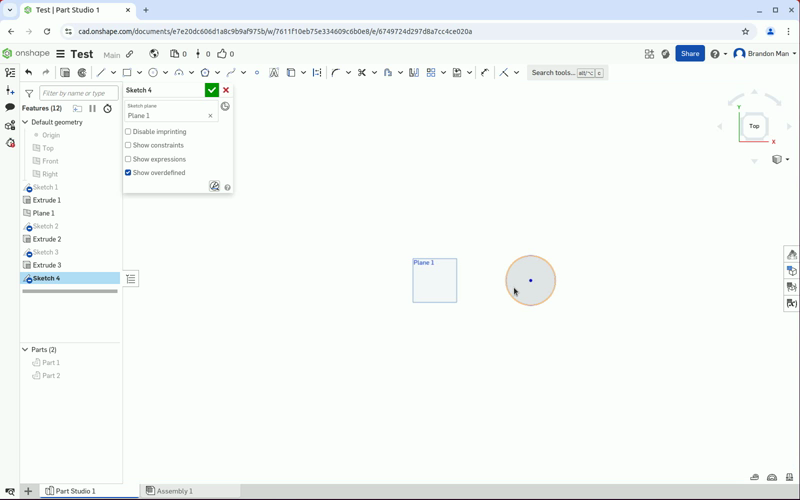
scroll(6)
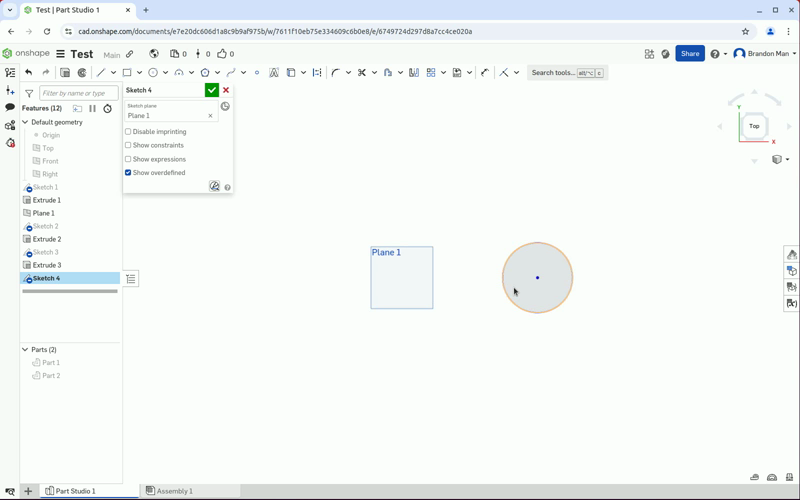
scroll(6)
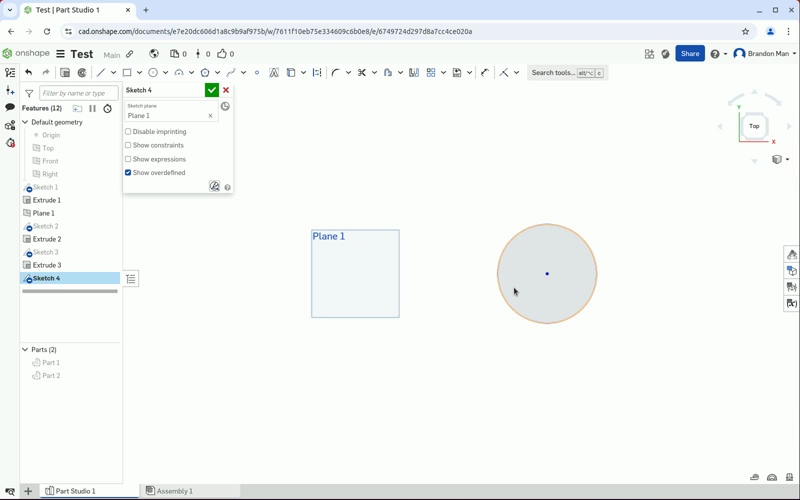
scroll(6)
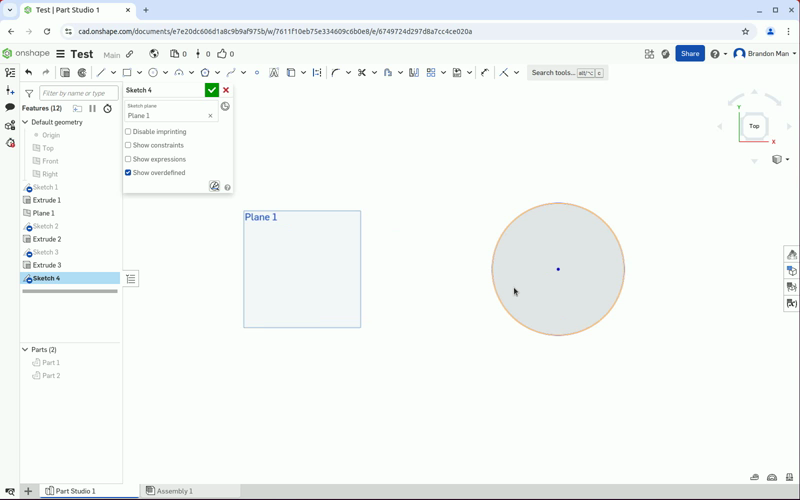
scroll(6)
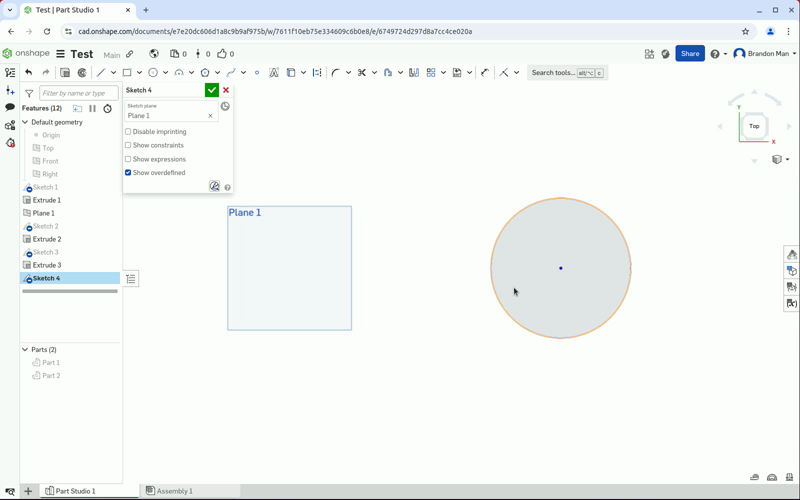
scroll(6)
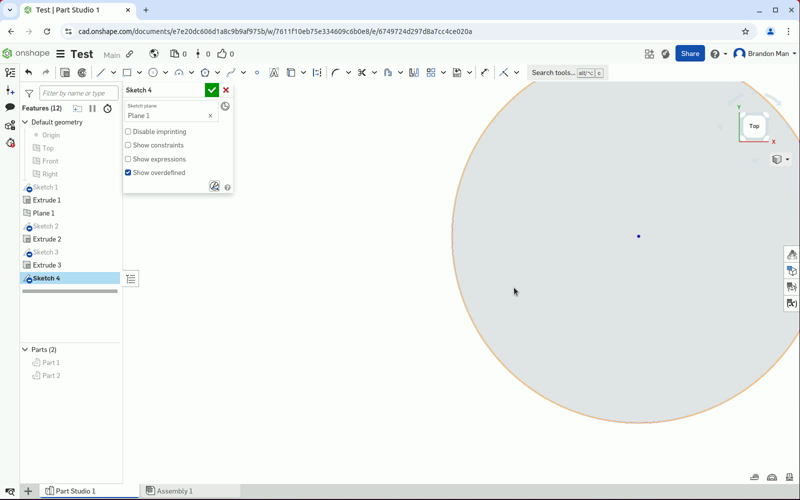
click(514, 287)
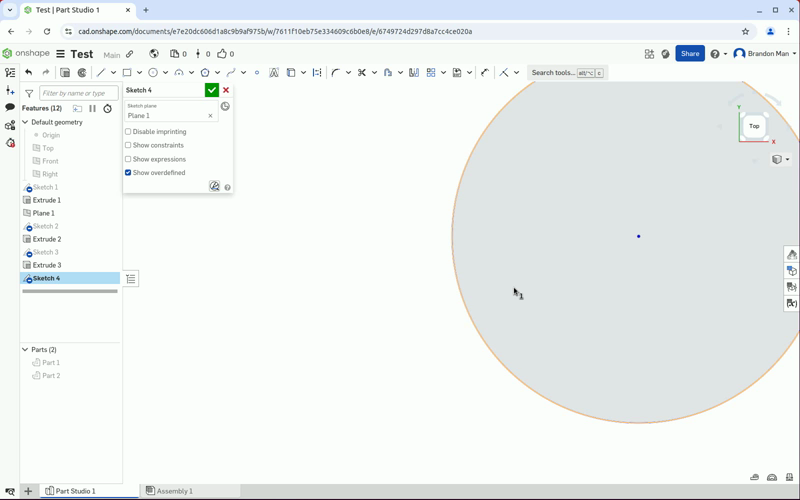
scroll(-6)
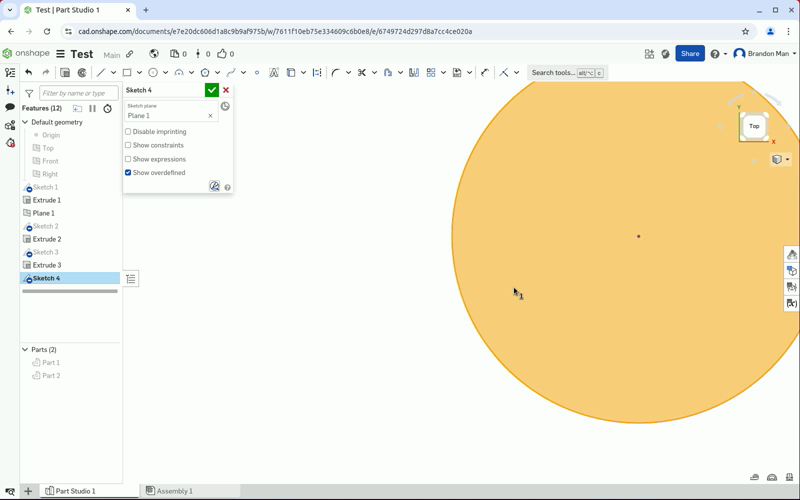
scroll(-6)
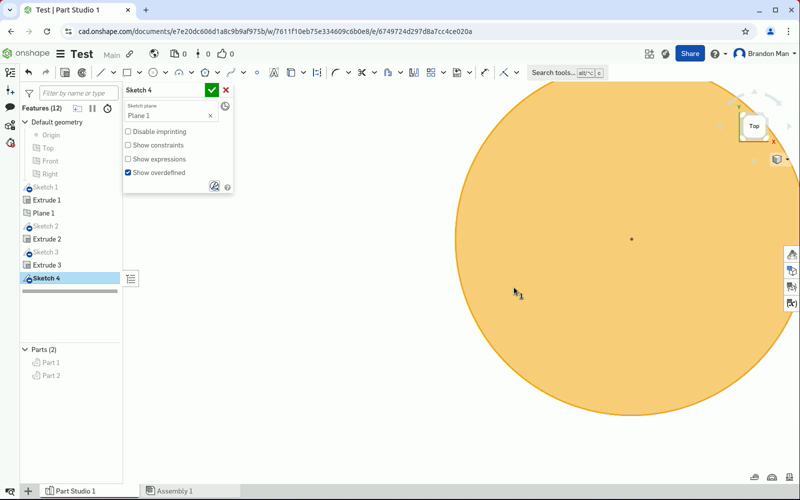
scroll(-6)
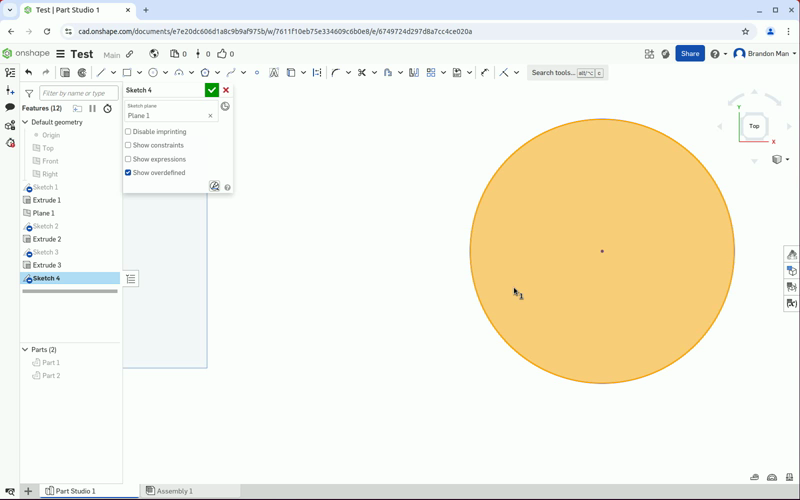
scroll(-6)
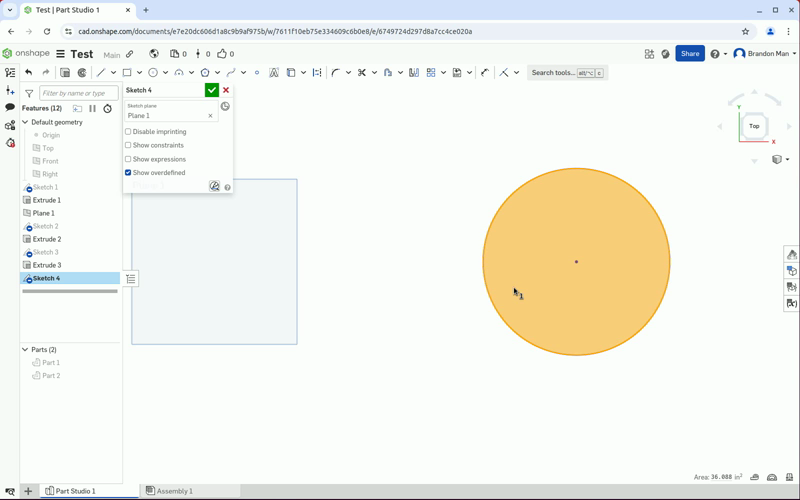
scroll(-6)
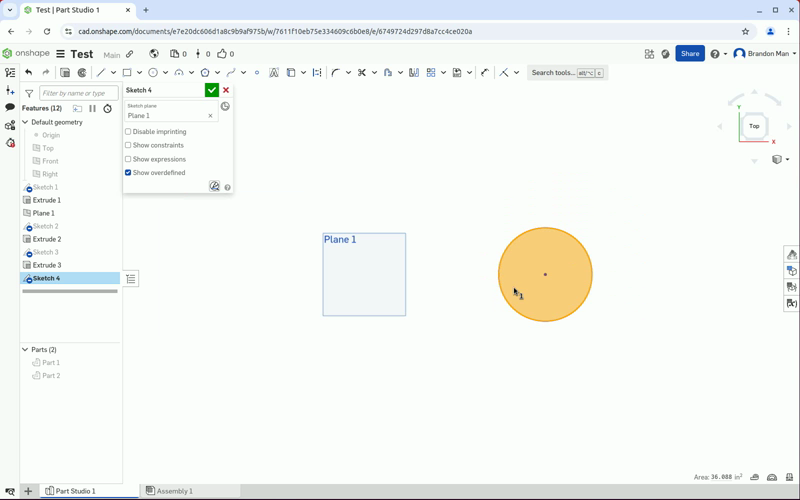
scroll(-6)
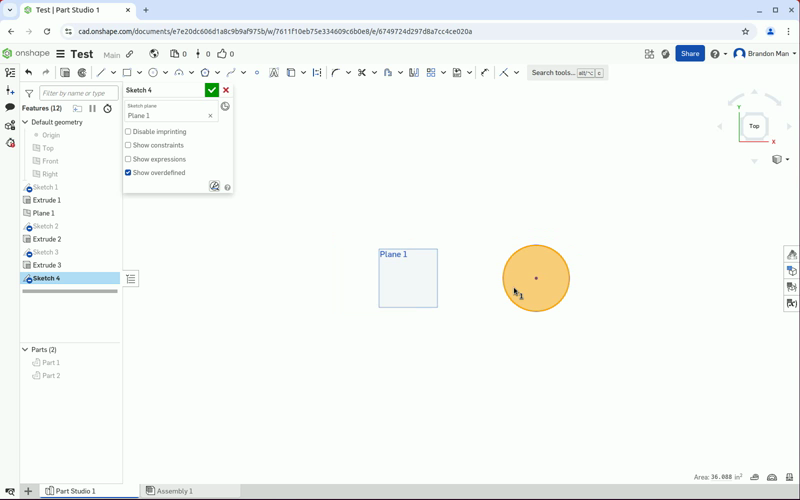
scroll(-6)
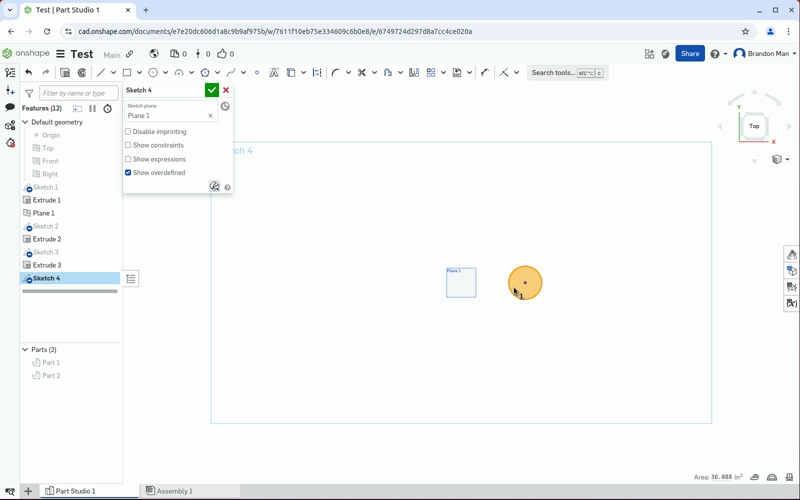
mouse_move(73, 352)
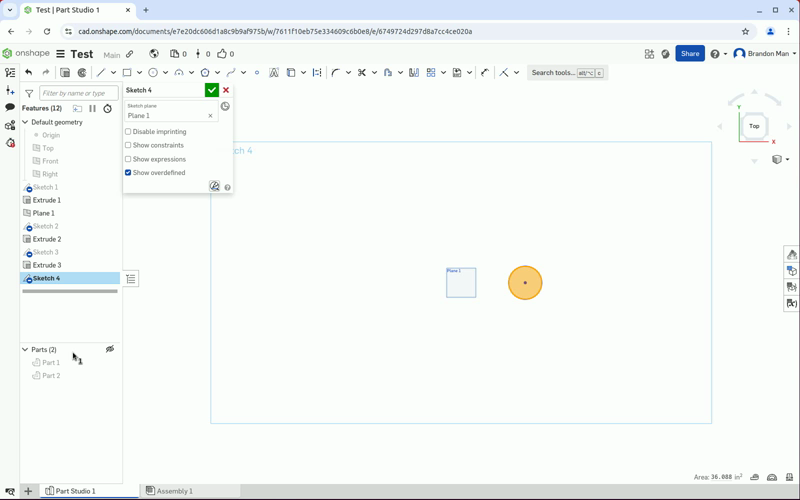
key(shift+y)
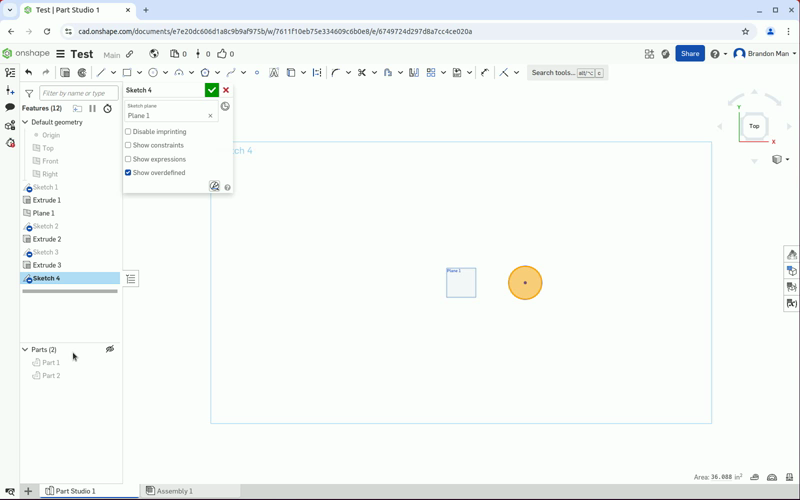
key(shift+e)
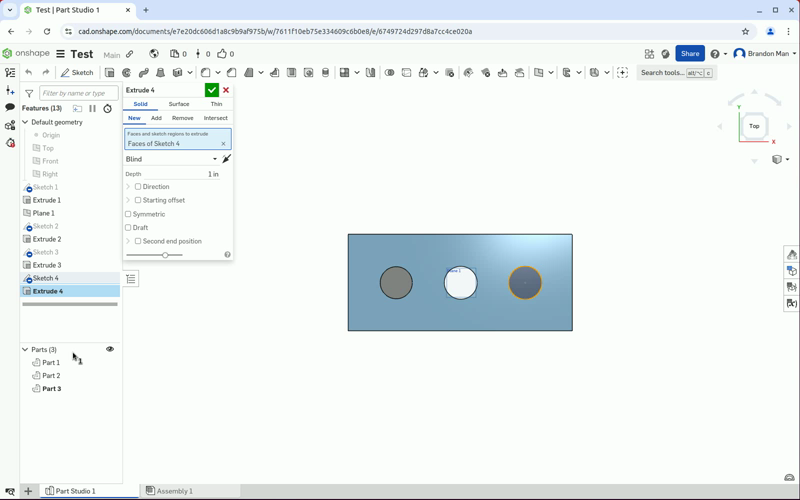
mouse_move(143, 106)
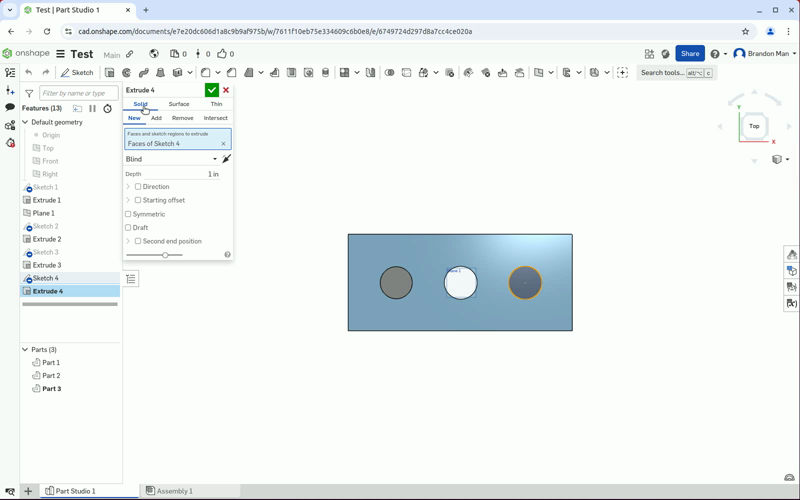
click(143, 106)
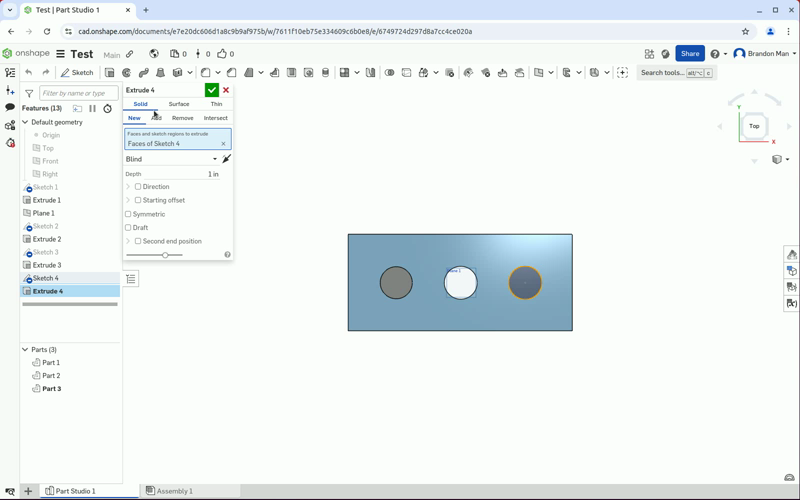
mouse_move(186, 120)
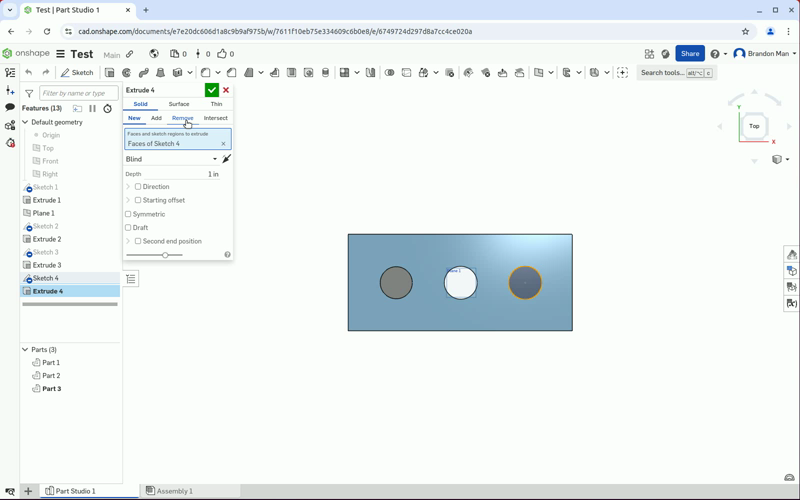
click(186, 120)
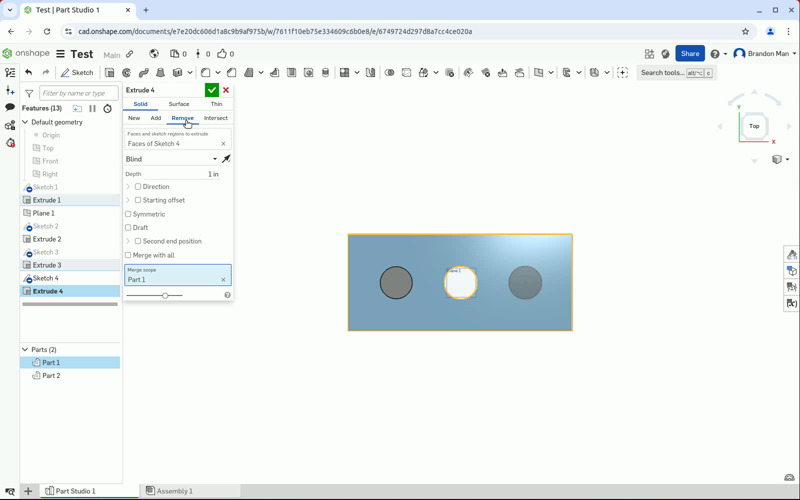
key(tab, 4)
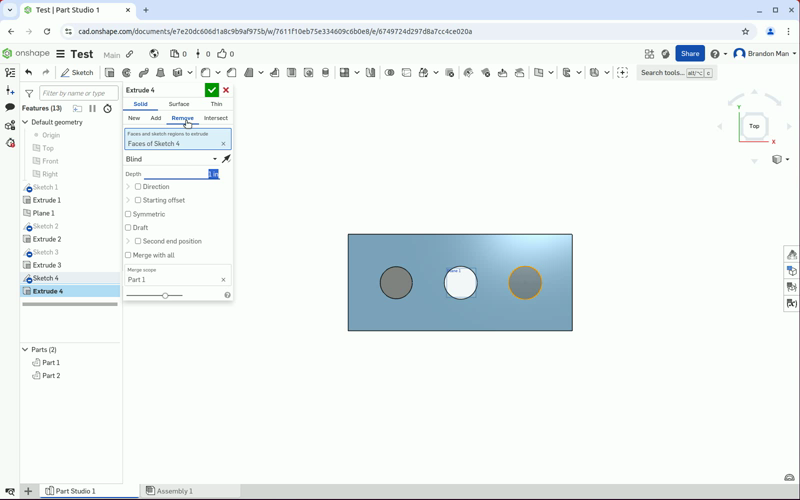
text(3.37)
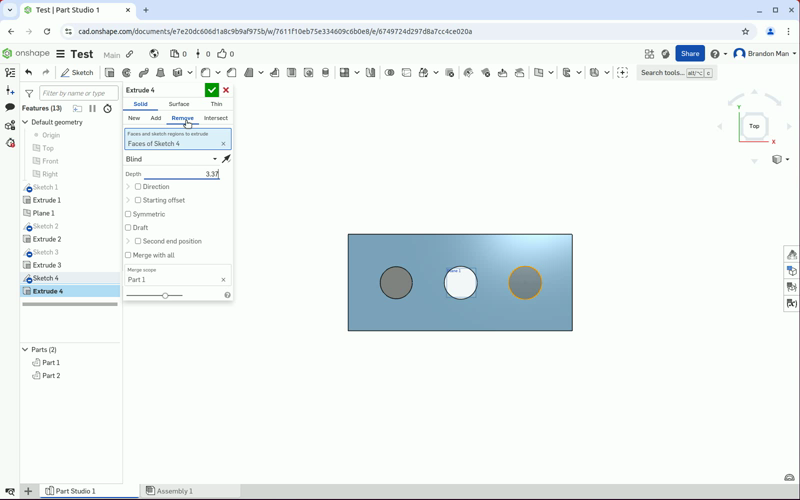
key(tab, 6)
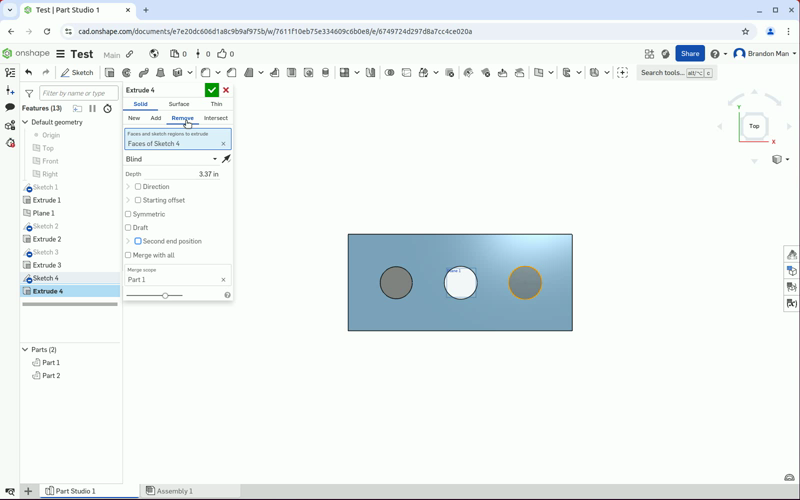
key(space)
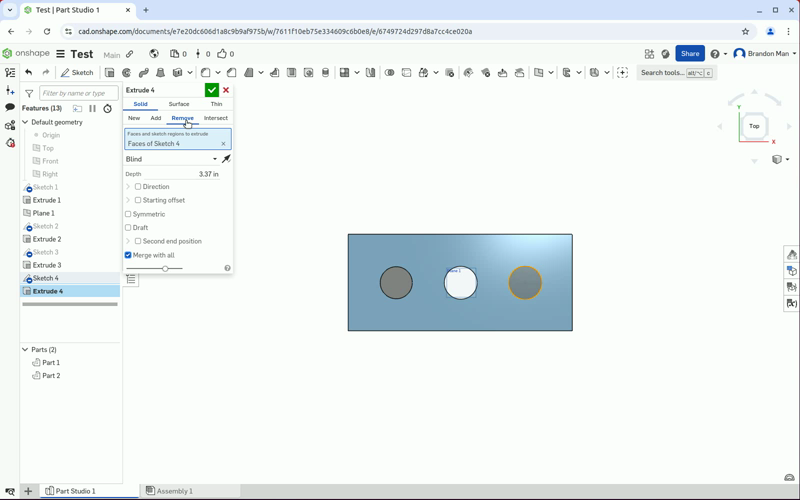
key(enter)
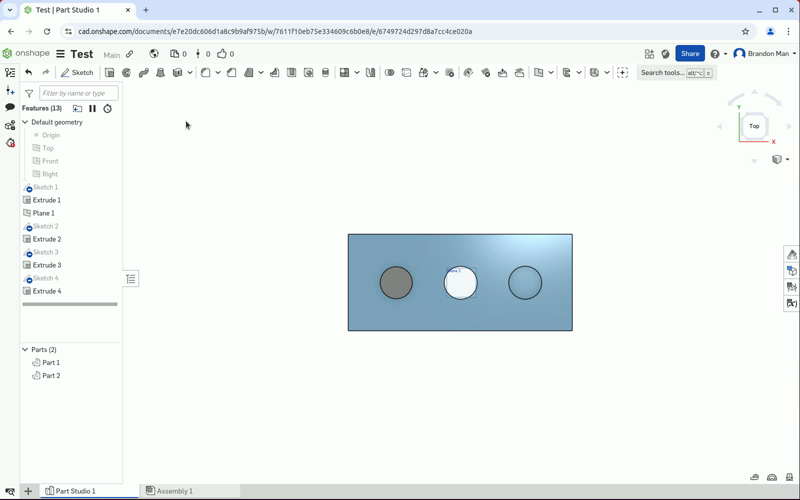
key(shift+h)
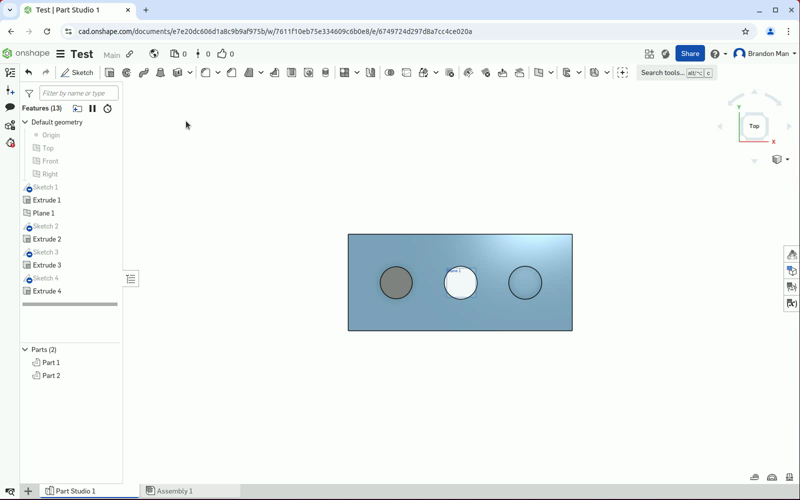
key(shift+h)
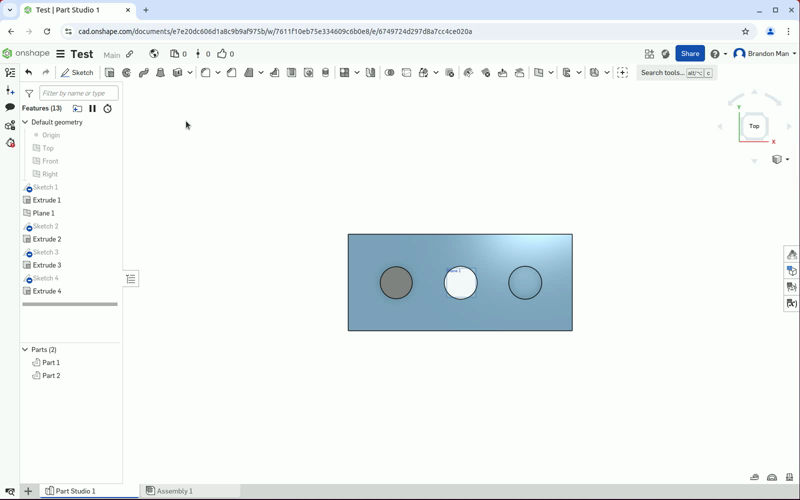
key(shift+7)
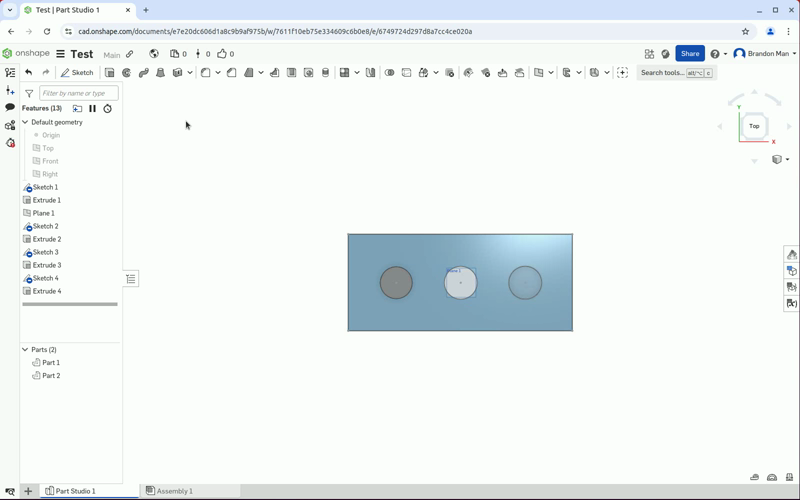
key(up, 3)
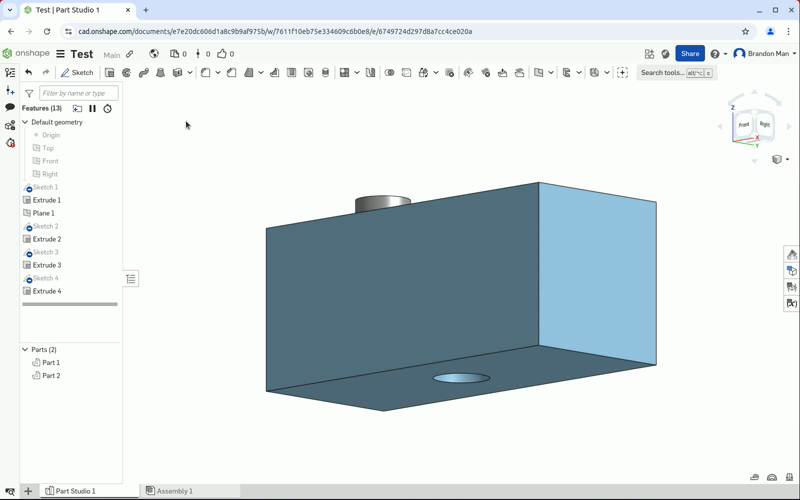
key(left, 3)
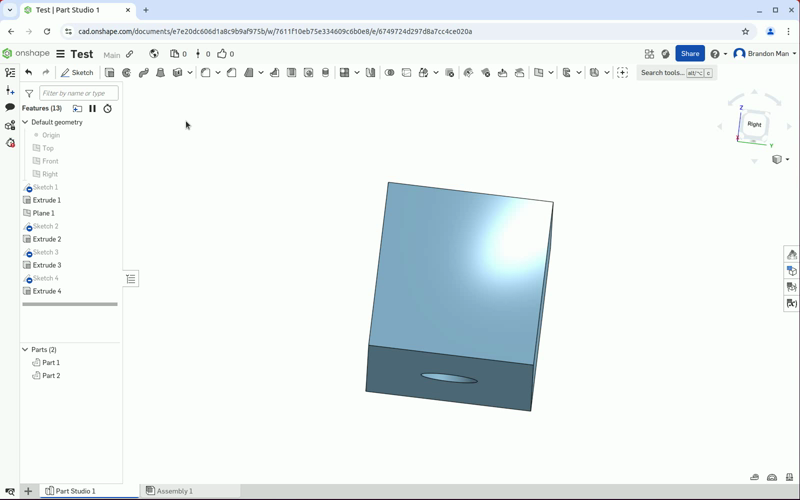
key(right, 3)
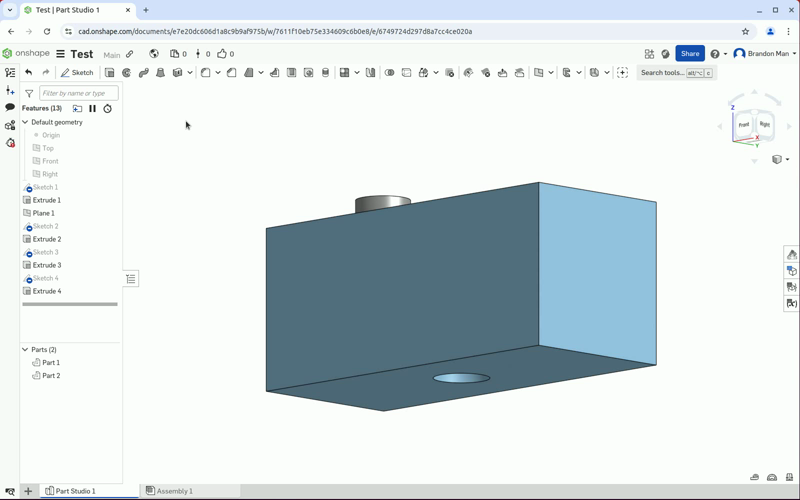
key(down, 3)
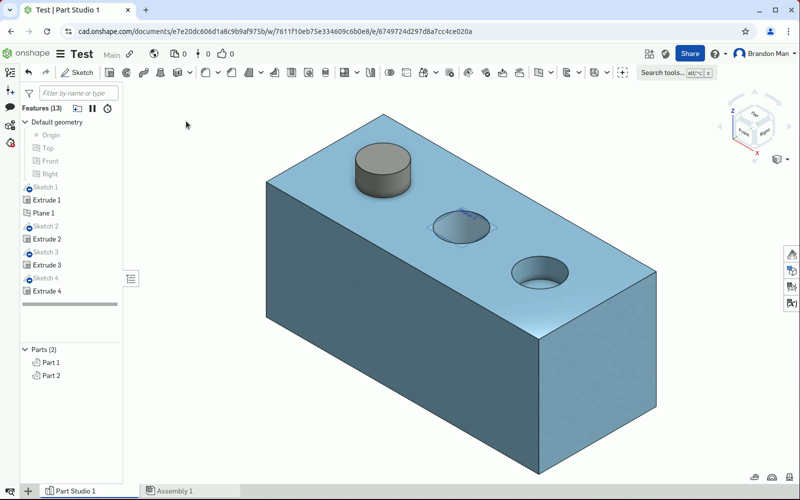
mouse_move(73, 189)
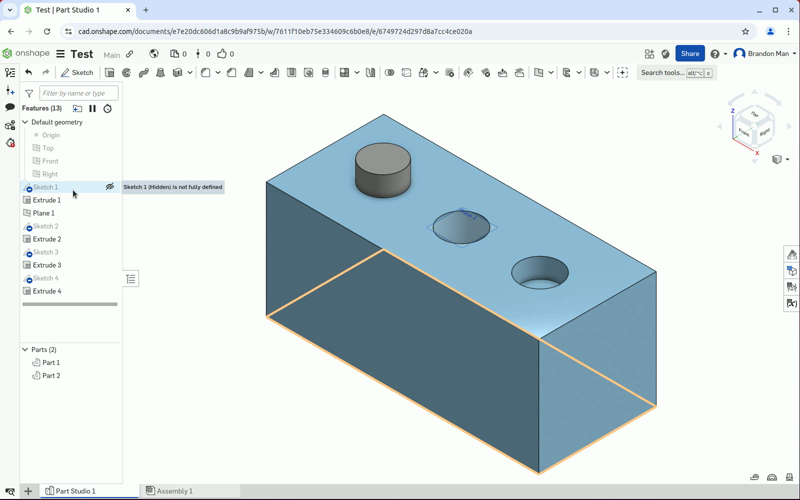
click(73, 189)